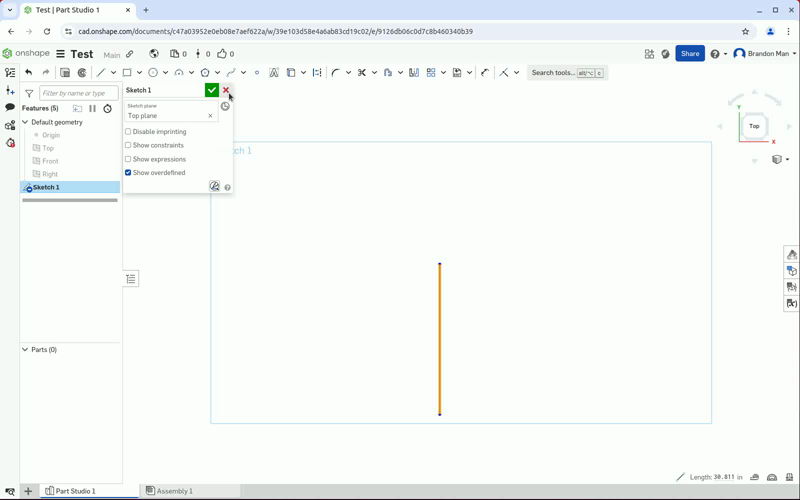
key(shift+h)
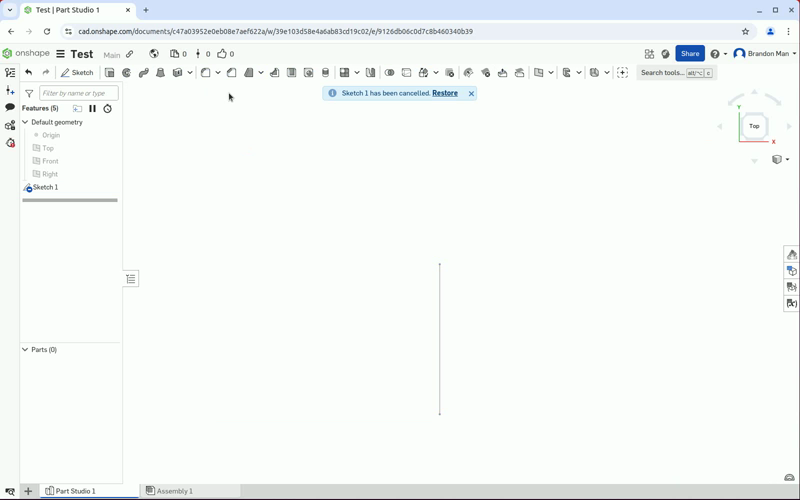
key(shift+s)
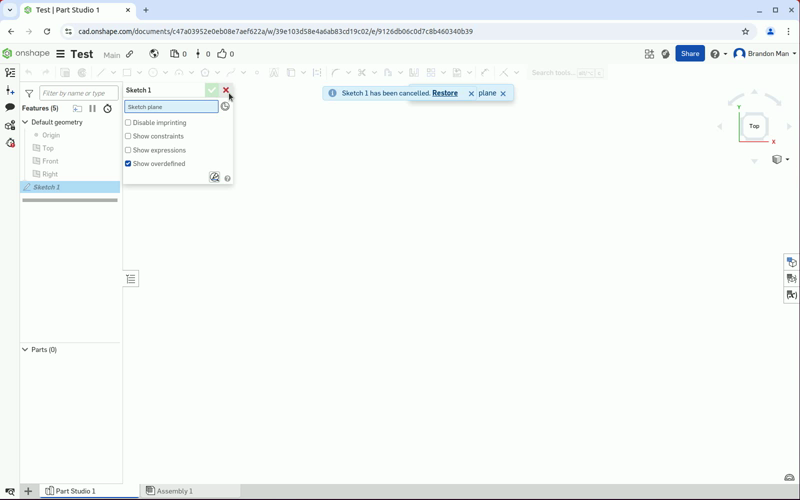
mouse_move(73, 150)
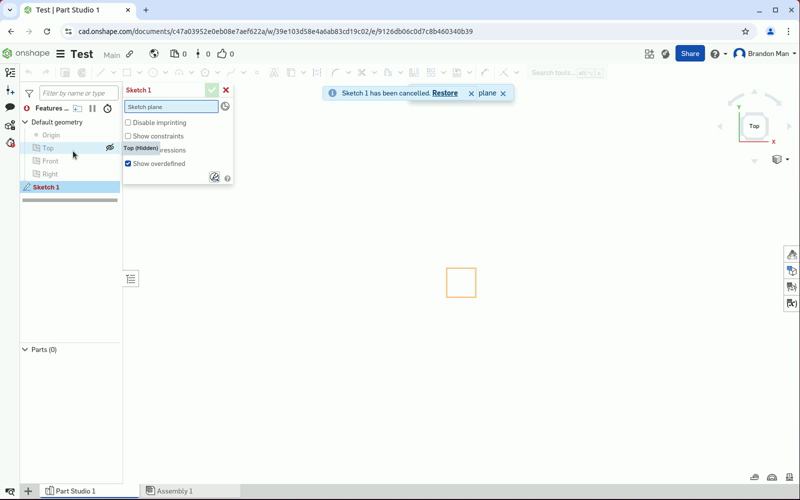
click(73, 150)
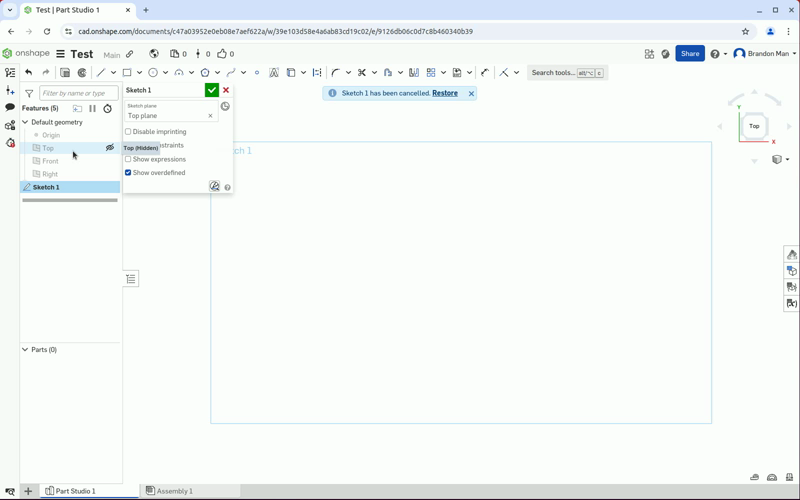
mouse_move(73, 352)
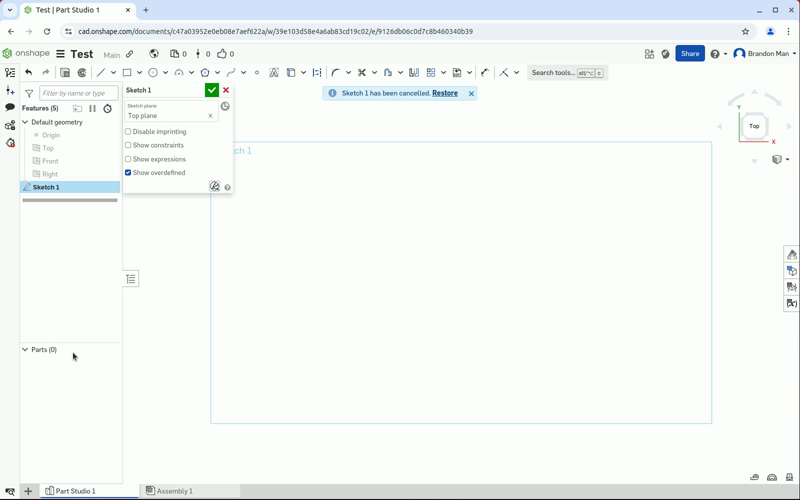
key(y)
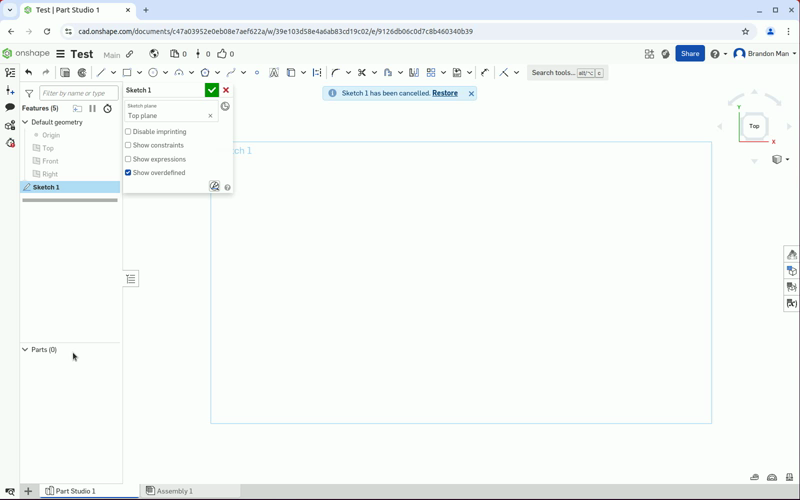
key(l)
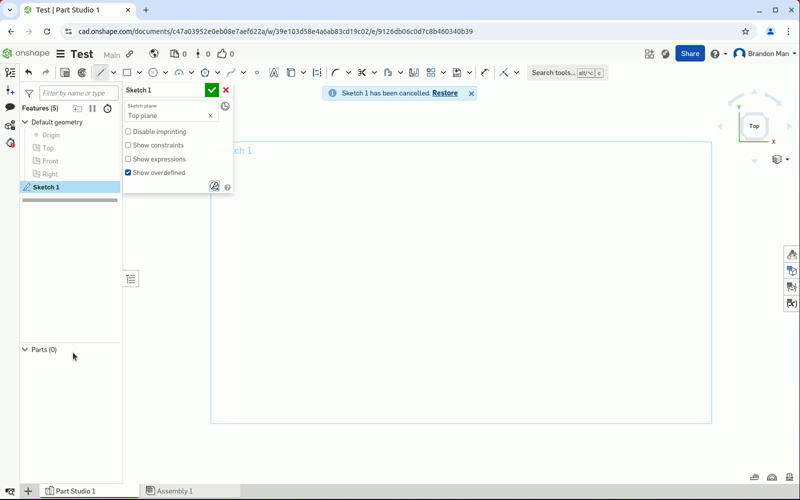
key_down(shift)
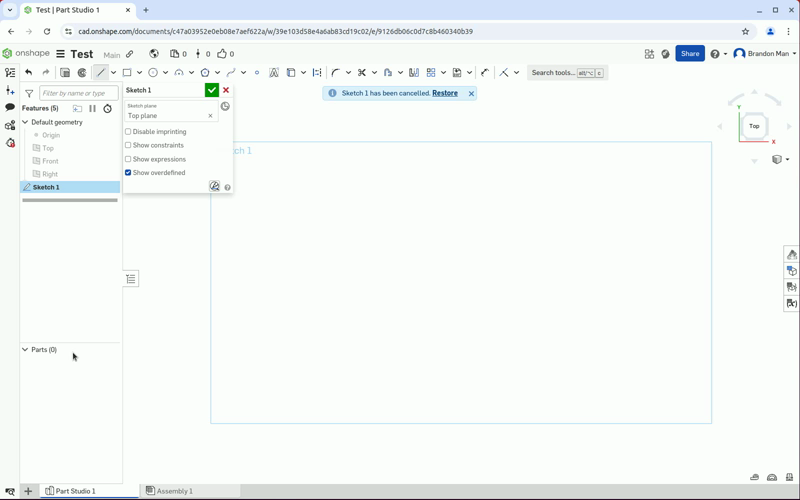
mouse_move(348, 330)
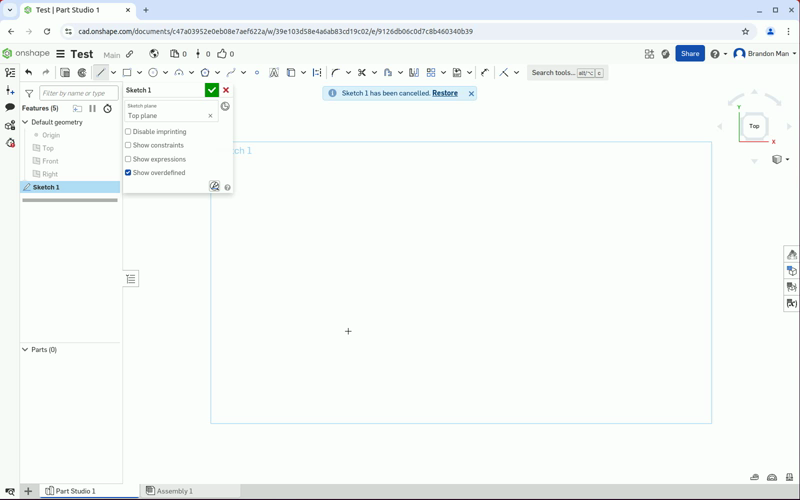
click(348, 330)
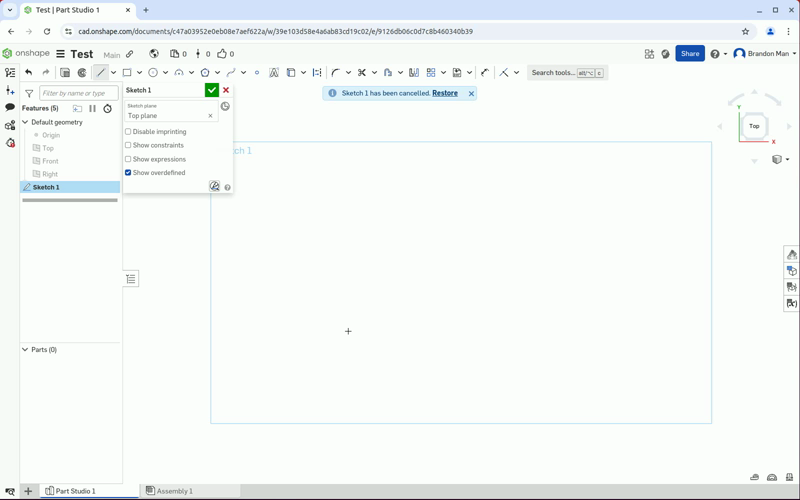
key_up(shift)
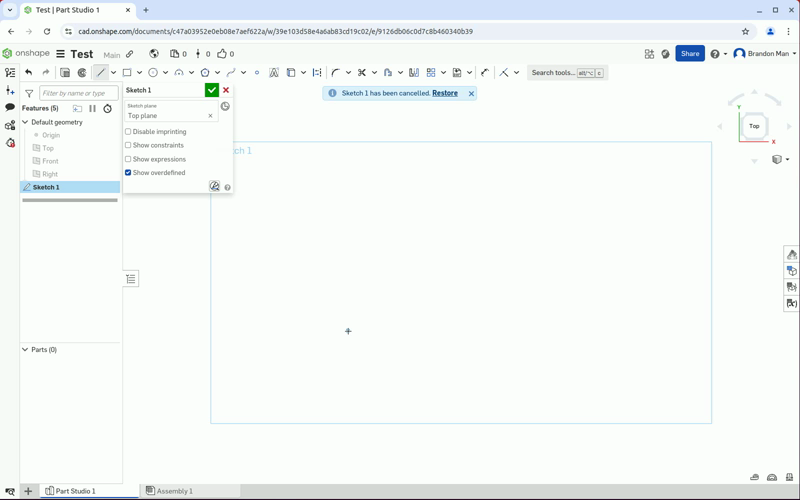
key_down(shift)
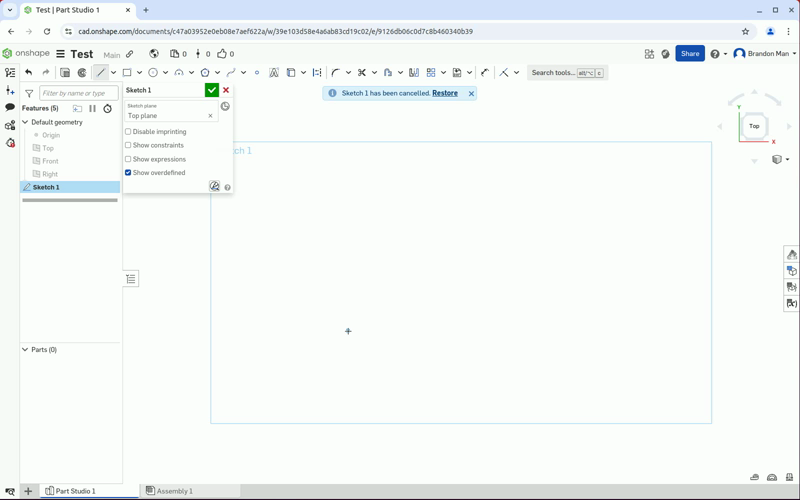
mouse_move(572, 330)
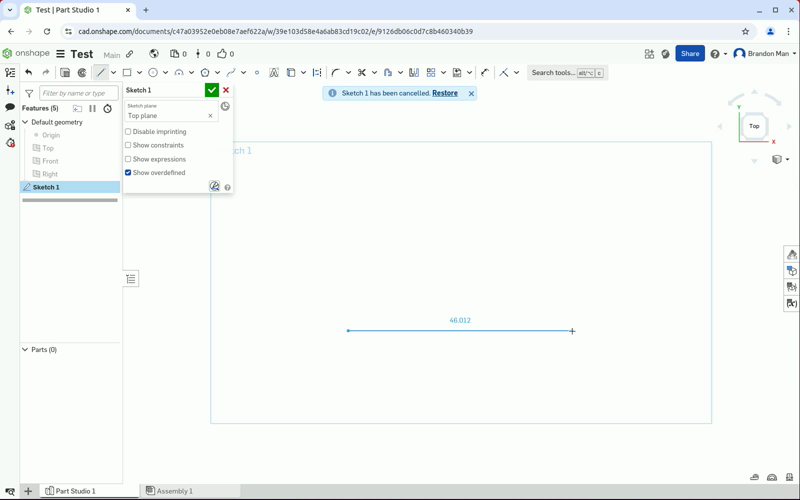
click(572, 330)
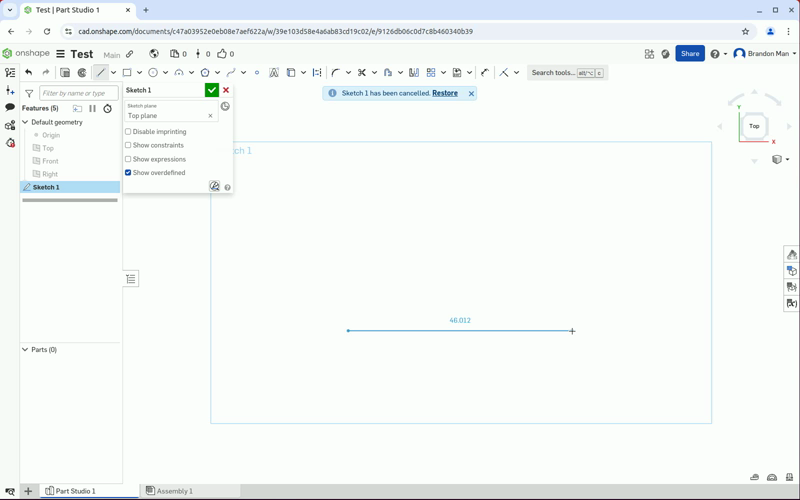
key_up(shift)
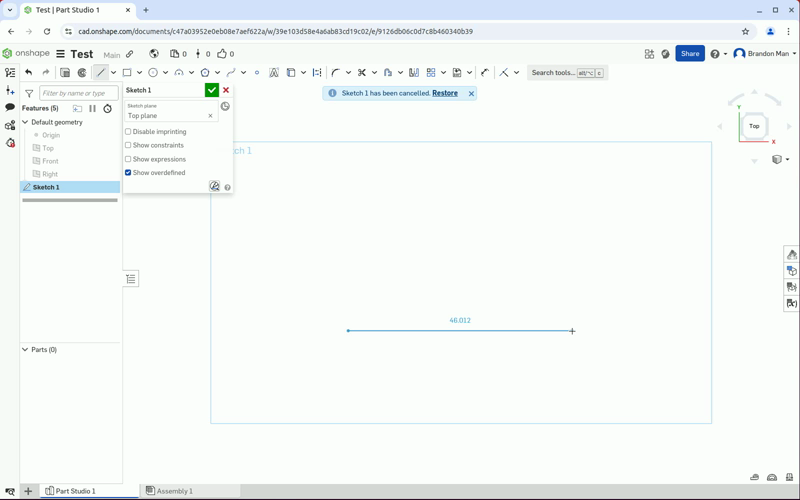
key_down(shift)
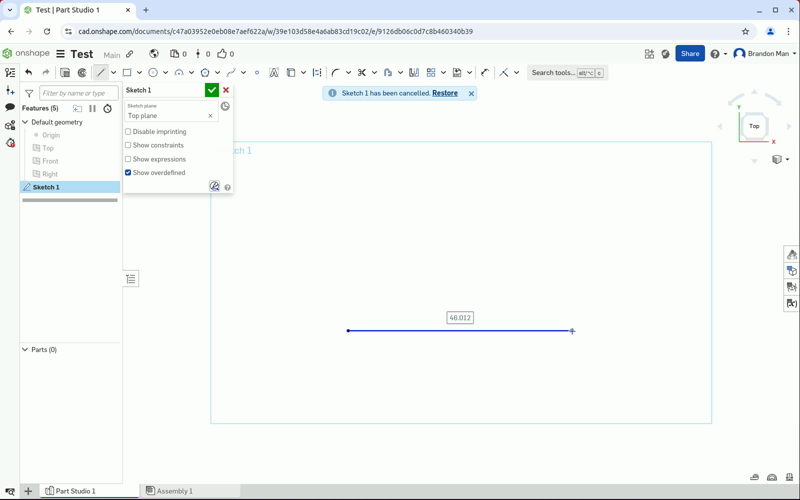
mouse_move(572, 234)
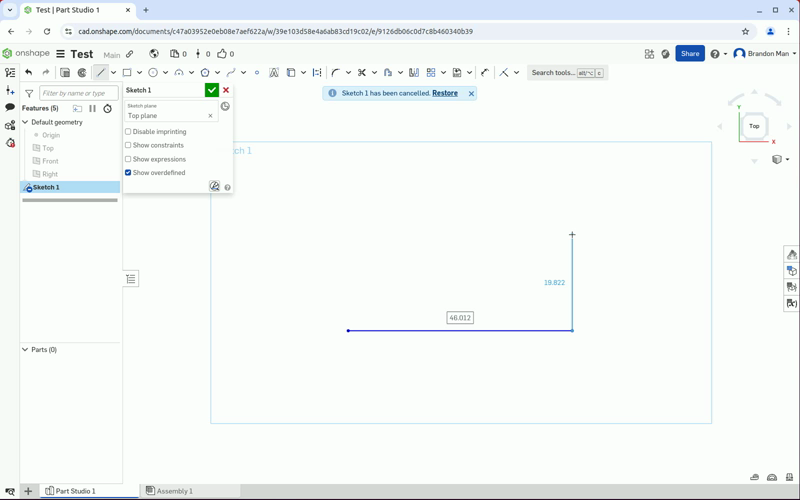
click(572, 234)
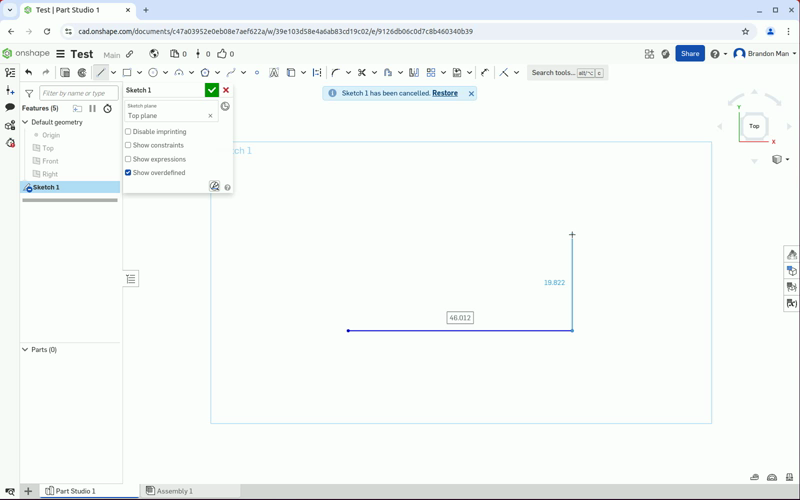
key_up(shift)
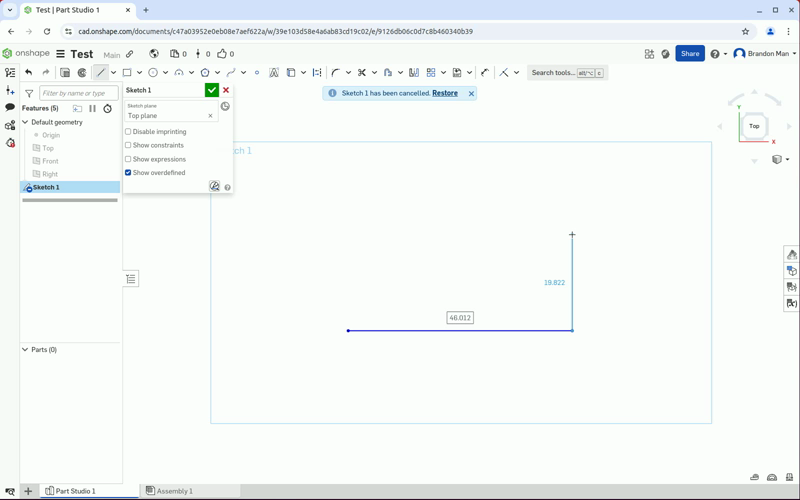
key_down(shift)
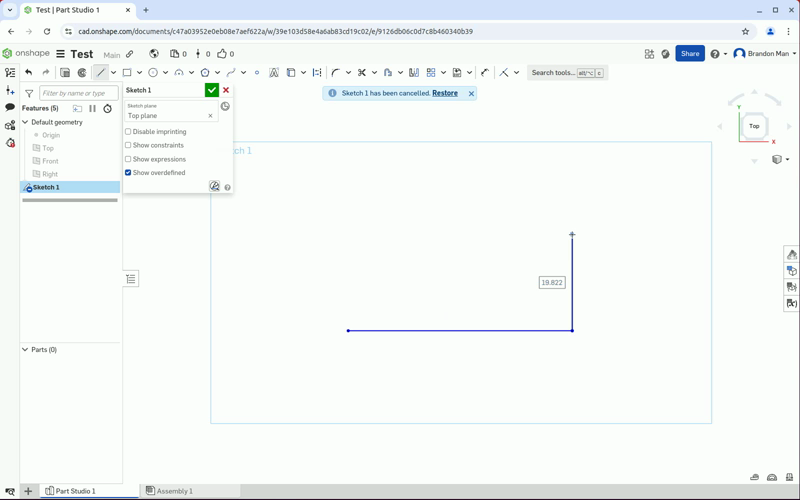
mouse_move(348, 234)
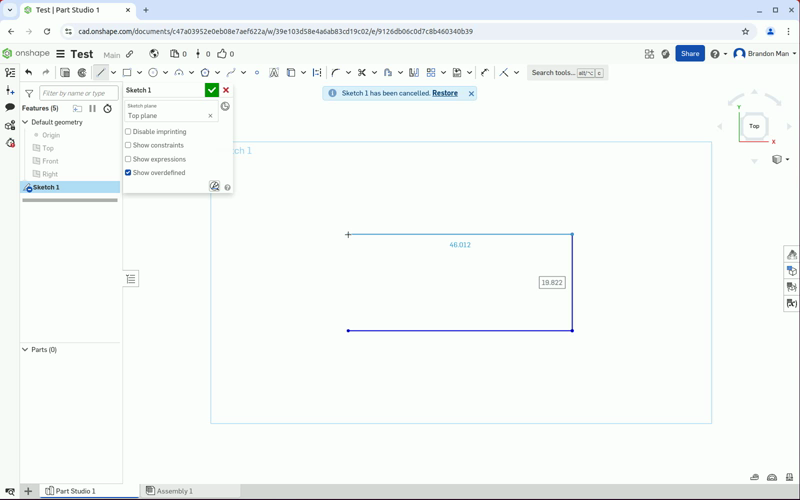
click(348, 234)
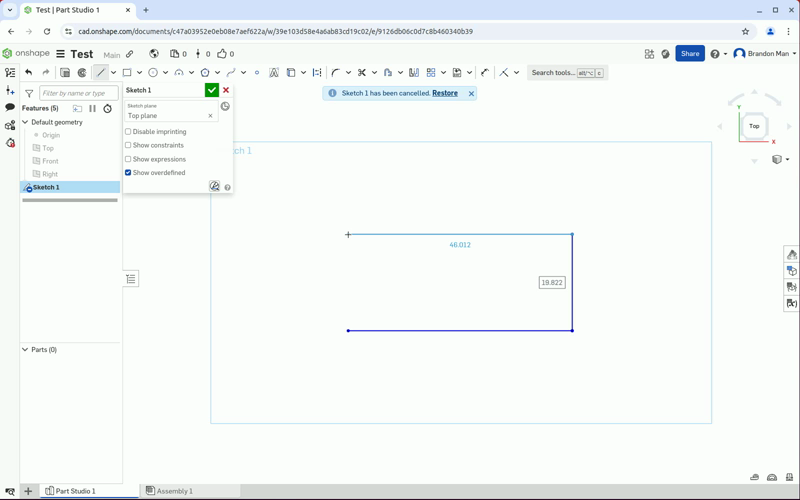
key_up(shift)
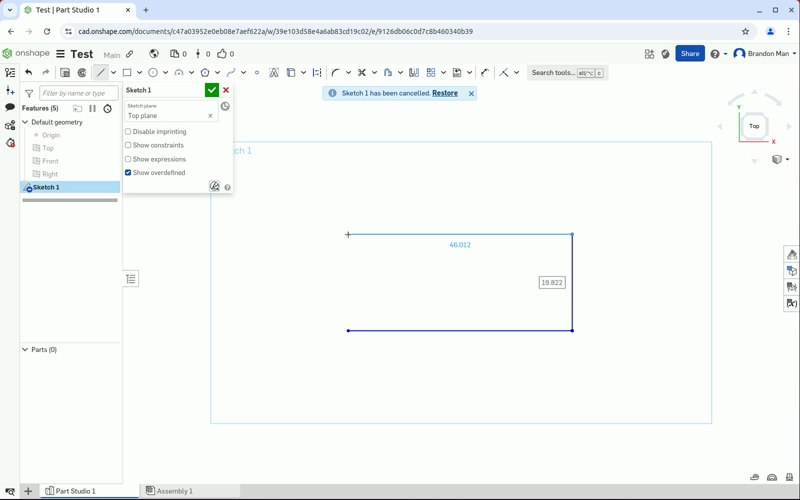
key_down(shift)
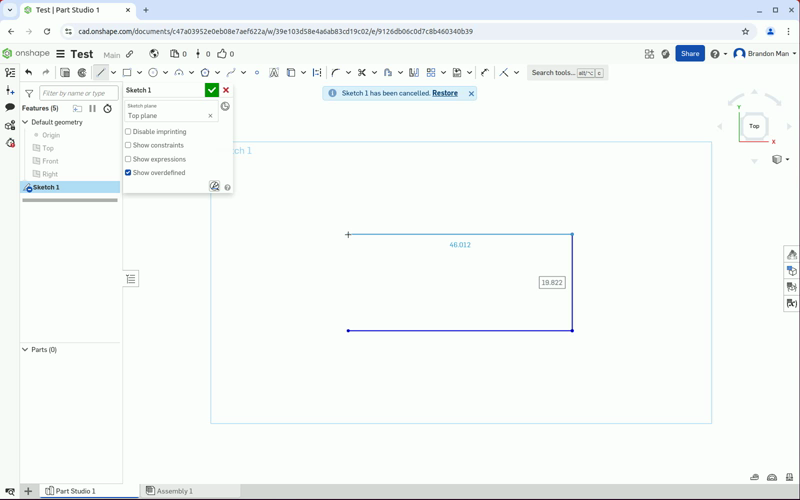
mouse_move(348, 330)
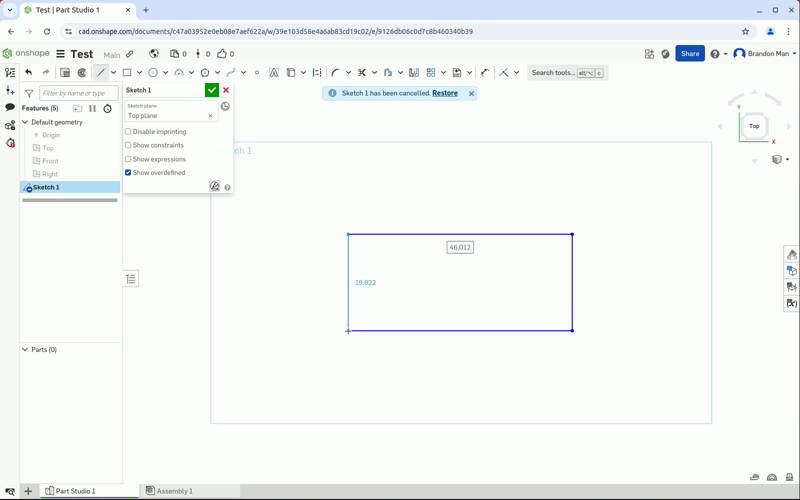
key_up(shift)
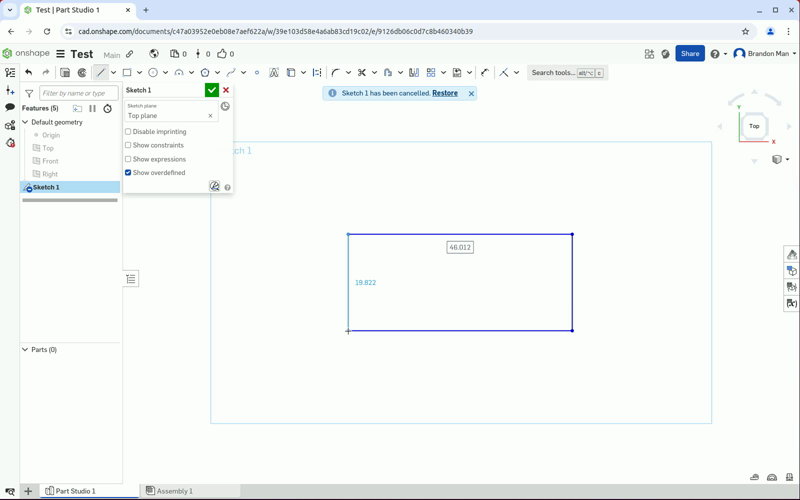
click(348, 330)
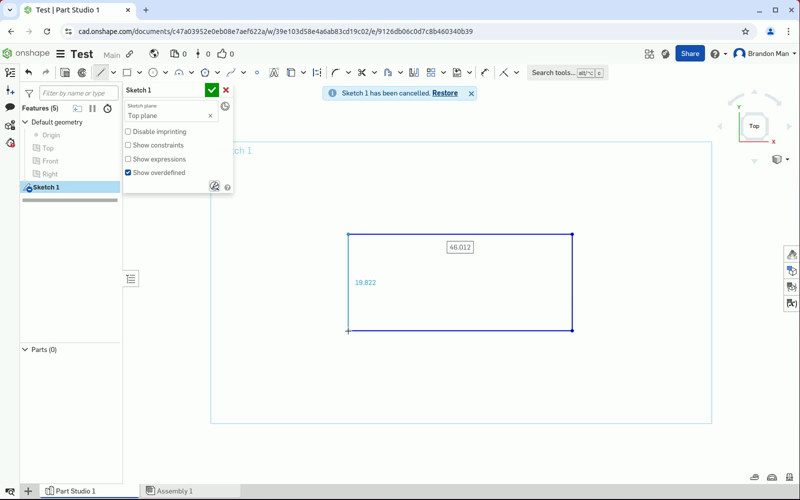
key(esc)
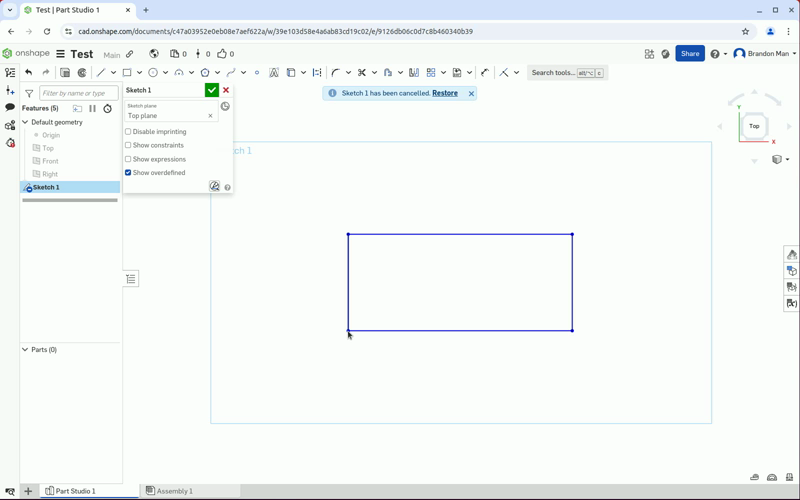
mouse_move(519, 289)
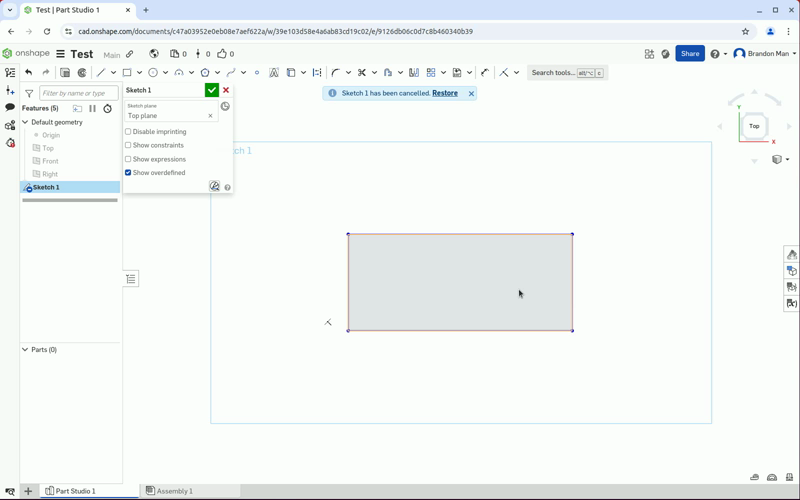
click(519, 289)
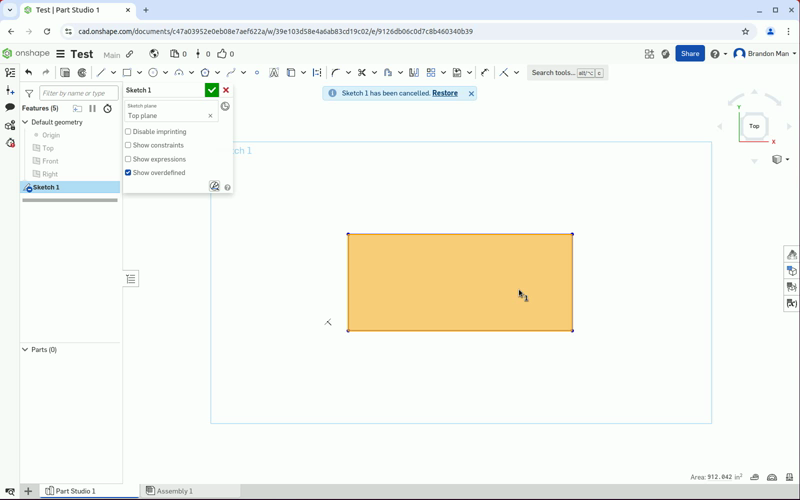
mouse_move(73, 352)
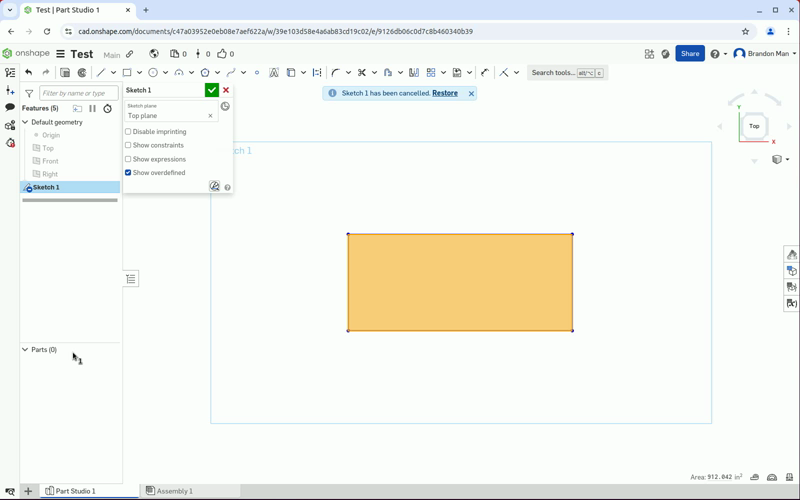
key(shift+y)
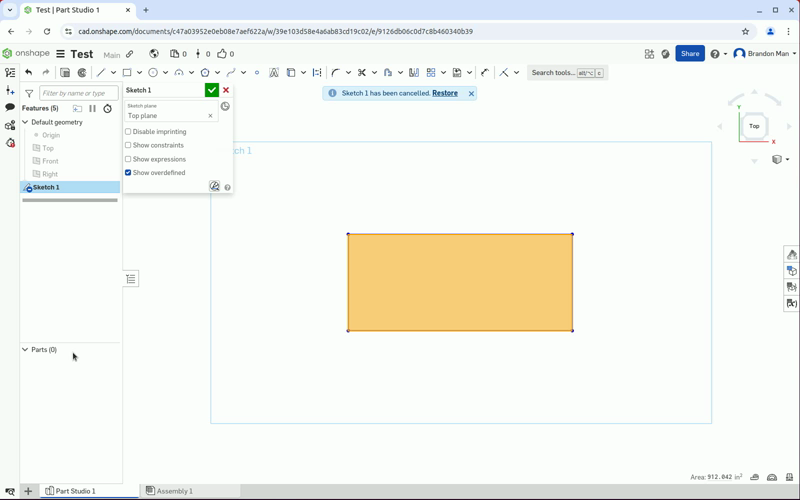
key(shift+e)
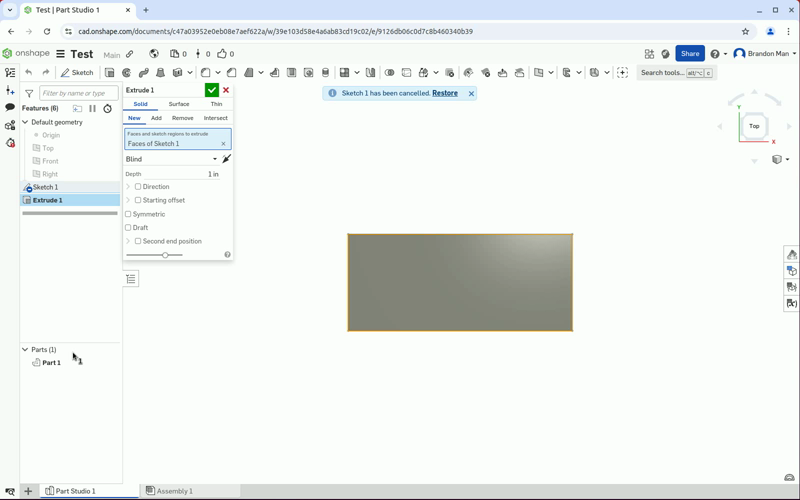
mouse_move(143, 106)
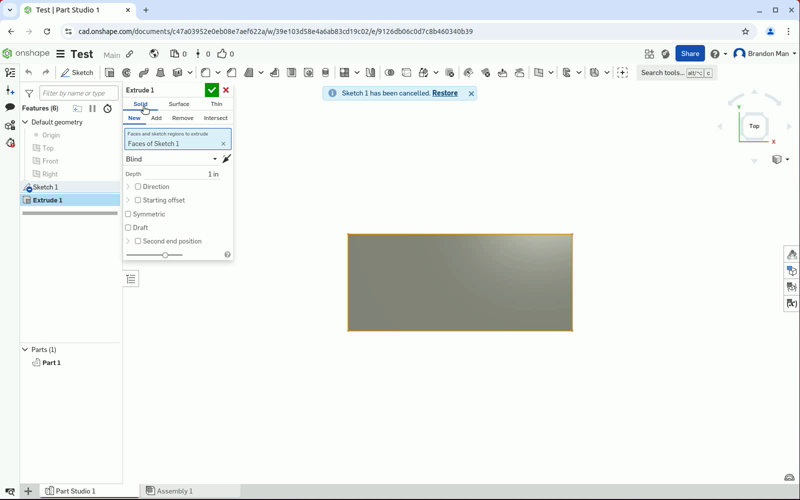
click(143, 106)
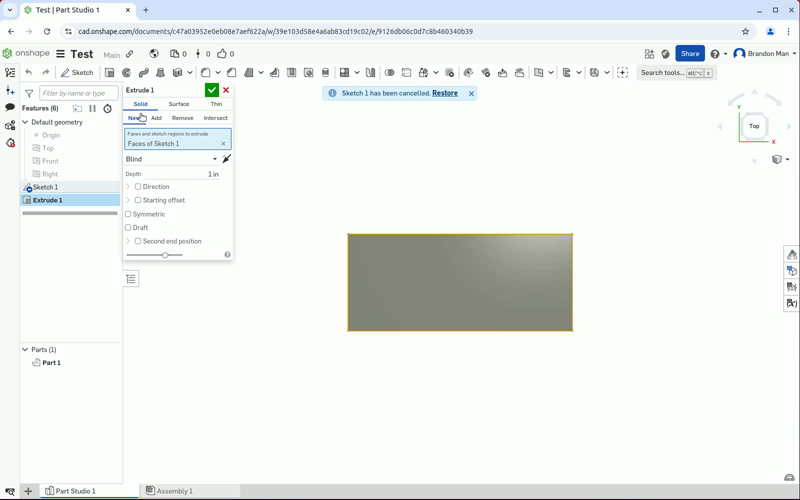
mouse_move(137, 120)
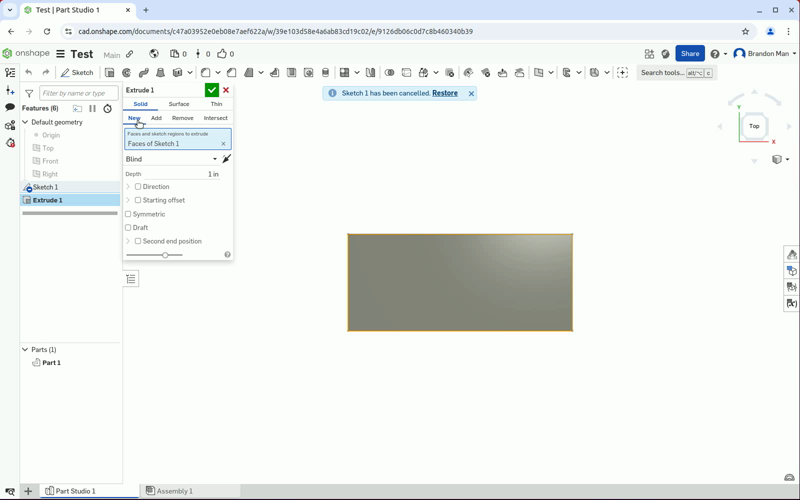
click(137, 120)
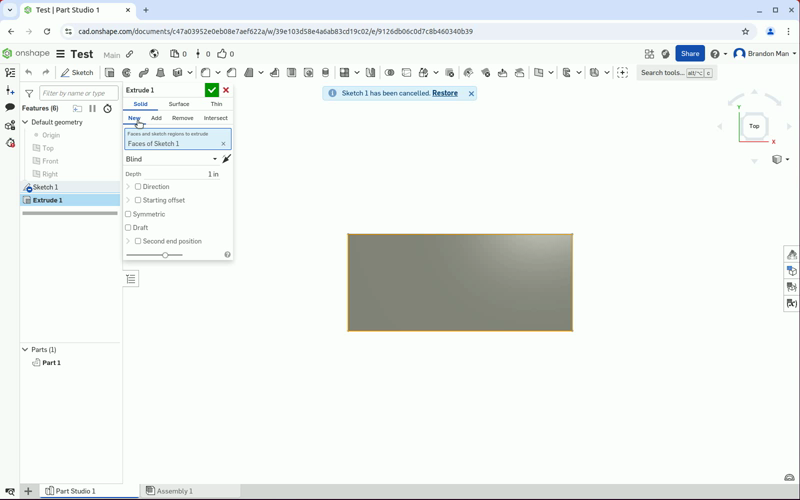
key(tab, 4)
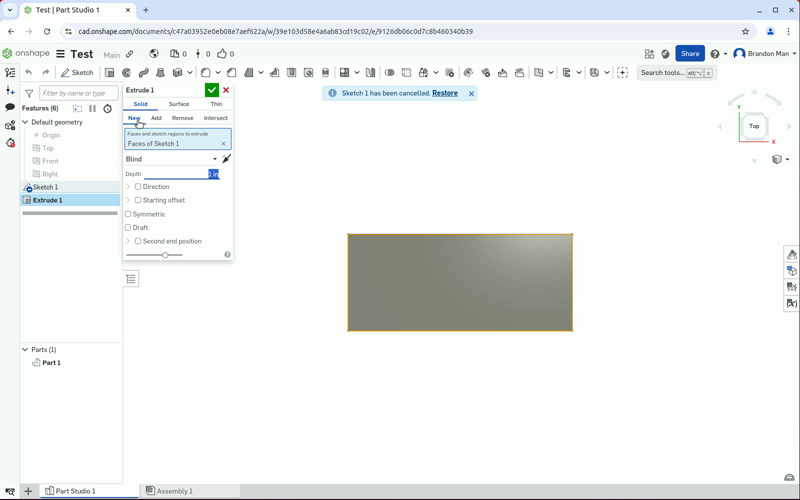
text(19.738)
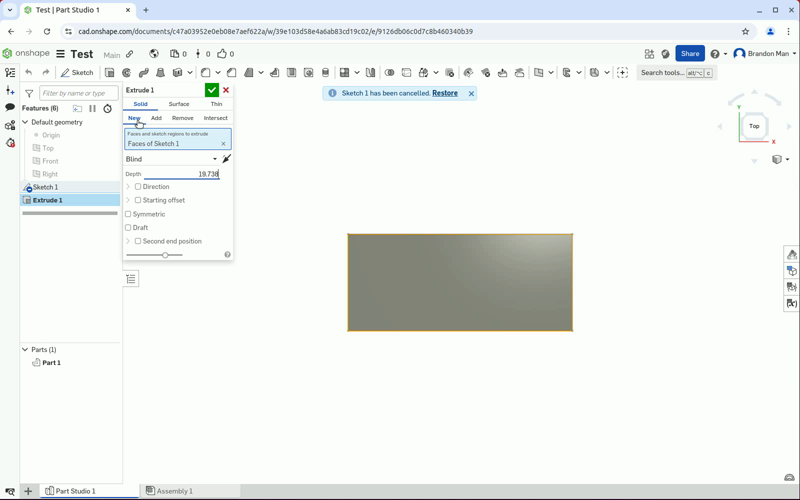
key(enter)
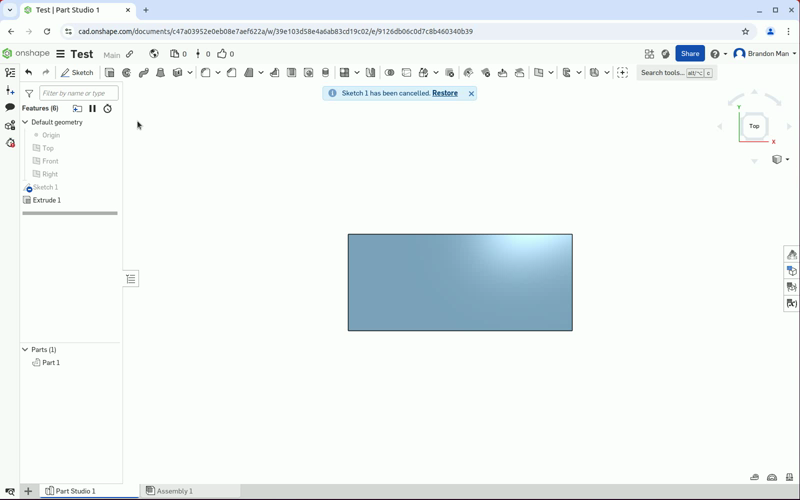
key(shift+h)
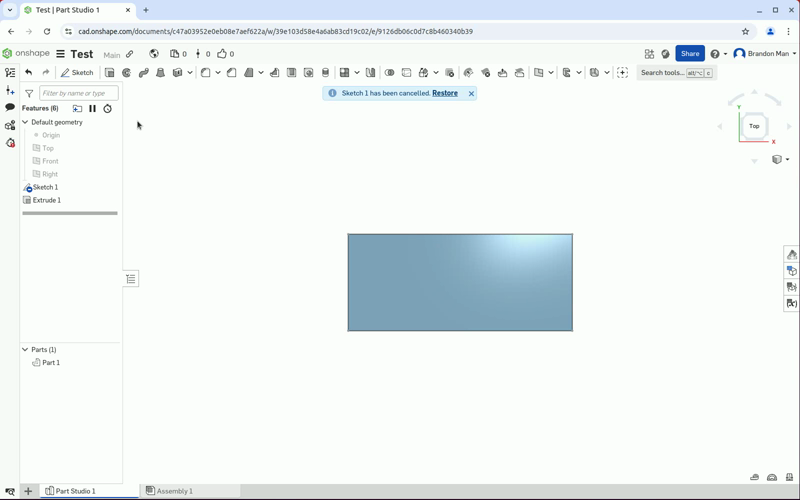
key(shift+h)
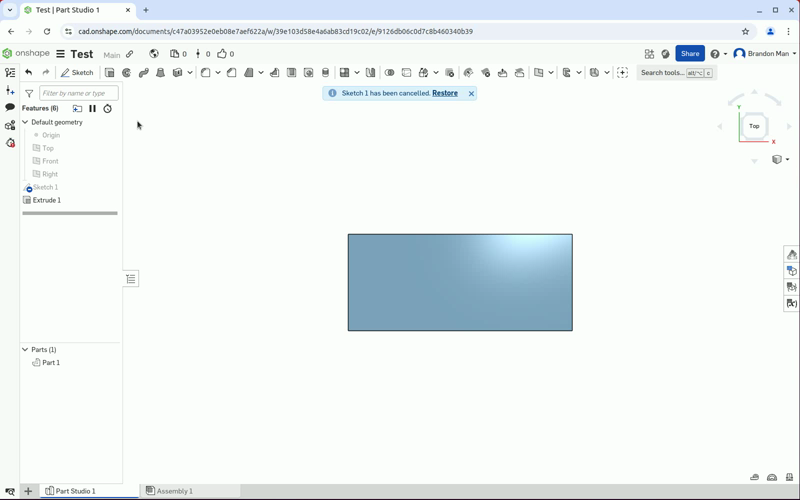
mouse_move(73, 189)
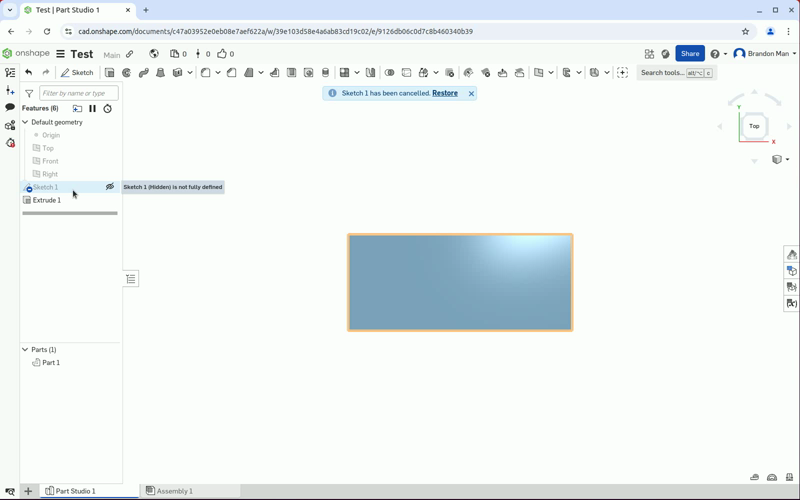
click(73, 189)
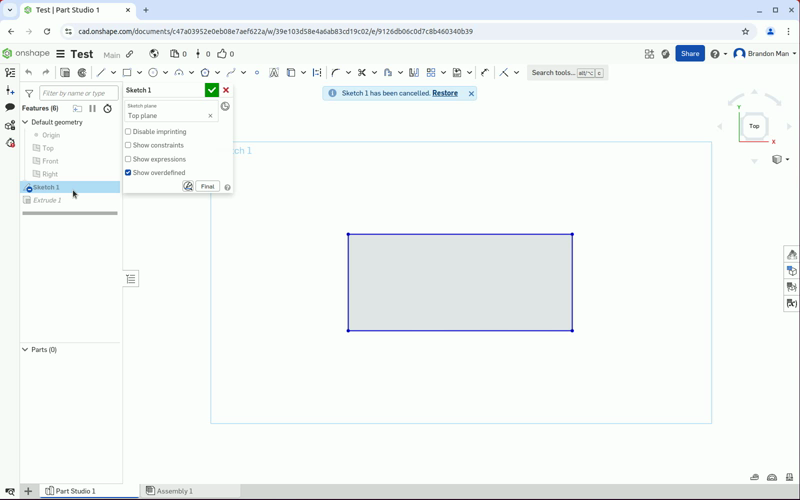
mouse_move(229, 92)
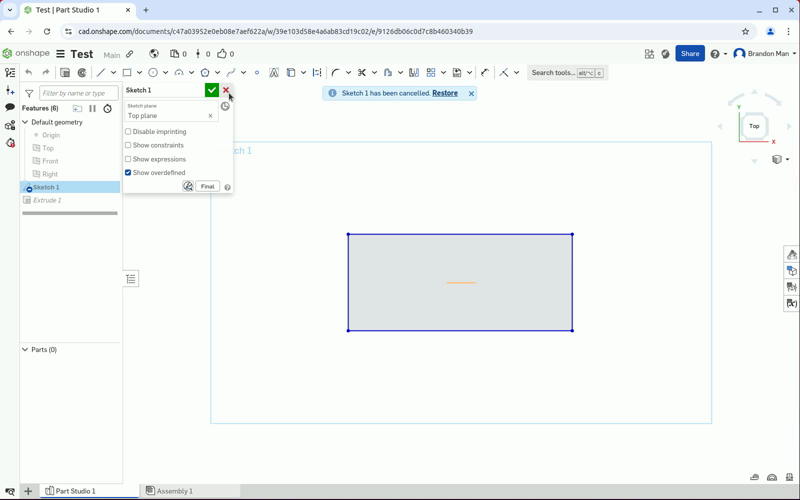
click(229, 92)
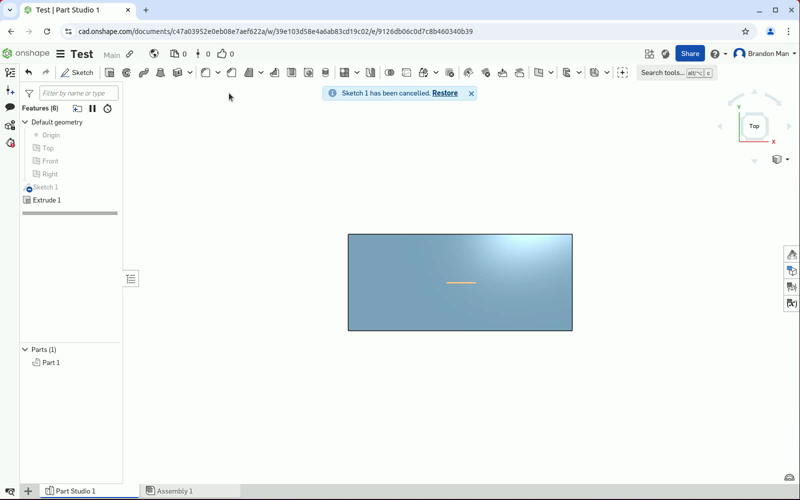
mouse_move(541, 75)
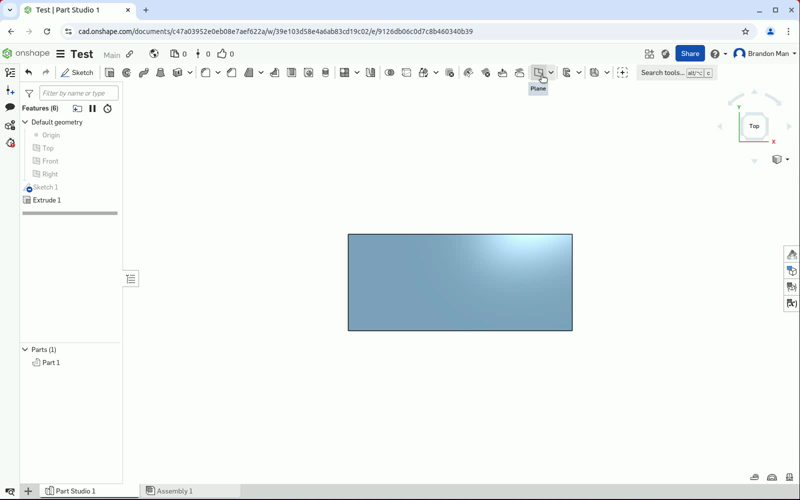
click(541, 75)
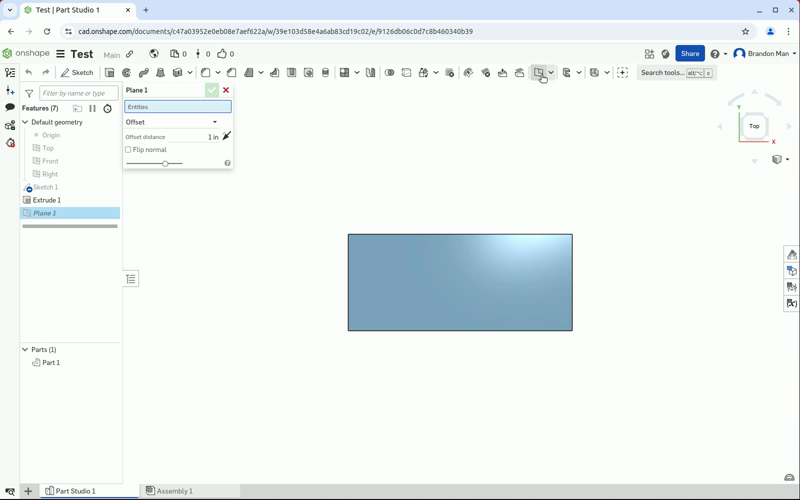
mouse_move(73, 150)
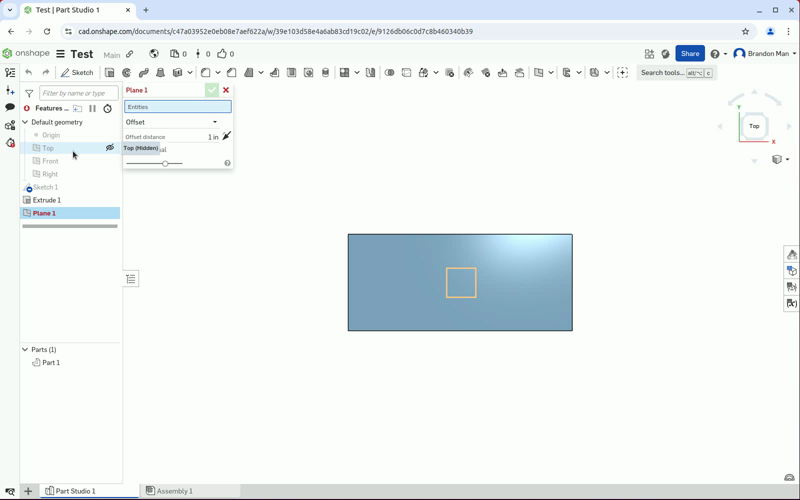
click(73, 150)
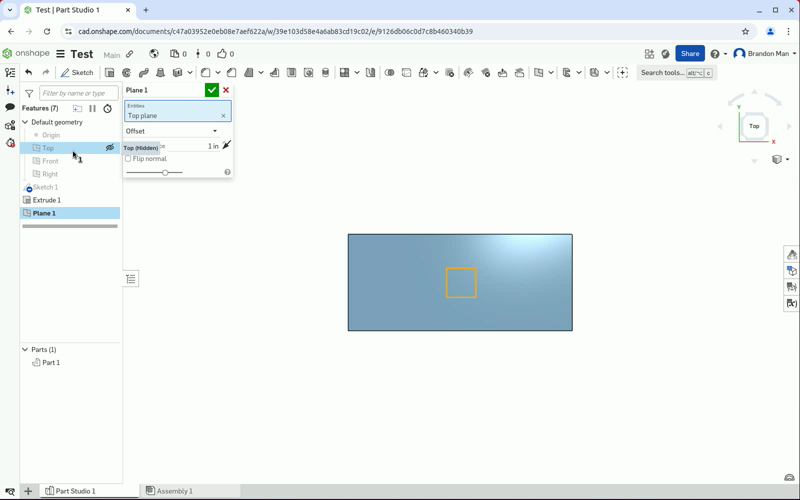
key(tab, 2)
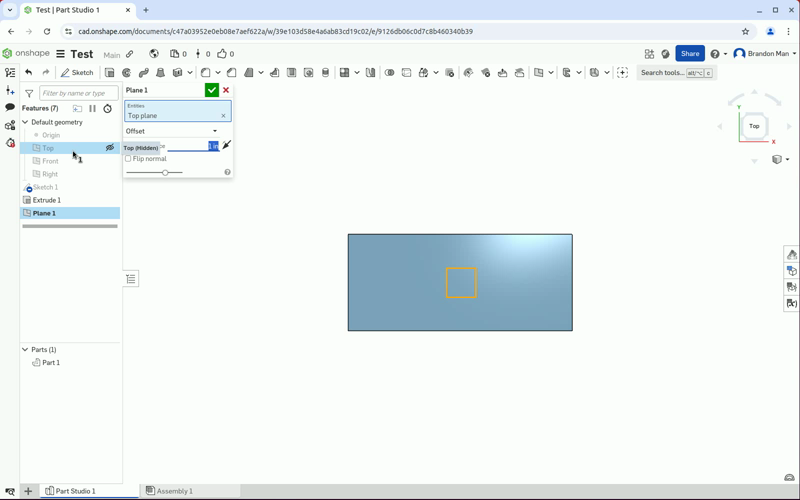
text(19.75)
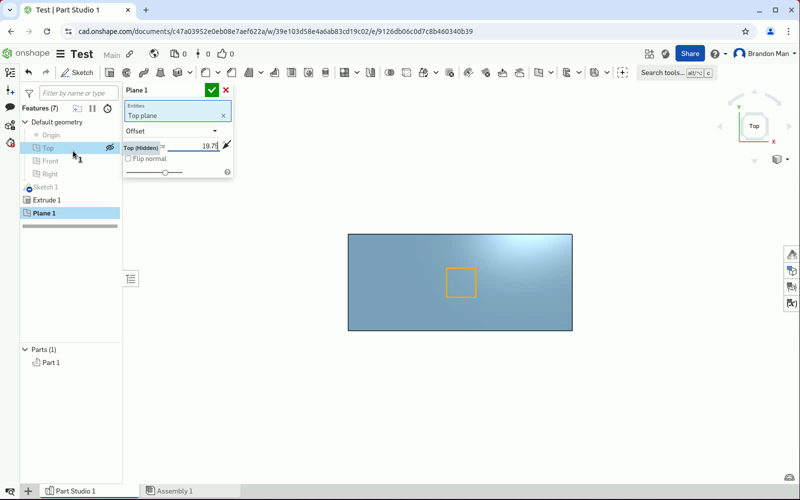
key(enter, 2)
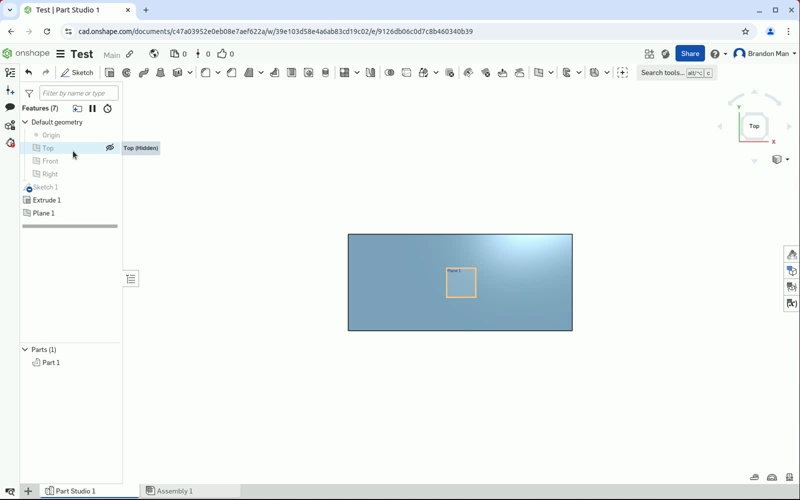
key(shift+s)
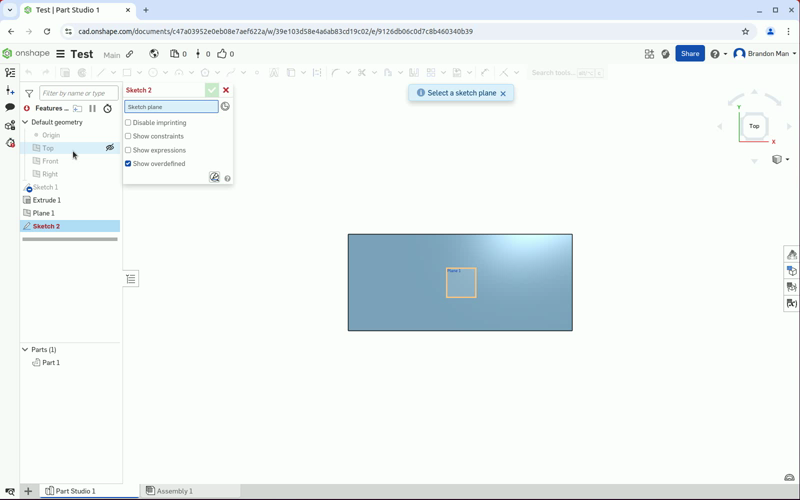
mouse_move(73, 215)
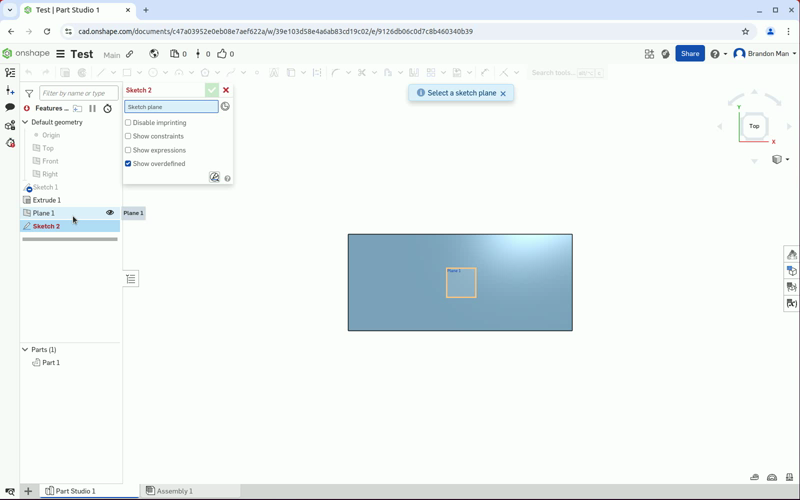
click(73, 215)
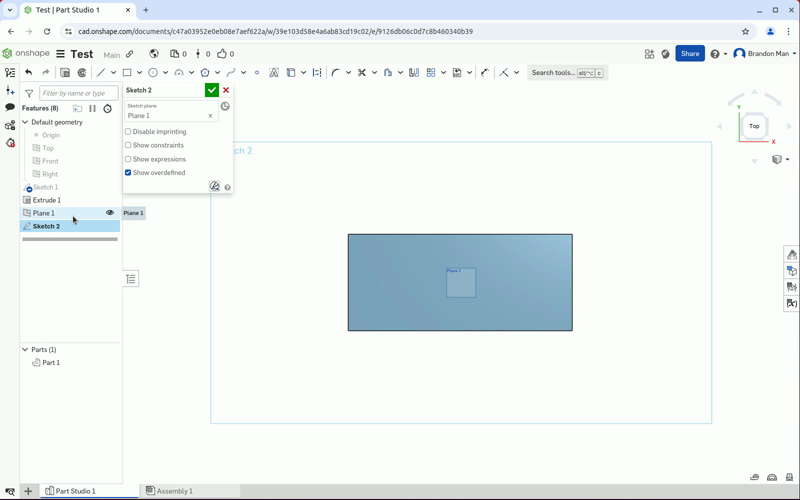
mouse_move(73, 352)
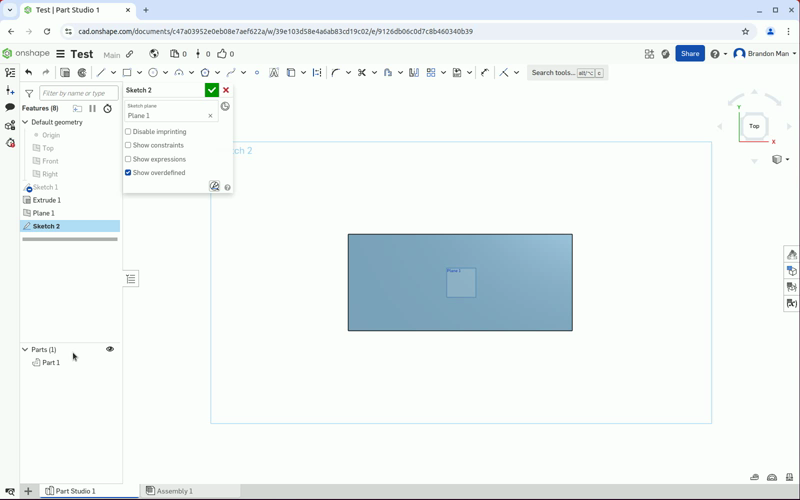
key(y)
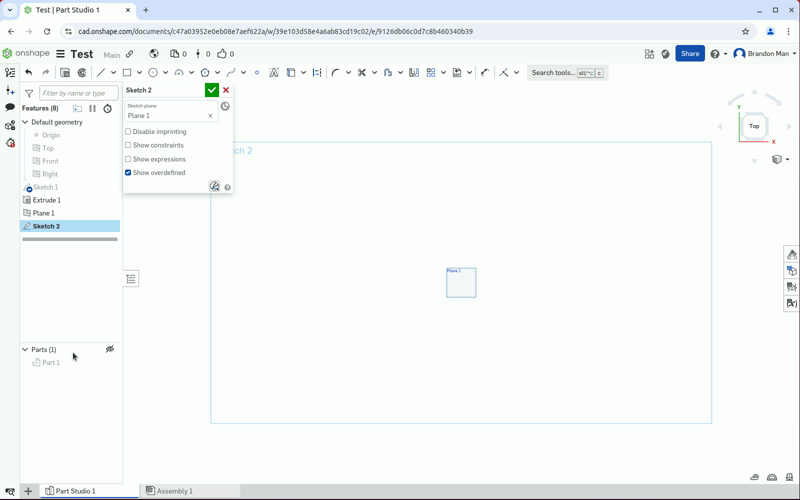
key(c)
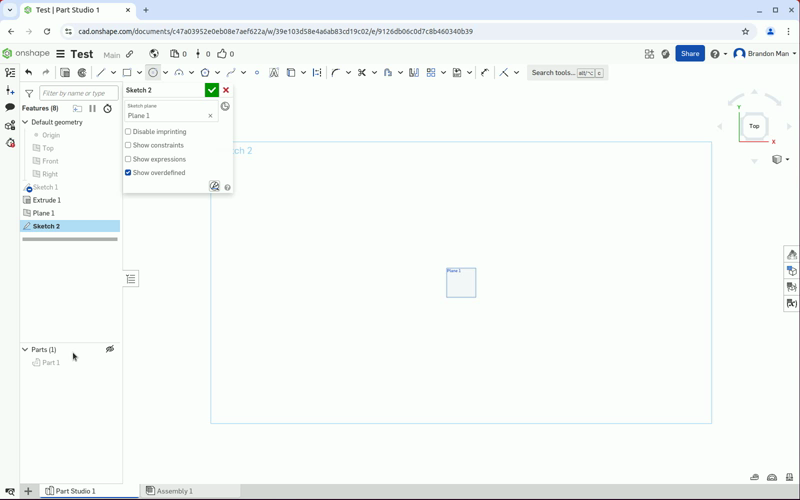
key_down(shift)
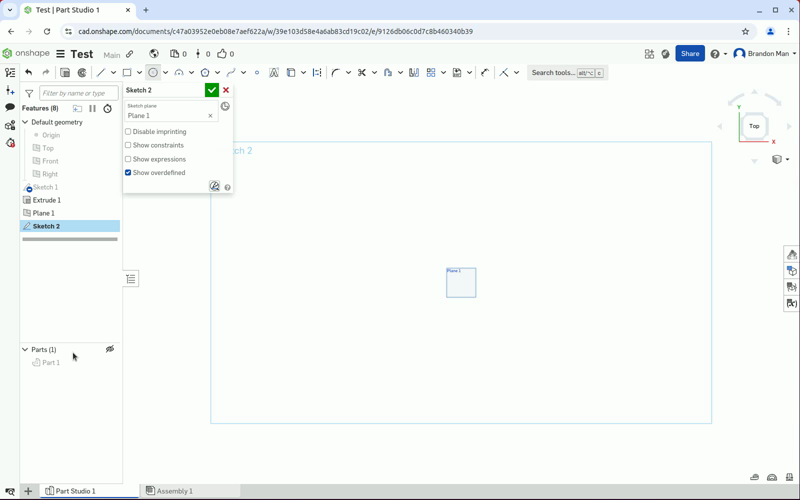
mouse_move(396, 282)
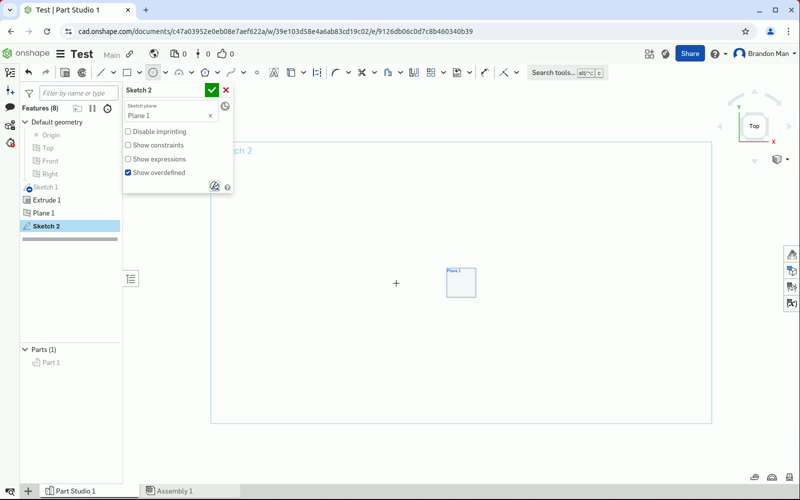
click(396, 282)
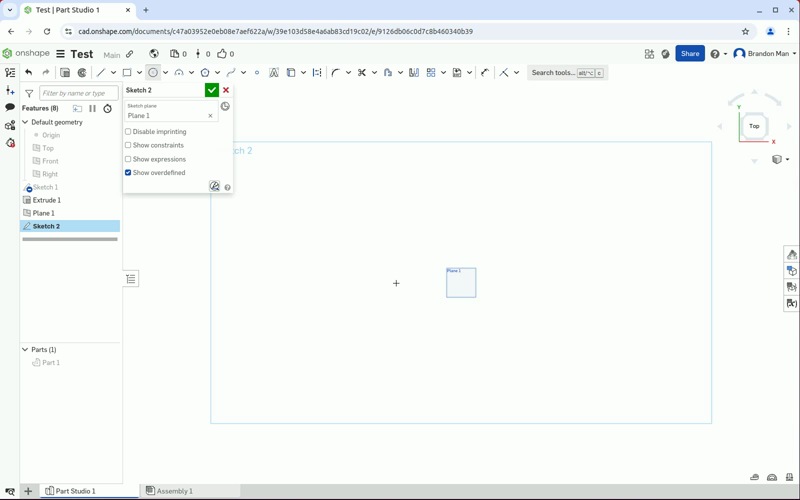
key_up(shift)
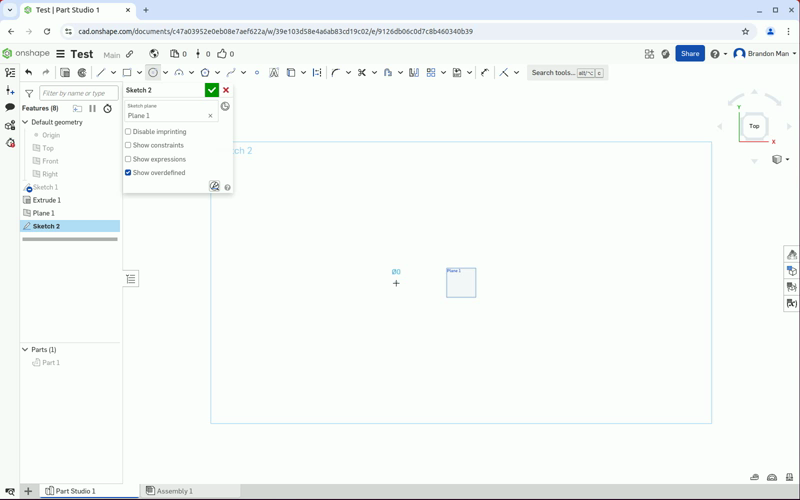
mouse_move(412, 282)
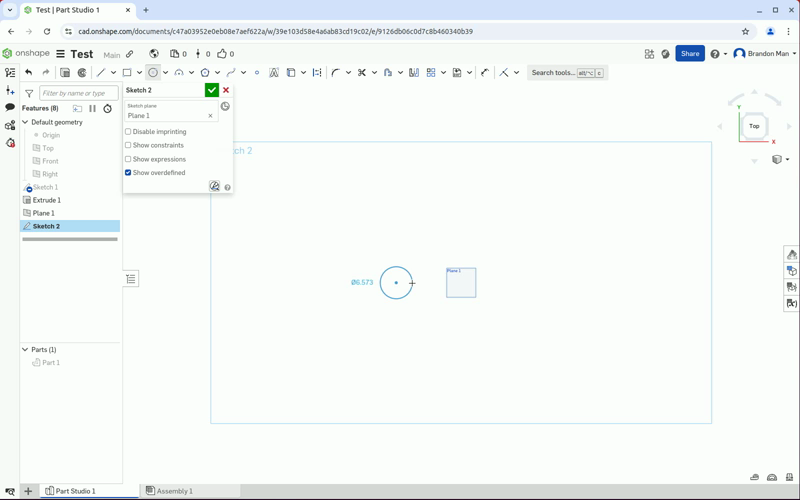
click(412, 282)
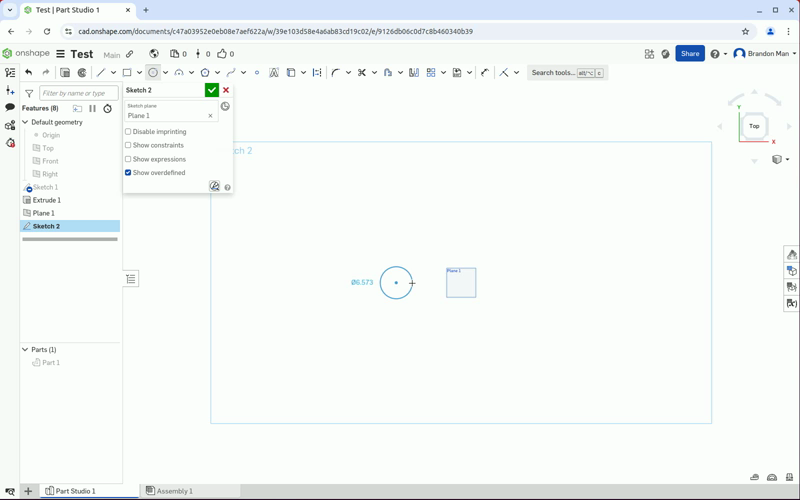
key(esc)
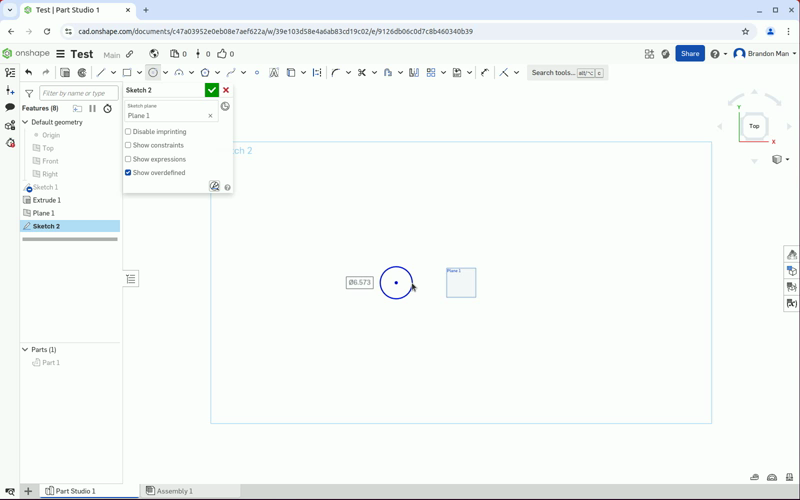
mouse_move(400, 287)
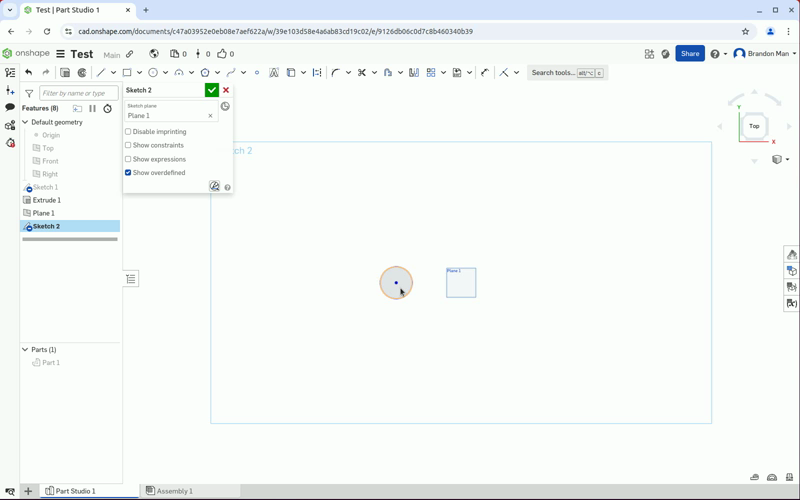
scroll(6)
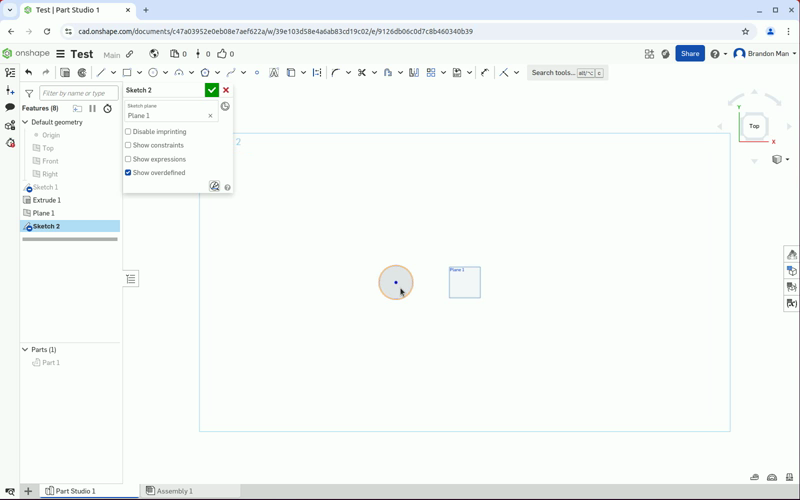
scroll(6)
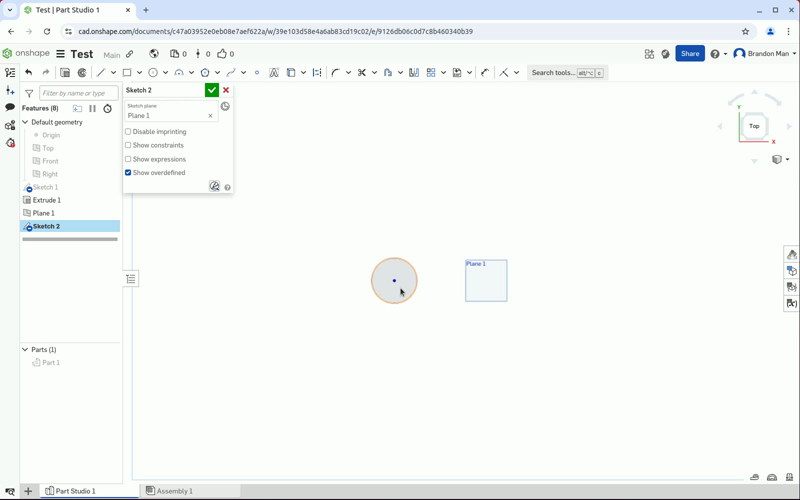
scroll(6)
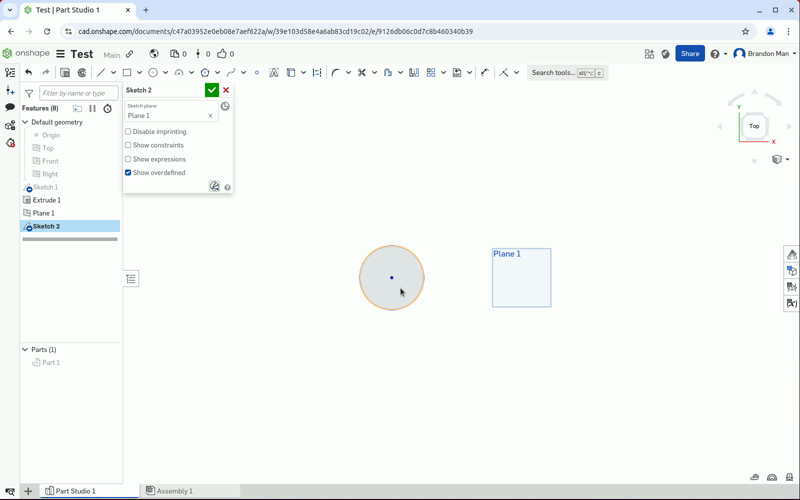
scroll(6)
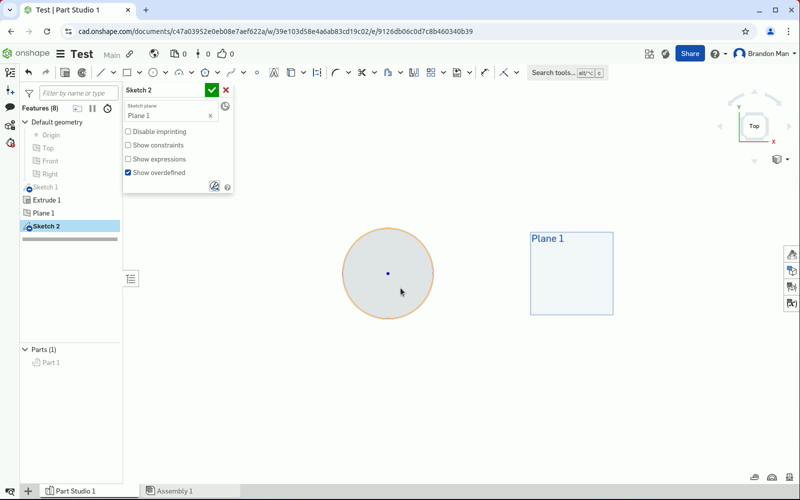
scroll(6)
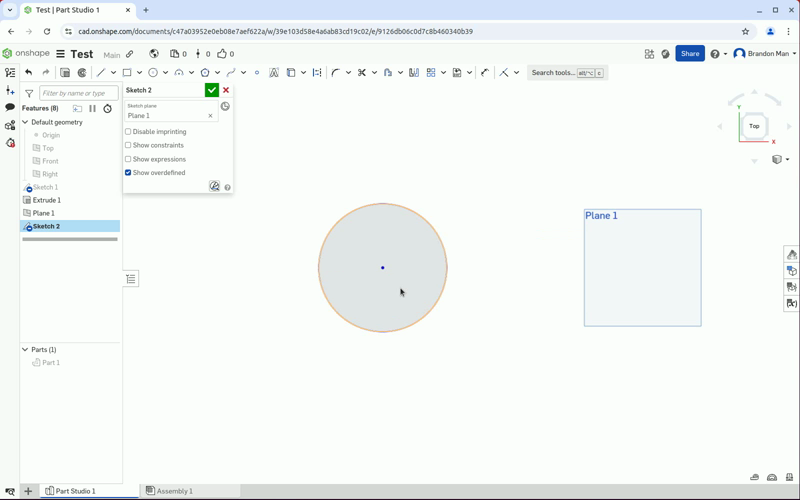
scroll(6)
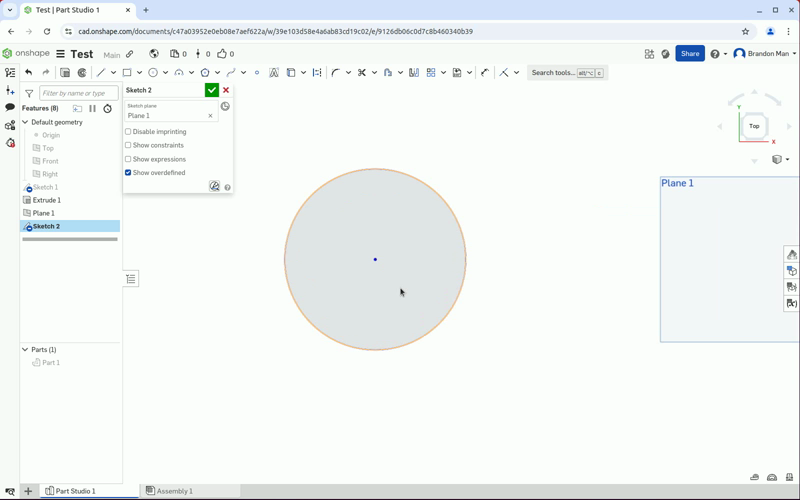
scroll(6)
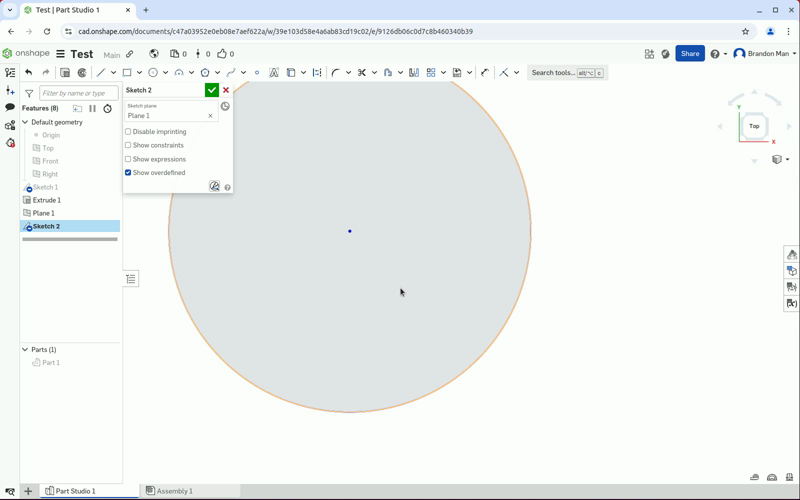
click(400, 287)
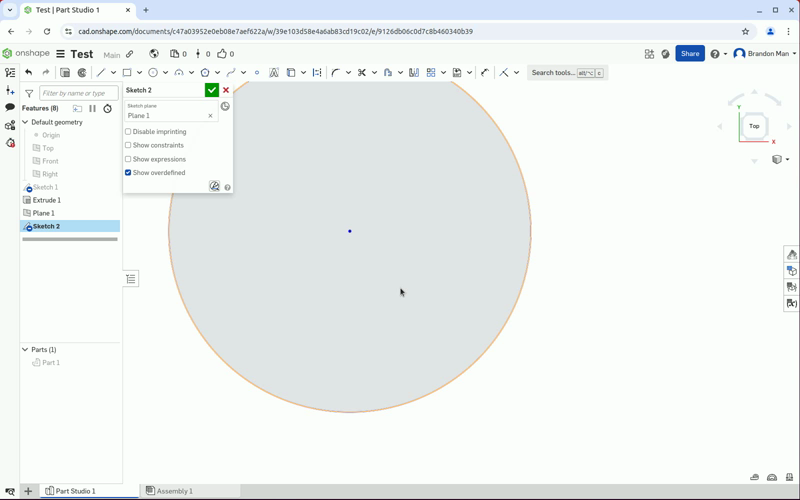
scroll(-6)
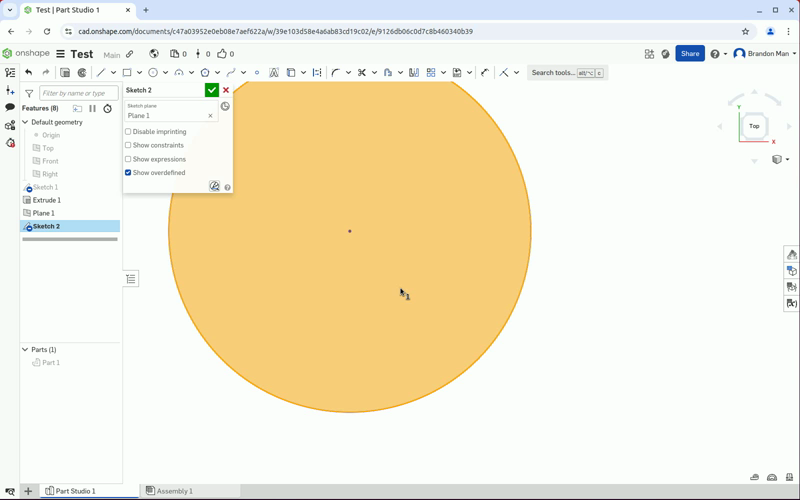
scroll(-6)
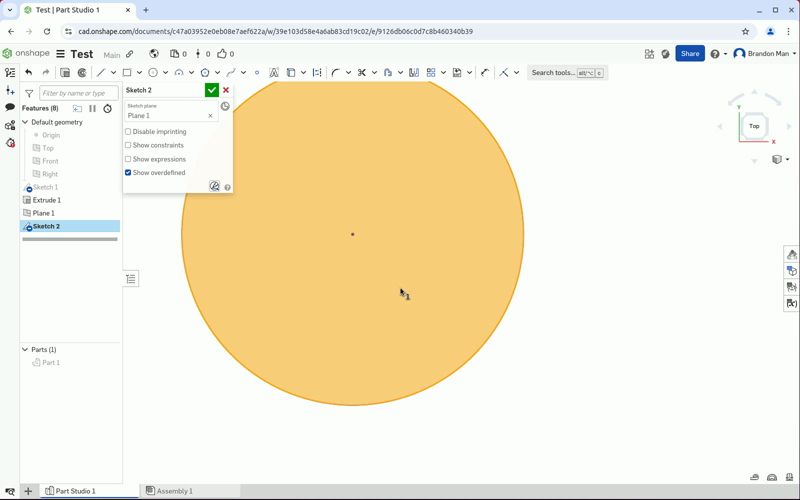
scroll(-6)
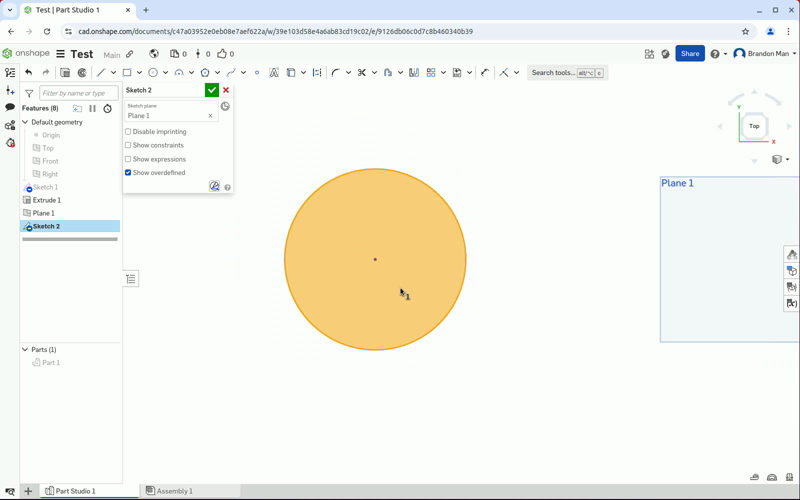
scroll(-6)
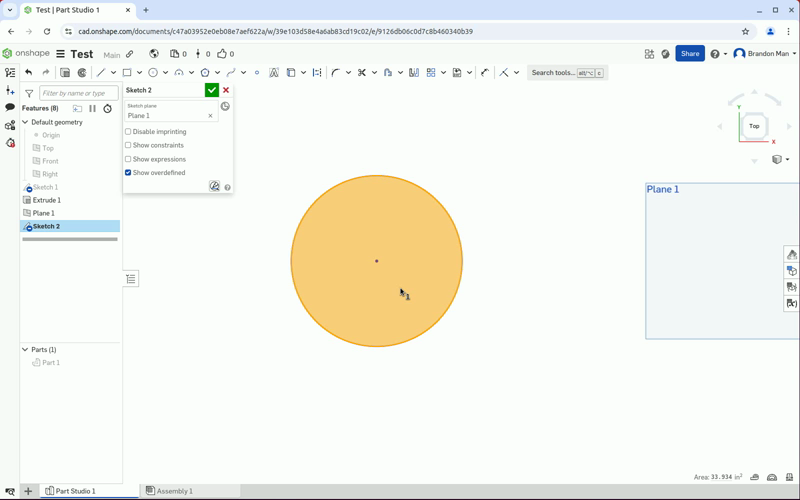
scroll(-6)
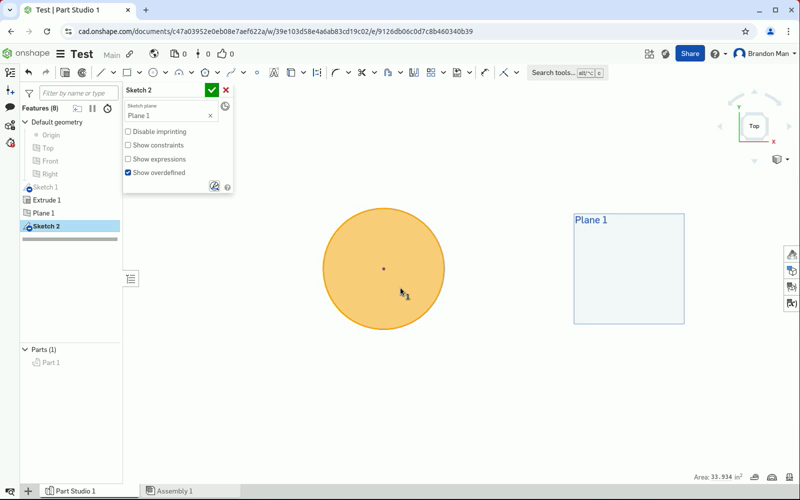
scroll(-6)
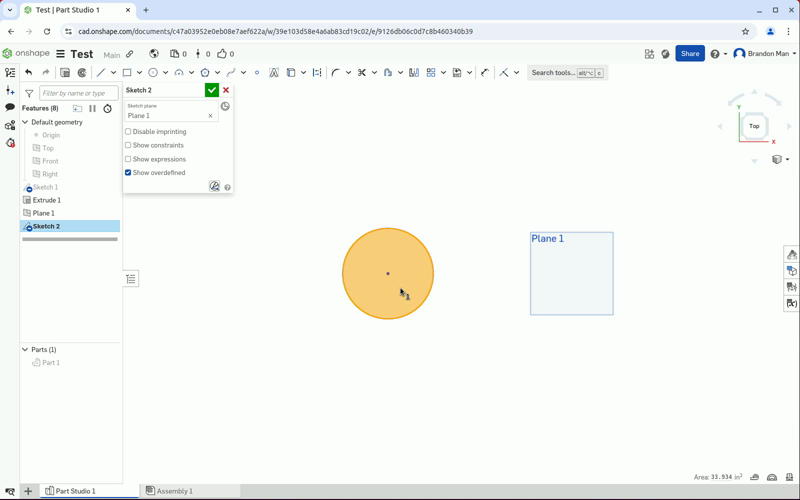
scroll(-6)
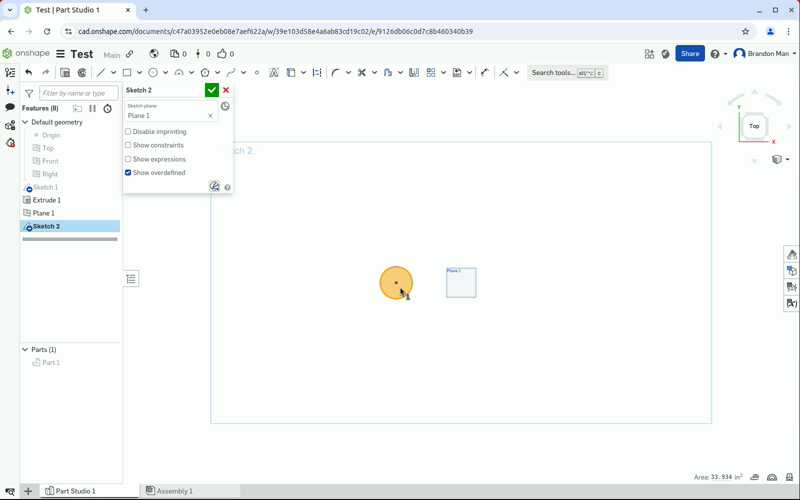
mouse_move(73, 352)
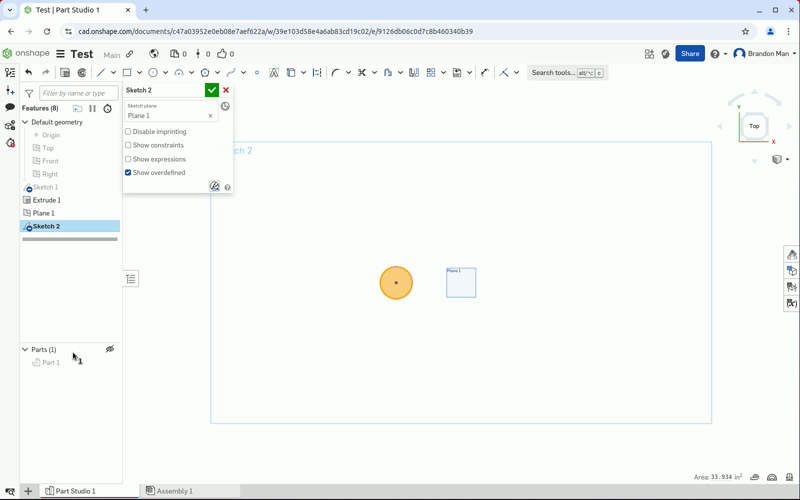
key(shift+y)
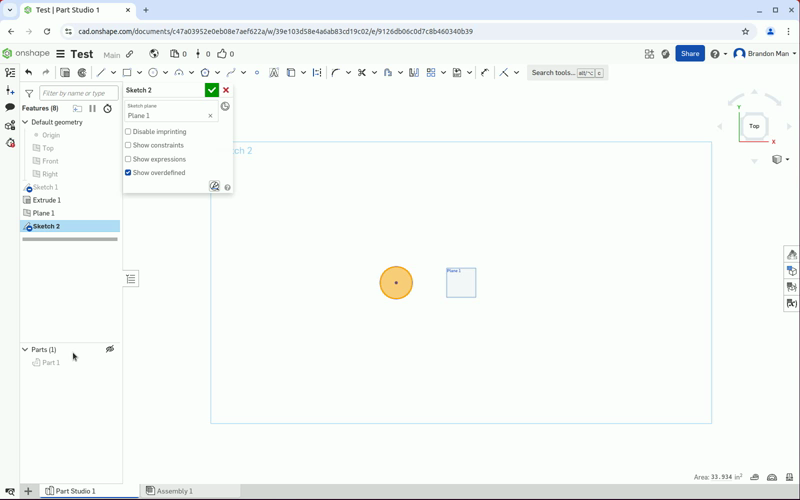
key(shift+e)
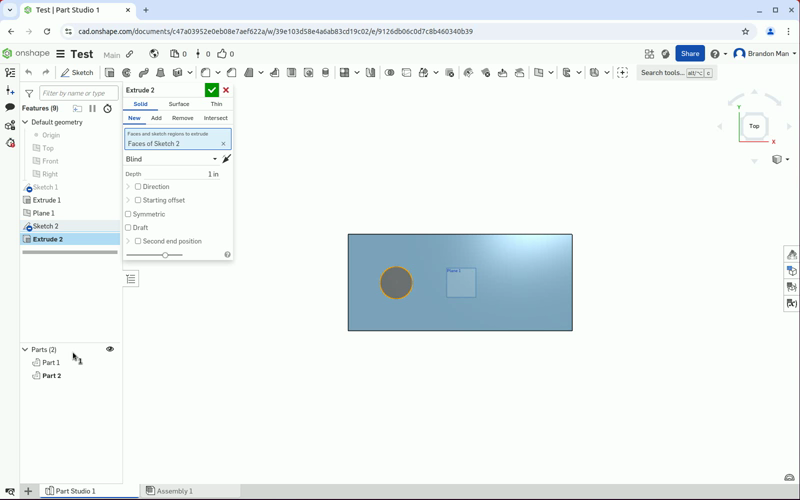
mouse_move(143, 106)
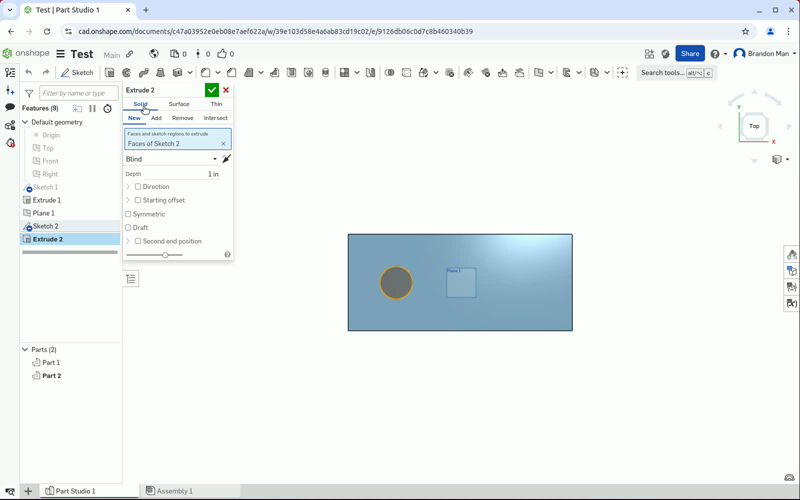
click(143, 106)
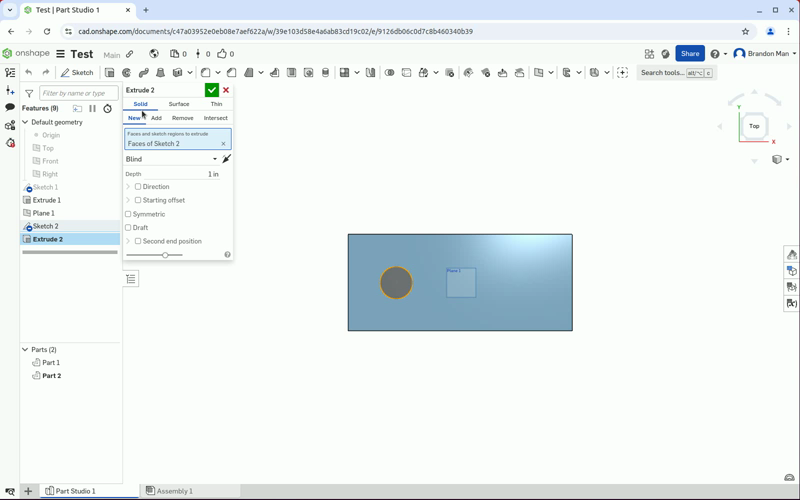
mouse_move(137, 120)
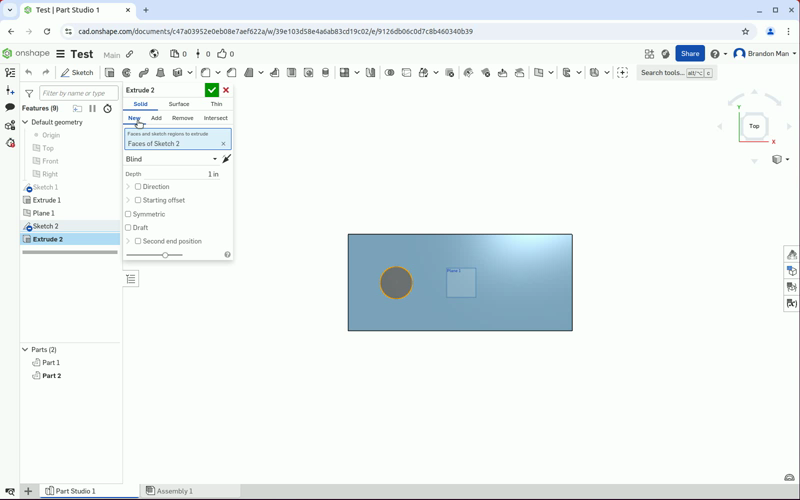
click(137, 120)
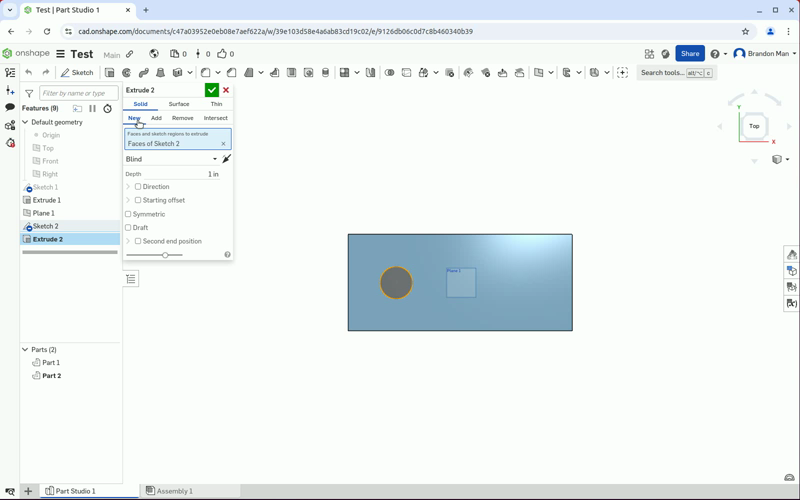
key(tab, 4)
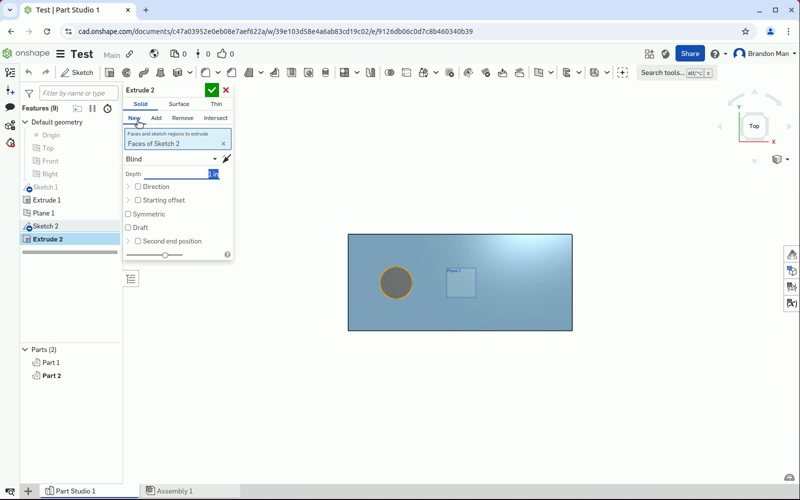
text(3.37)
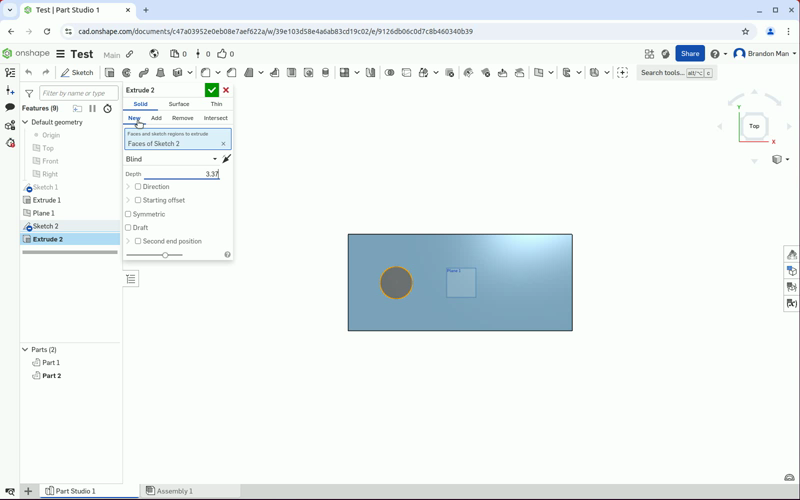
key(enter)
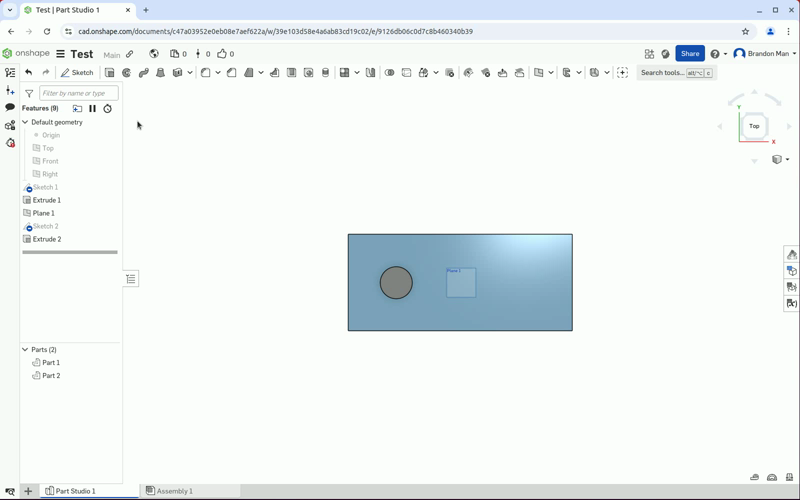
key(shift+h)
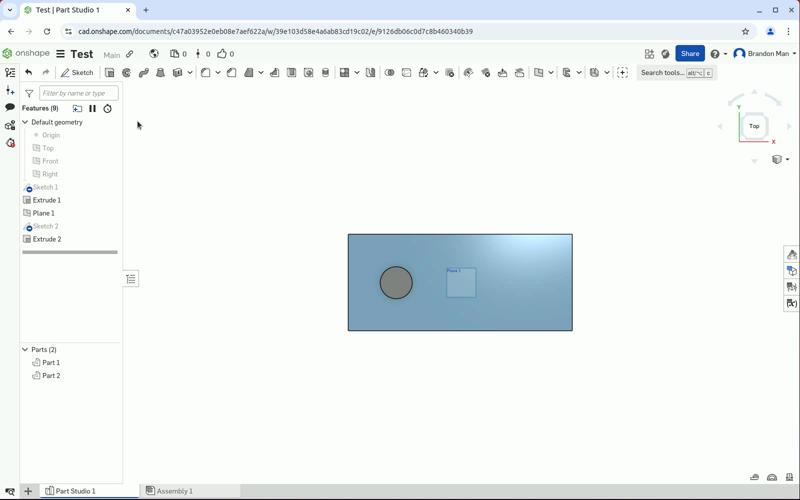
key(shift+h)
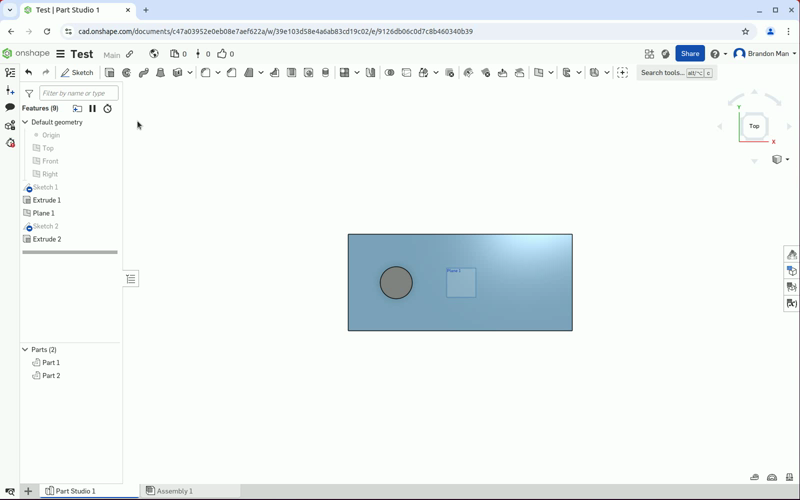
mouse_move(73, 189)
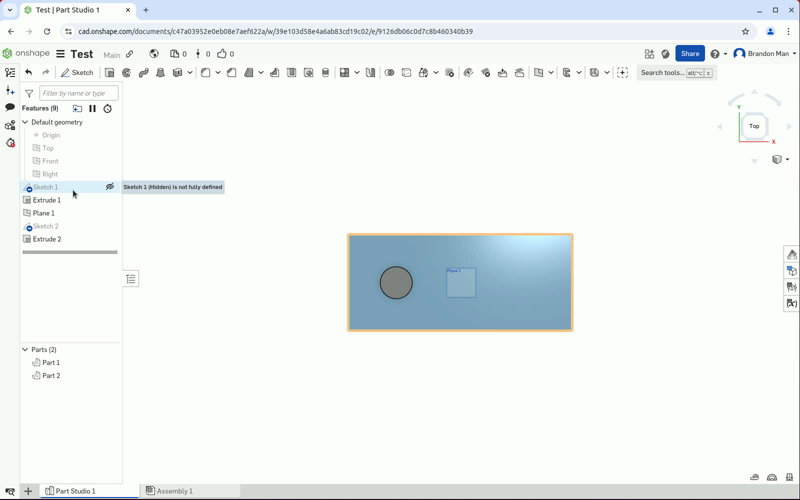
click(73, 189)
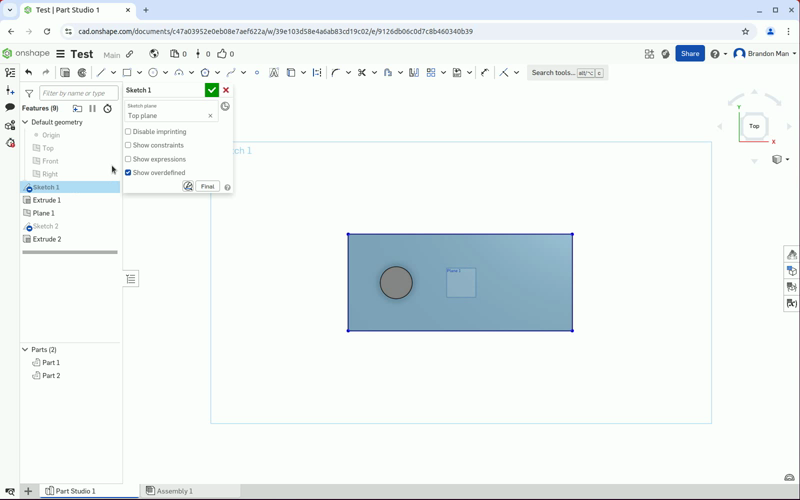
mouse_move(229, 92)
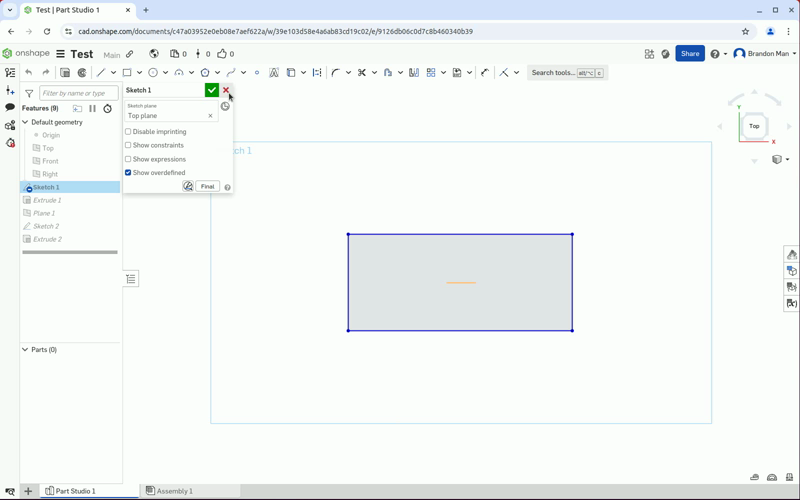
click(229, 92)
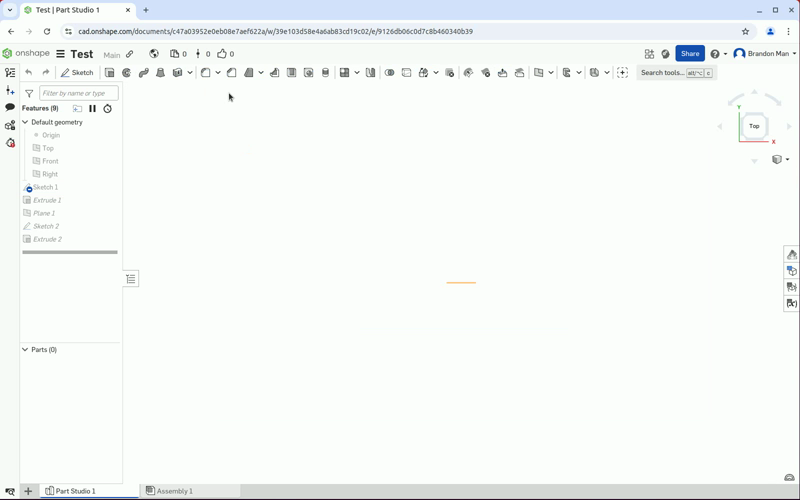
key(shift+s)
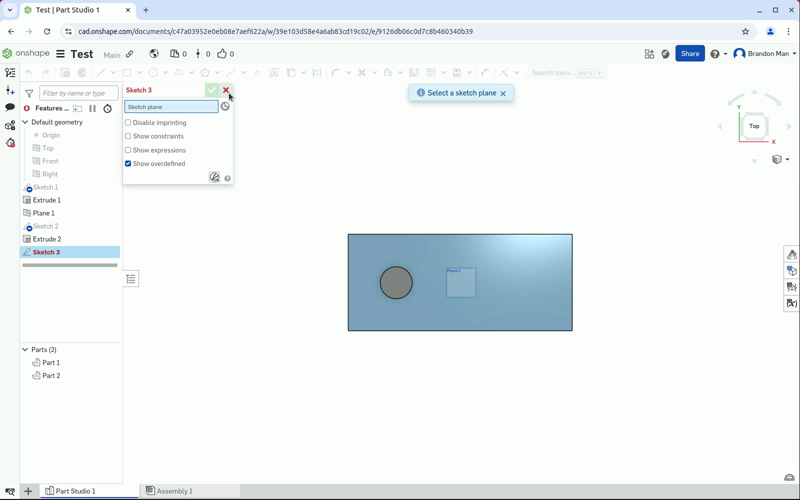
mouse_move(73, 215)
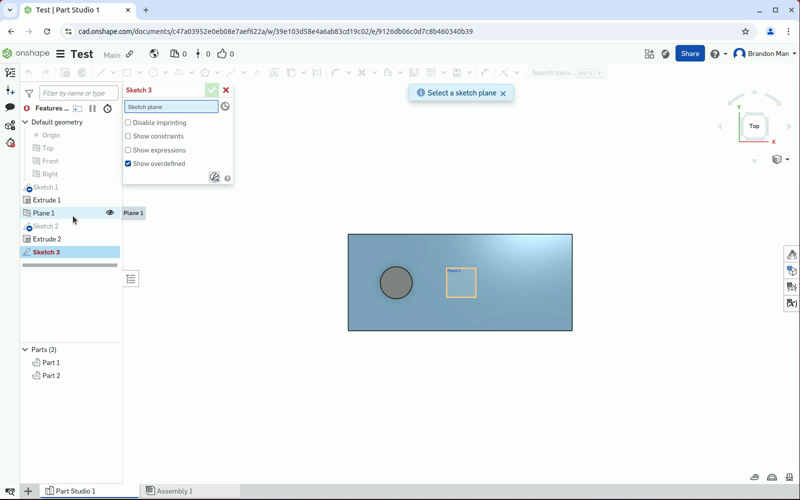
click(73, 215)
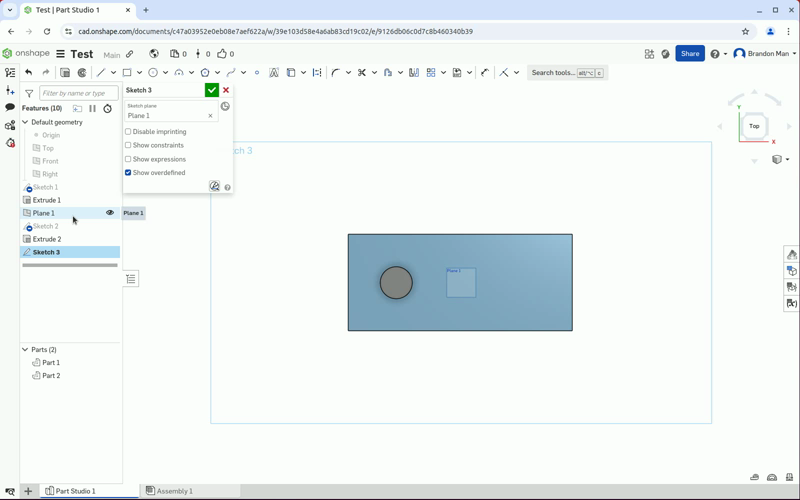
mouse_move(73, 352)
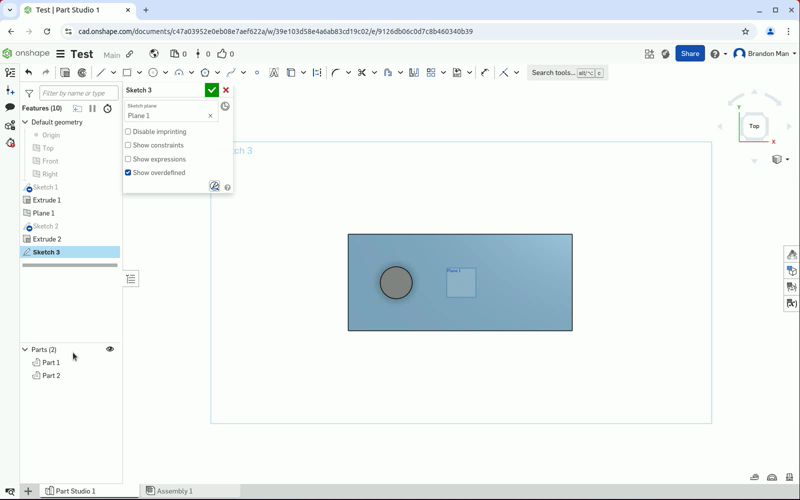
key(y)
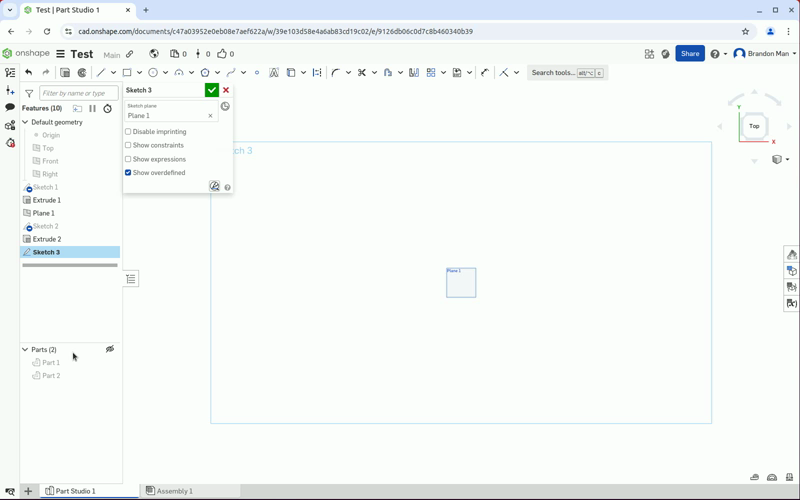
key(c)
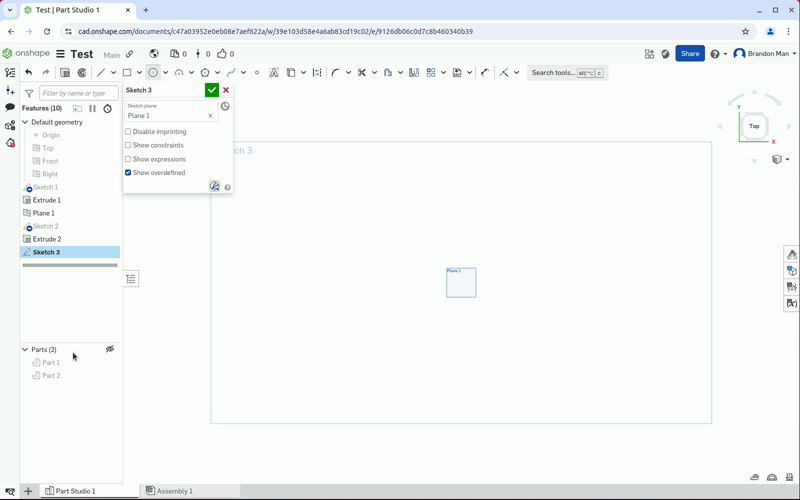
key_down(shift)
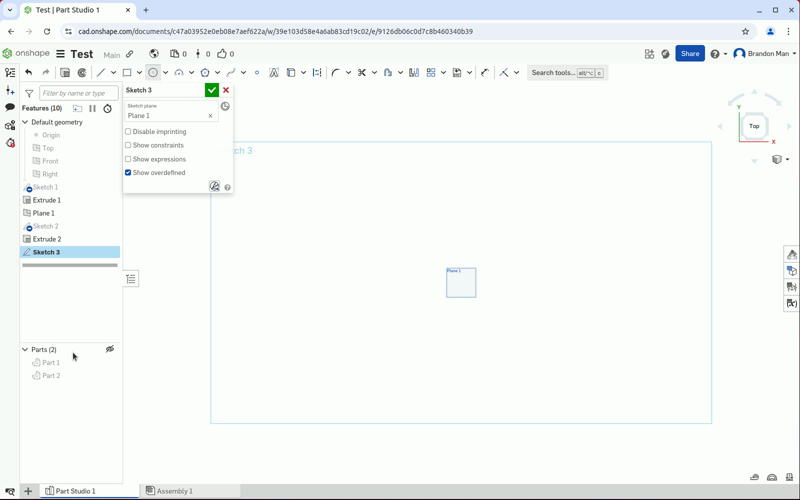
mouse_move(460, 282)
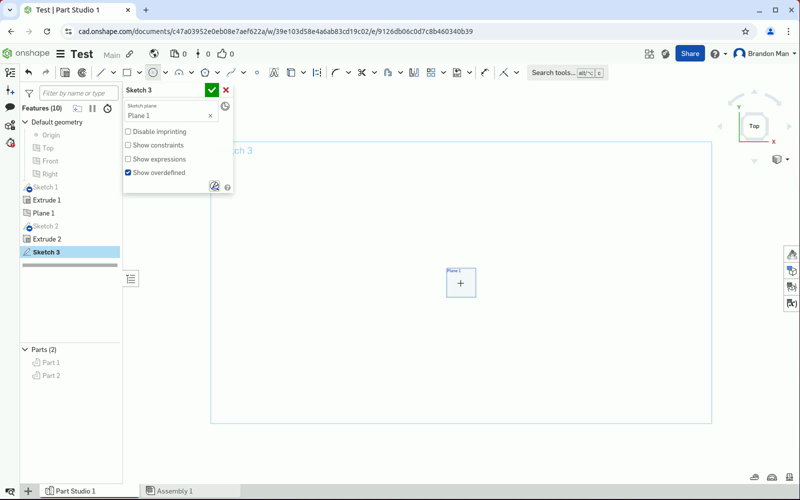
click(460, 282)
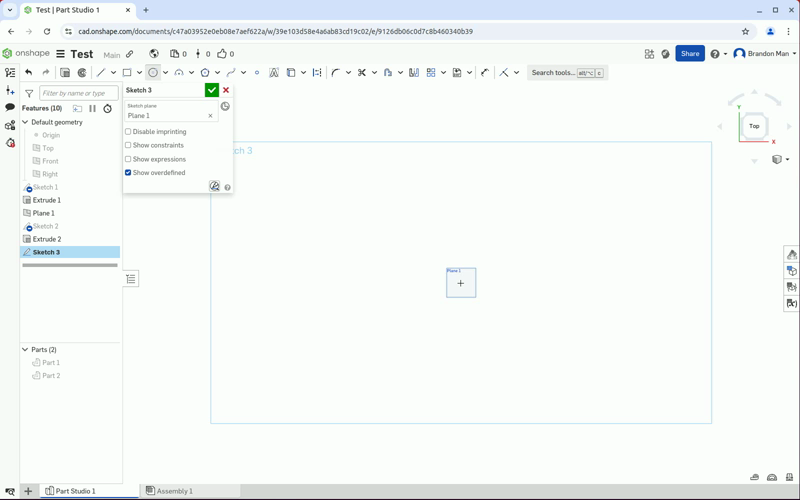
key_up(shift)
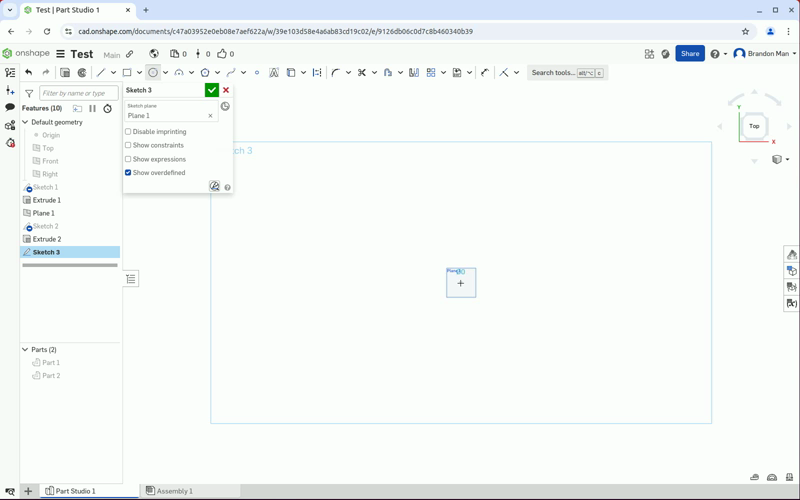
mouse_move(477, 282)
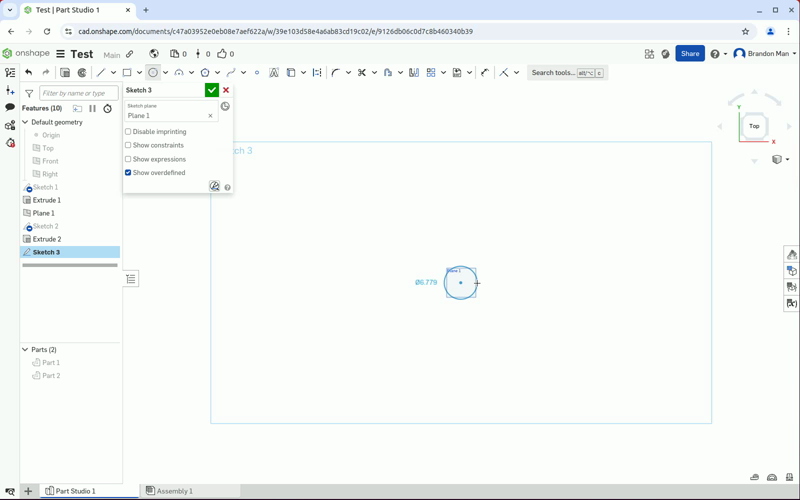
click(477, 282)
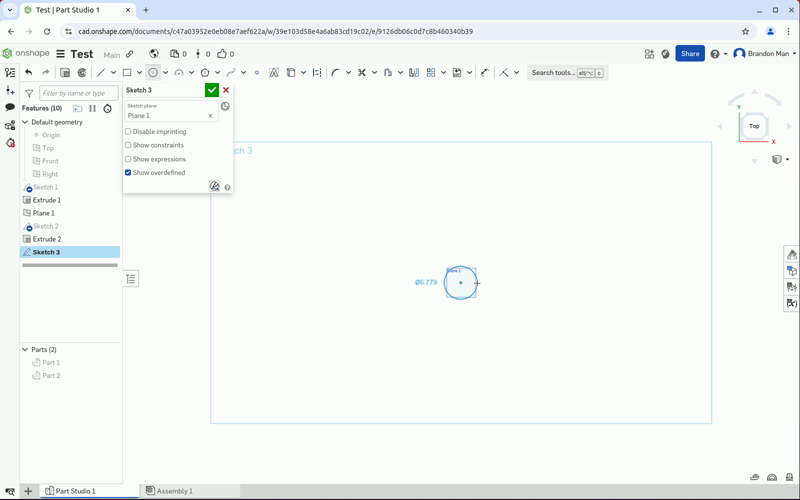
key(esc)
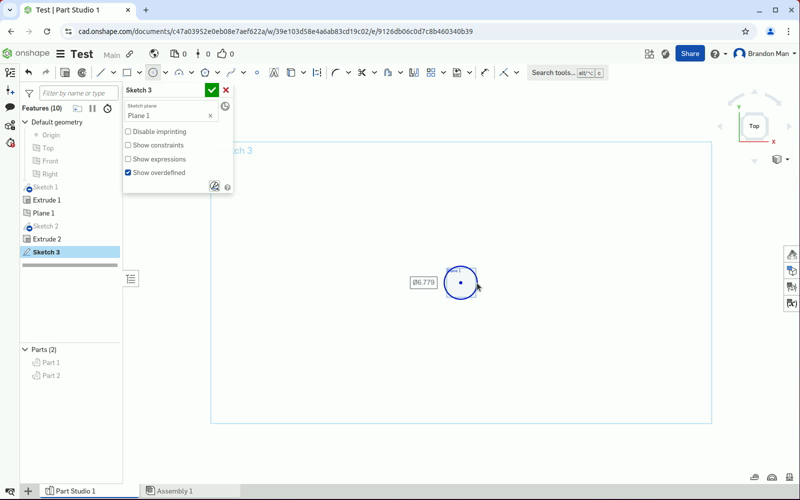
mouse_move(471, 289)
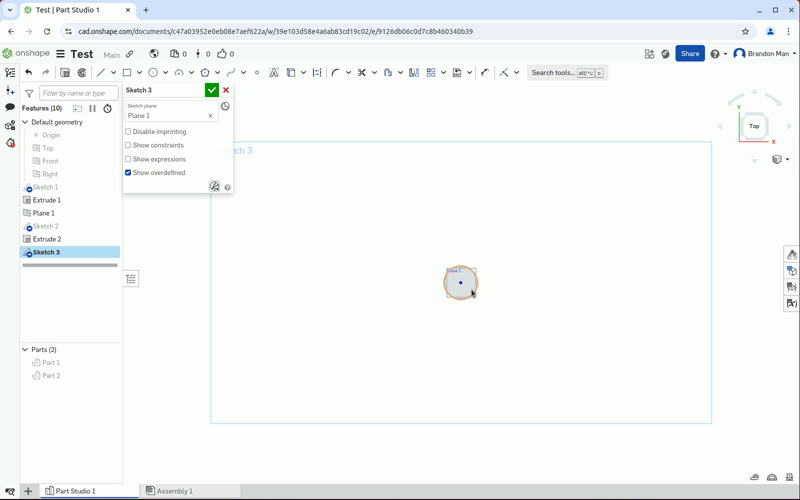
scroll(6)
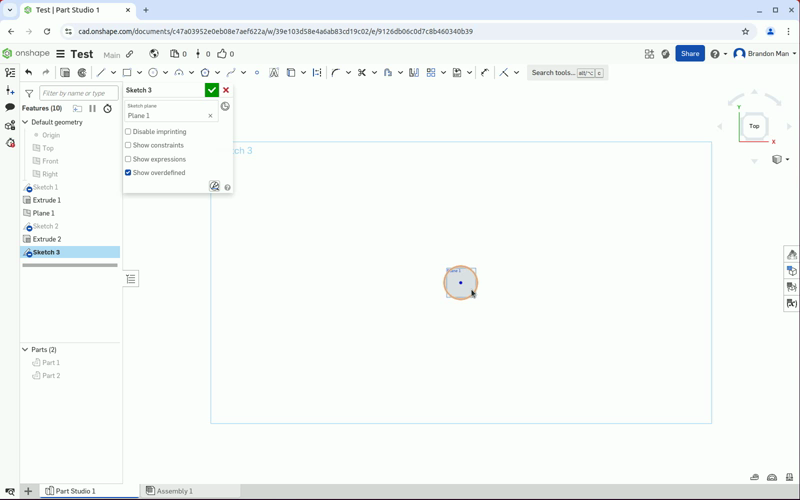
scroll(6)
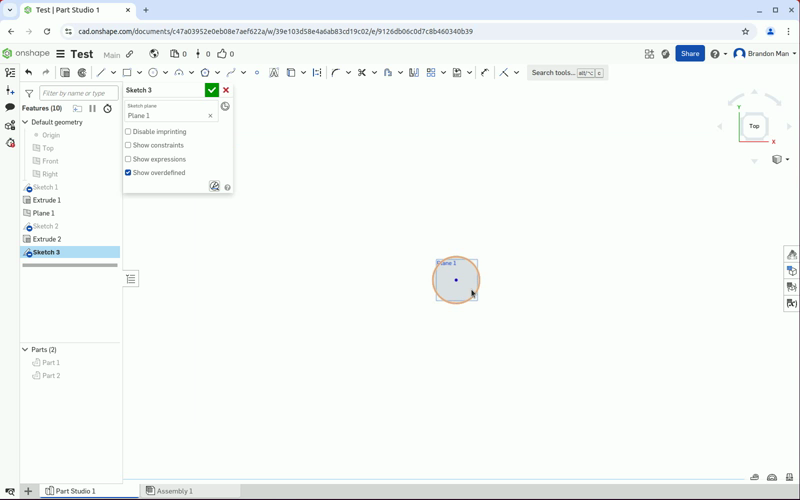
scroll(6)
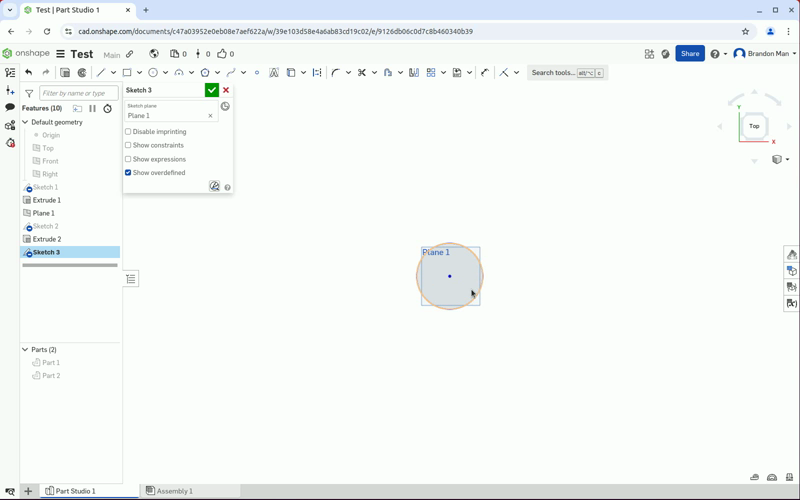
scroll(6)
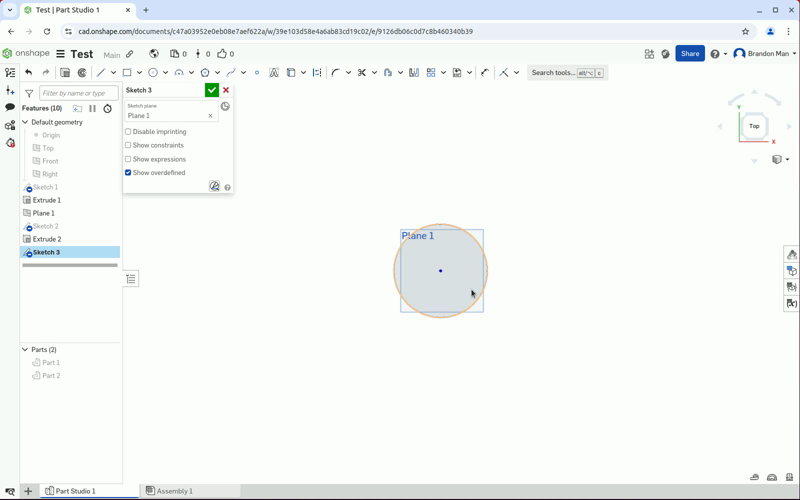
scroll(6)
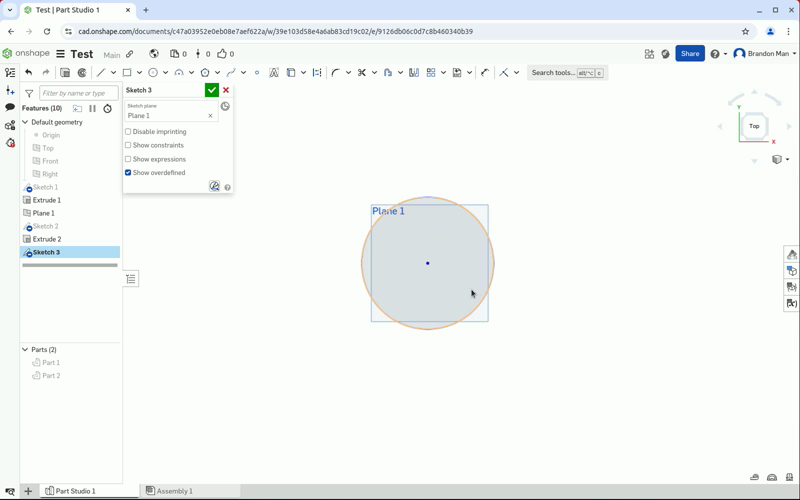
scroll(6)
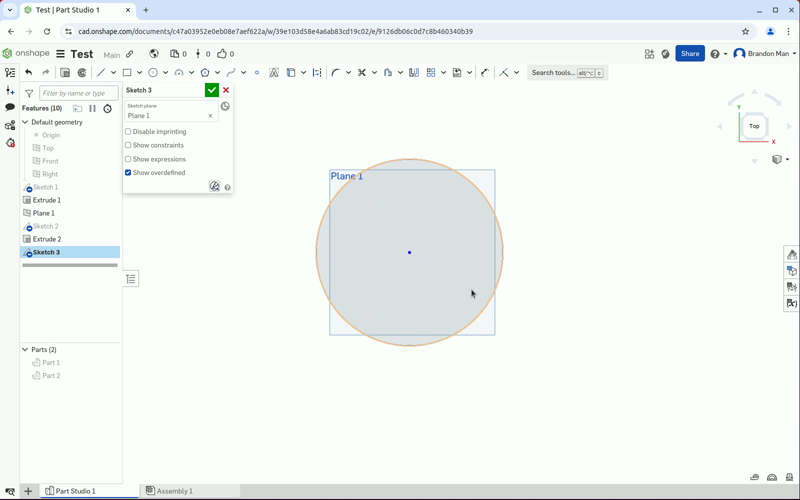
scroll(6)
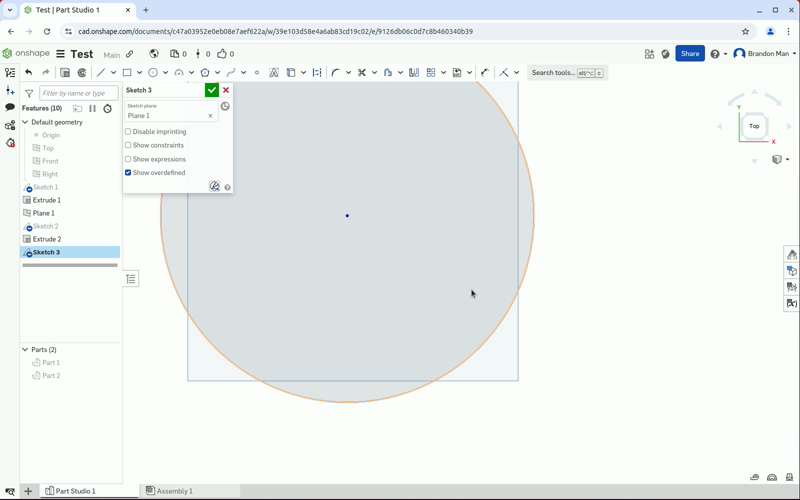
click(471, 289)
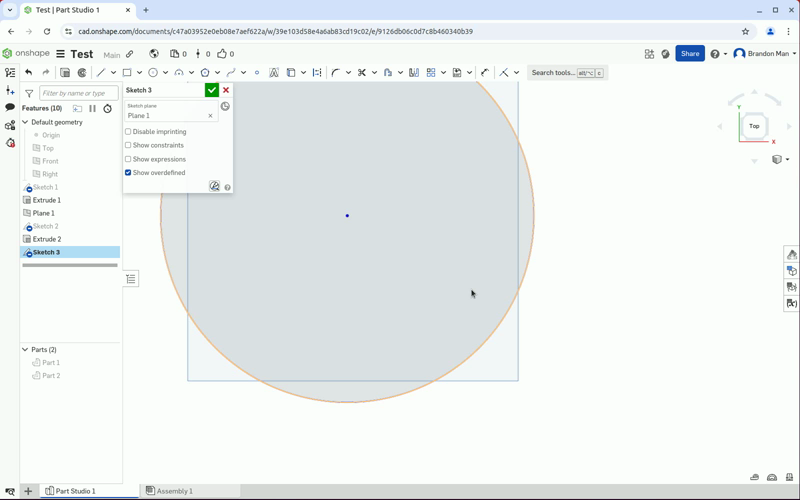
scroll(-6)
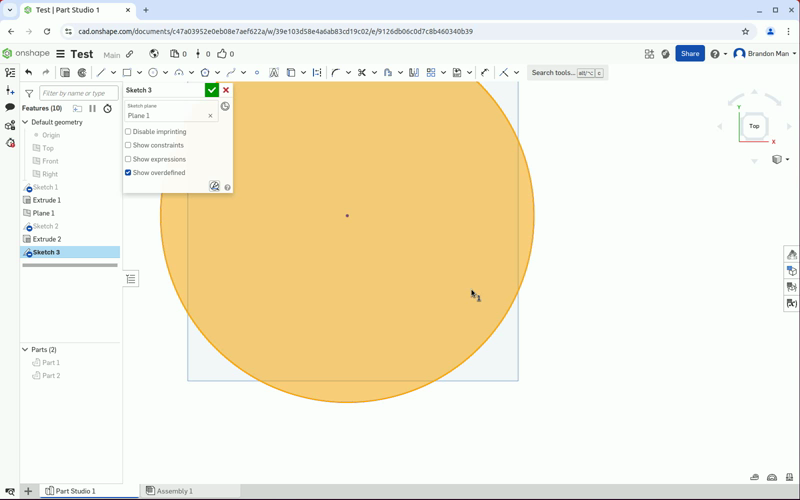
scroll(-6)
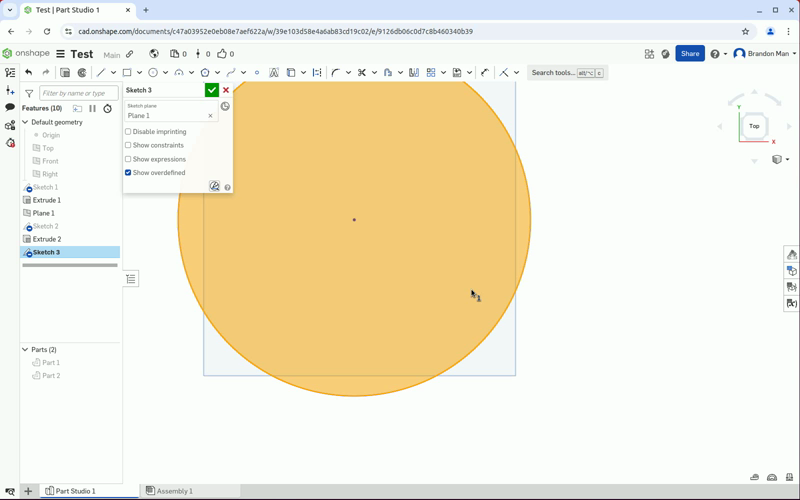
scroll(-6)
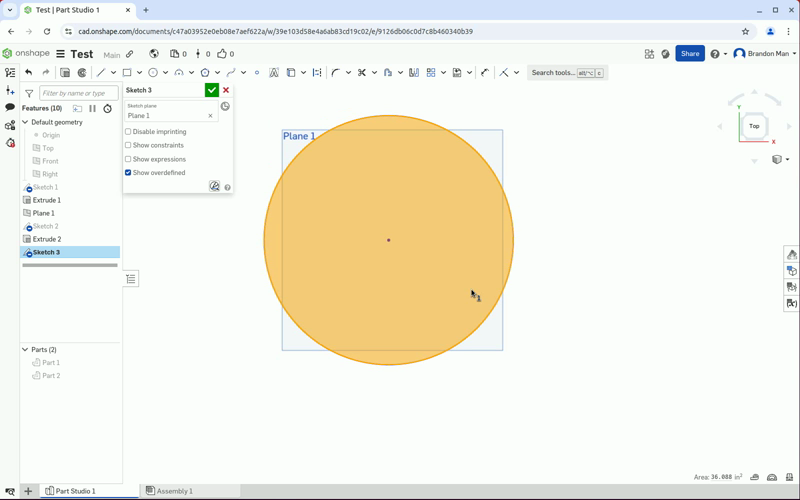
scroll(-6)
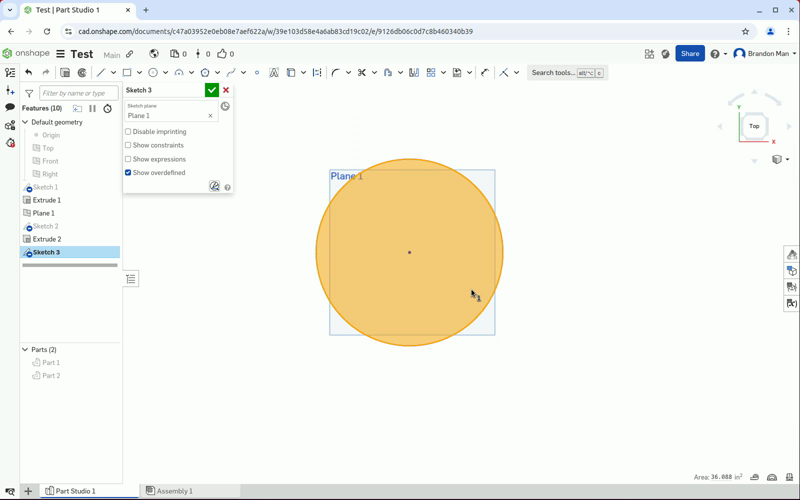
scroll(-6)
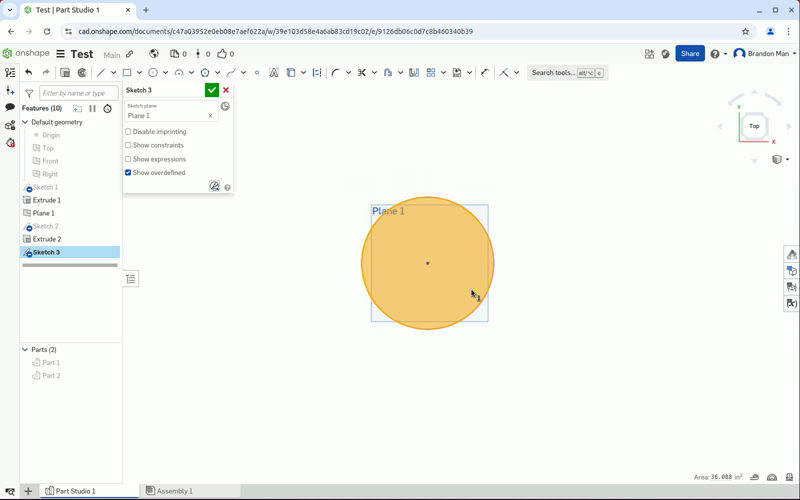
scroll(-6)
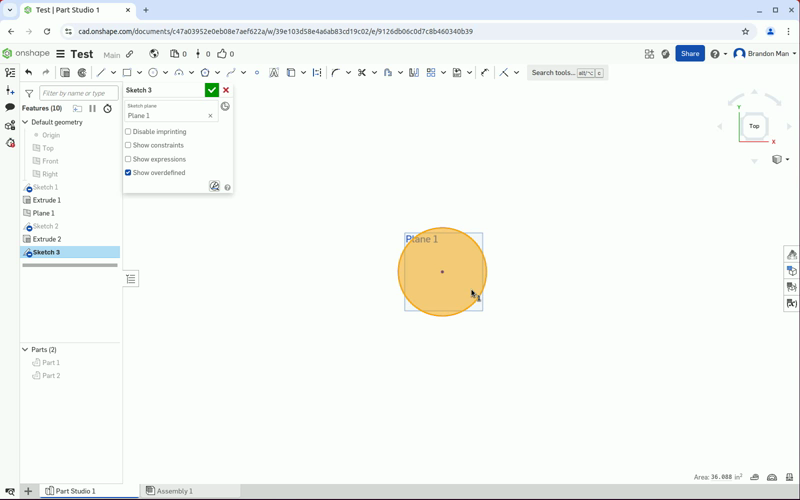
scroll(-6)
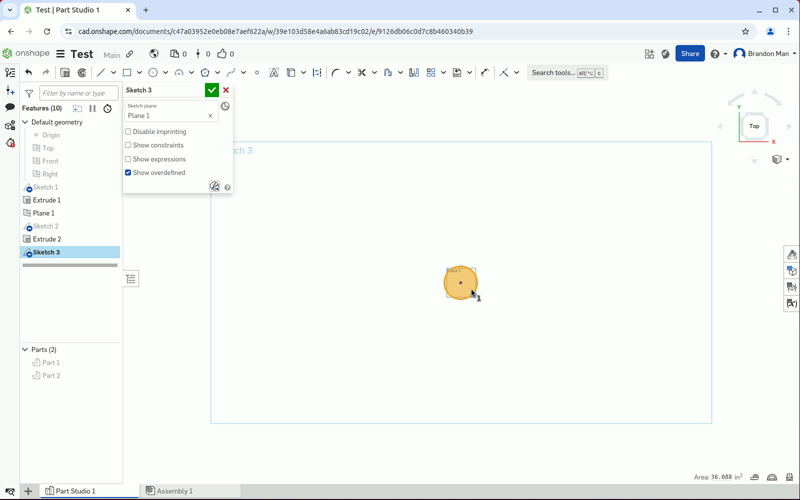
mouse_move(73, 352)
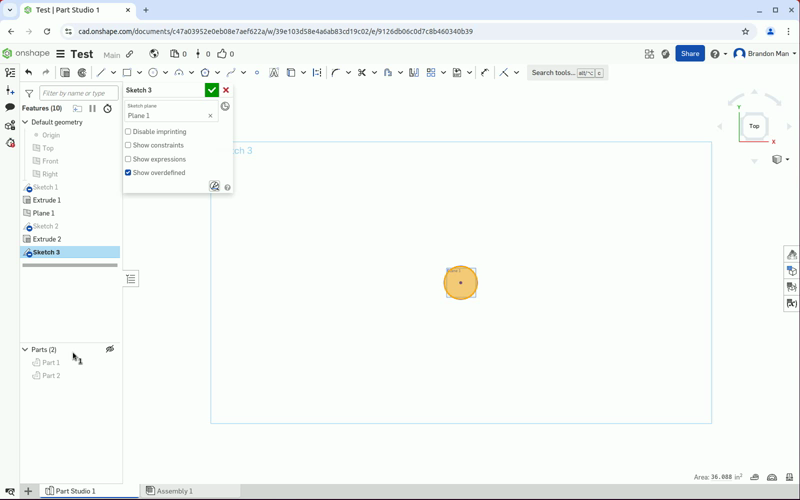
key(shift+y)
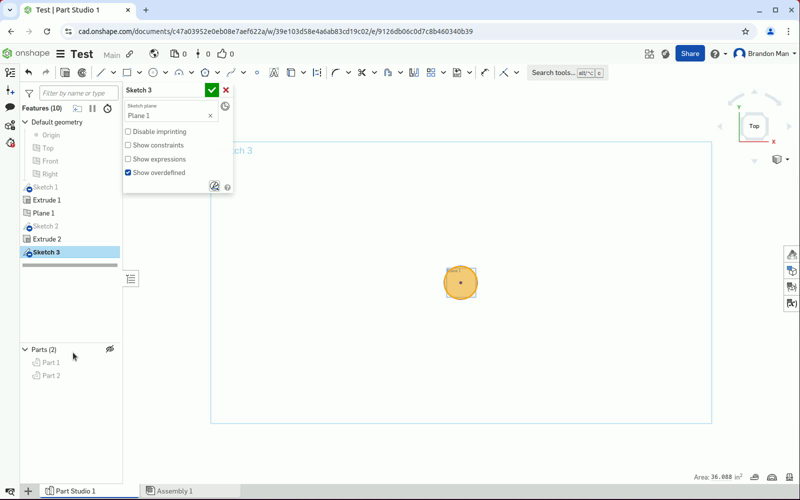
key(shift+e)
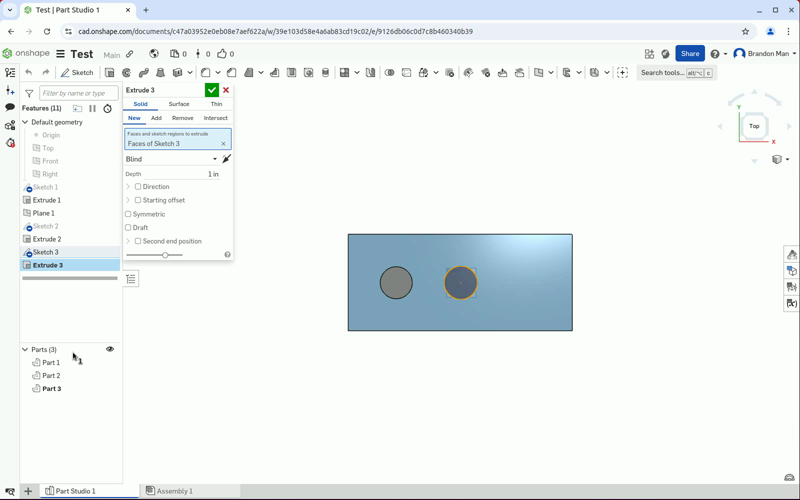
mouse_move(143, 106)
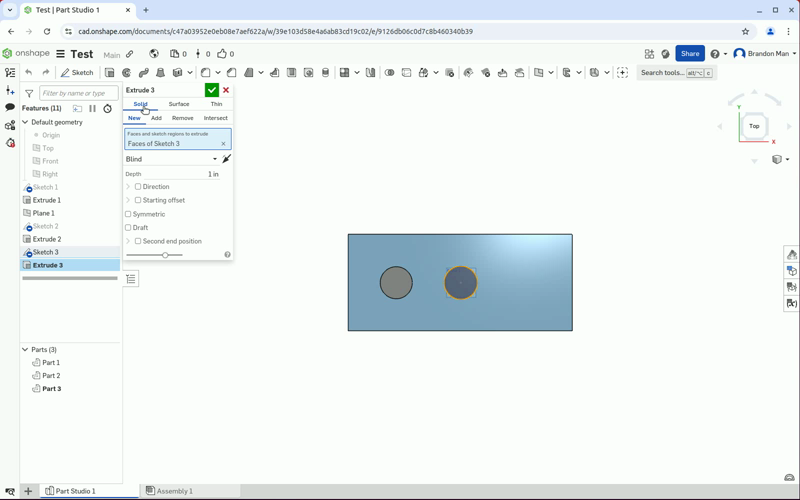
click(143, 106)
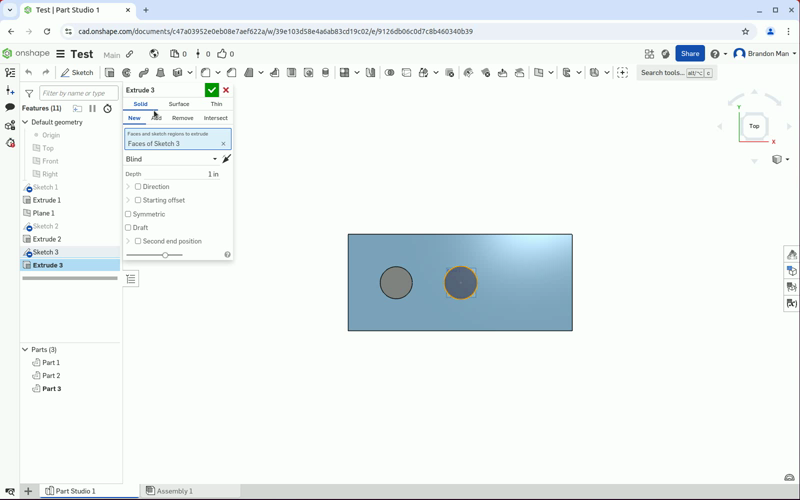
mouse_move(186, 120)
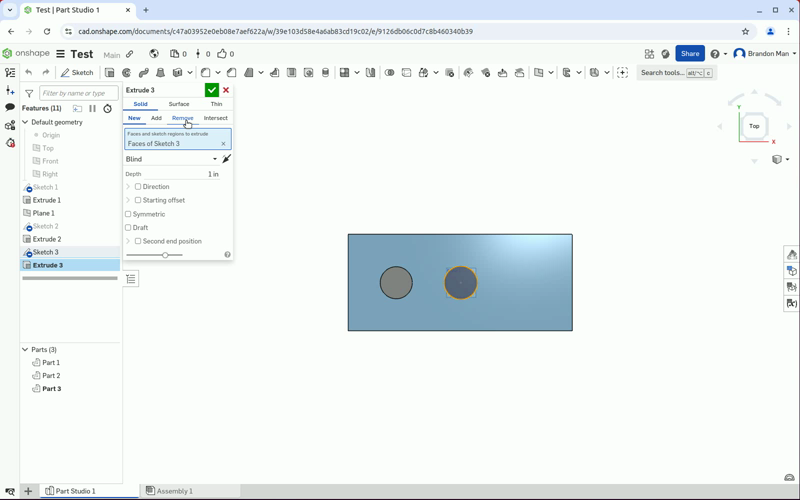
click(186, 120)
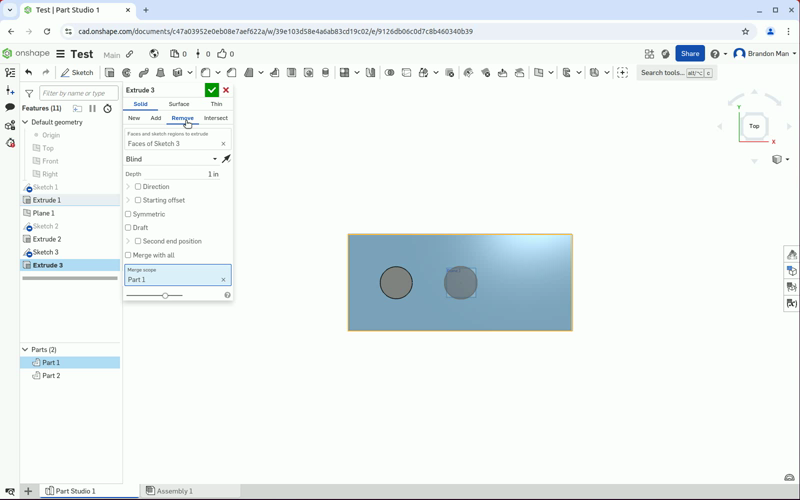
key(tab, 4)
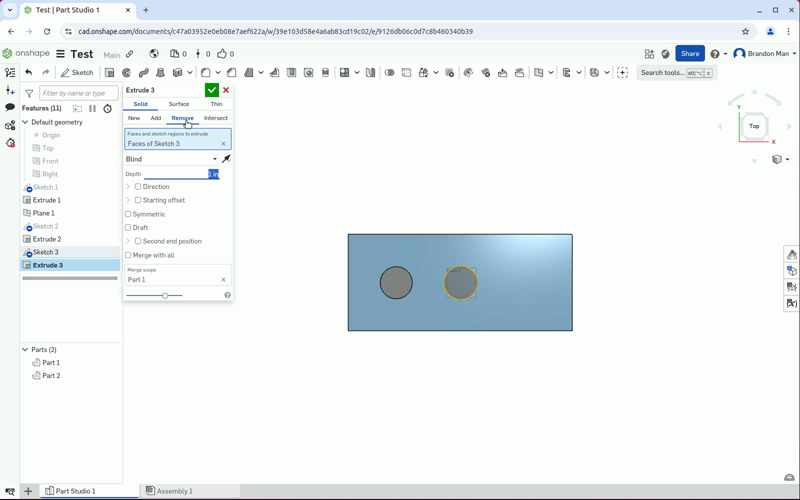
text(26.237)
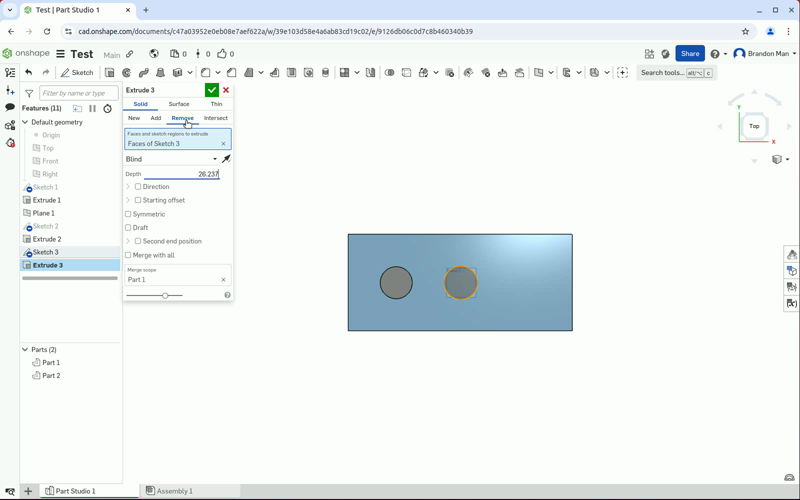
key(tab, 6)
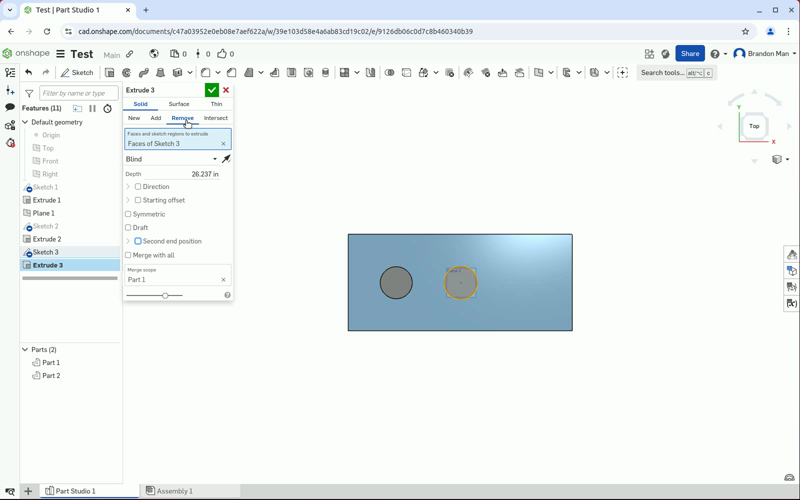
key(space)
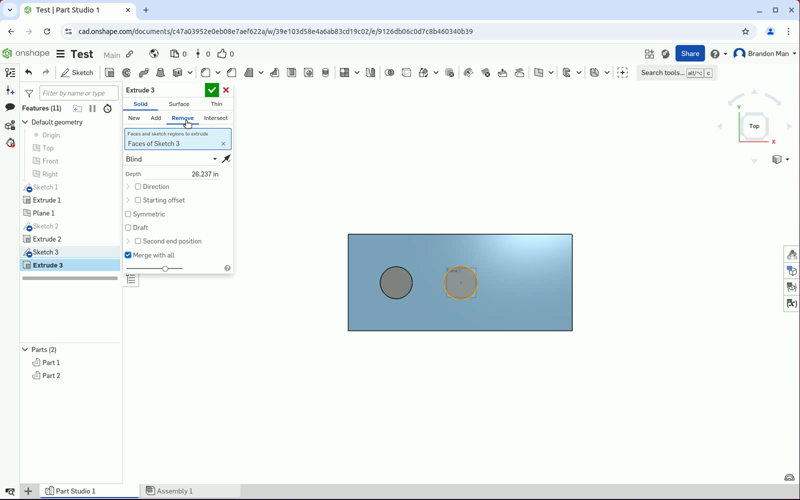
key(enter)
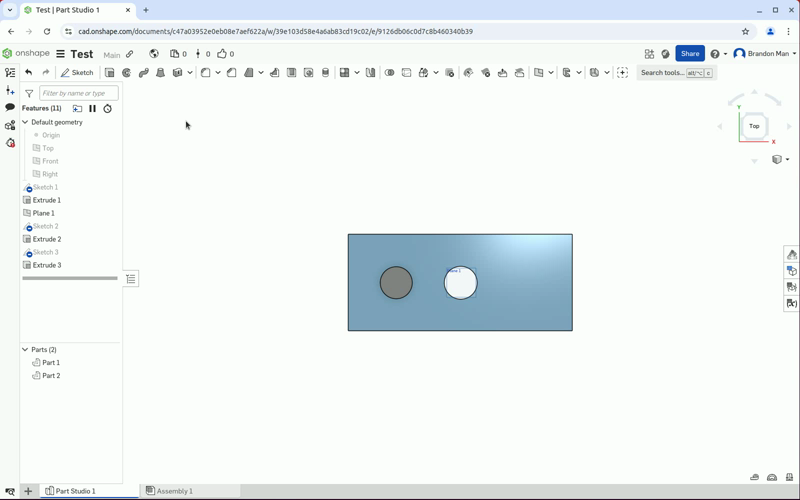
key(shift+h)
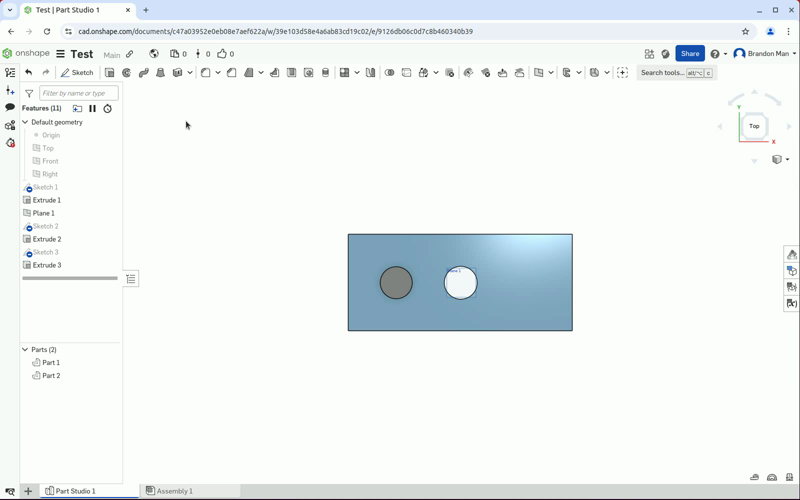
key(shift+h)
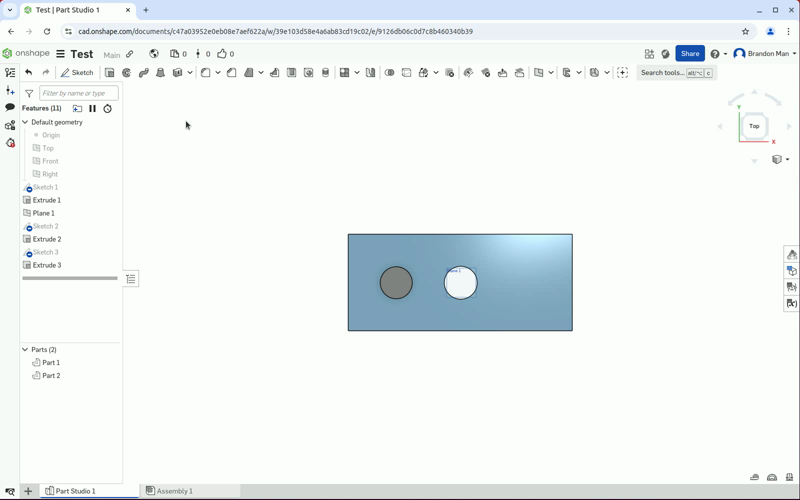
mouse_move(73, 189)
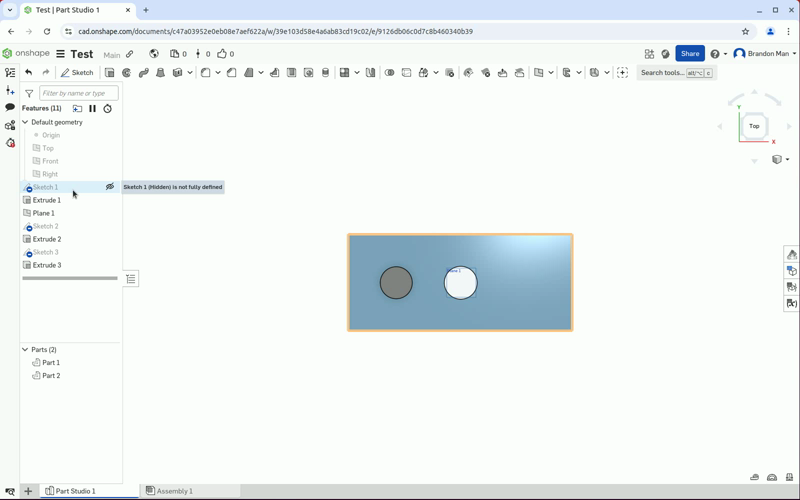
click(73, 189)
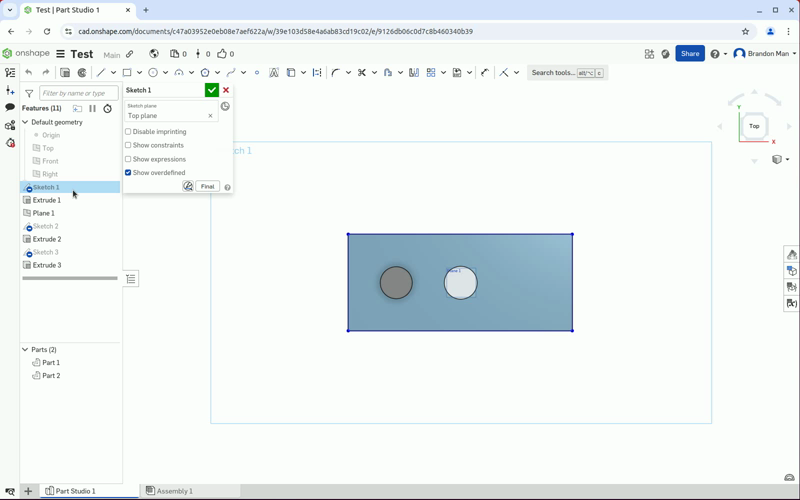
mouse_move(229, 92)
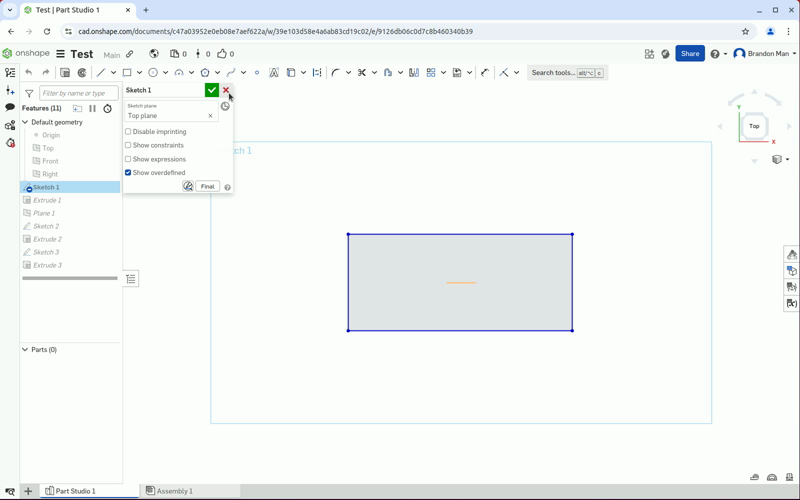
click(229, 92)
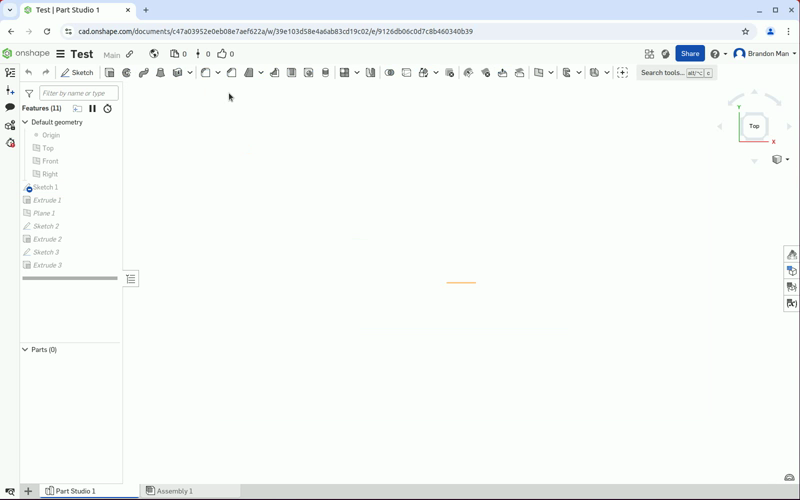
key(shift+s)
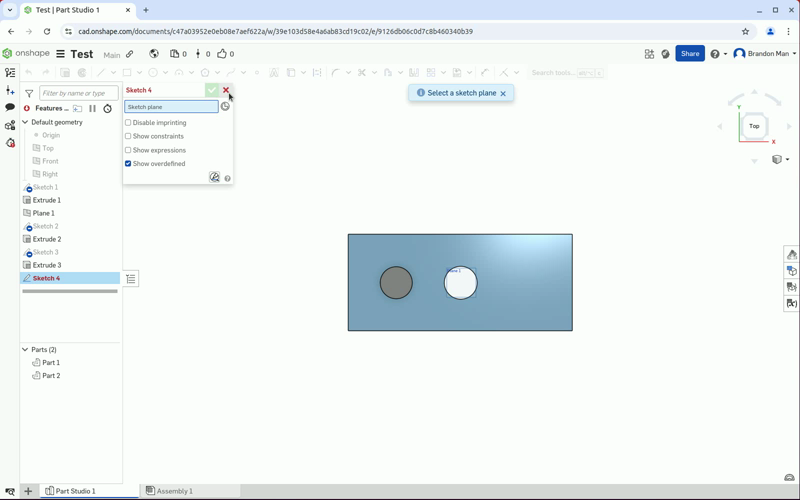
mouse_move(73, 215)
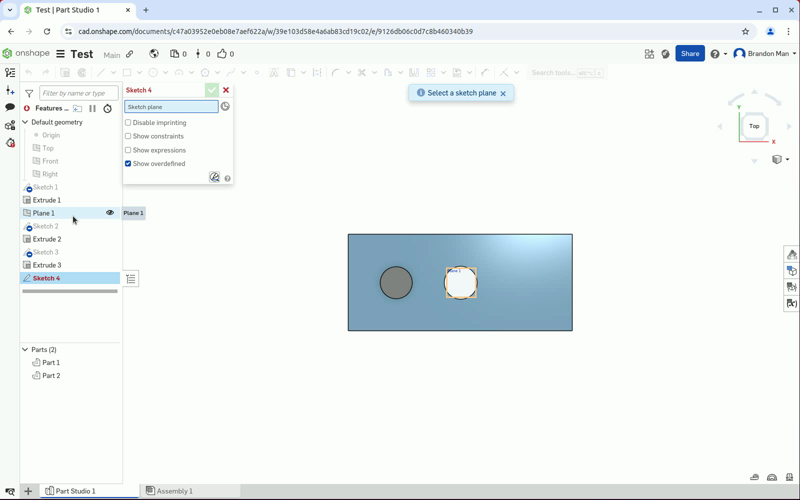
click(73, 215)
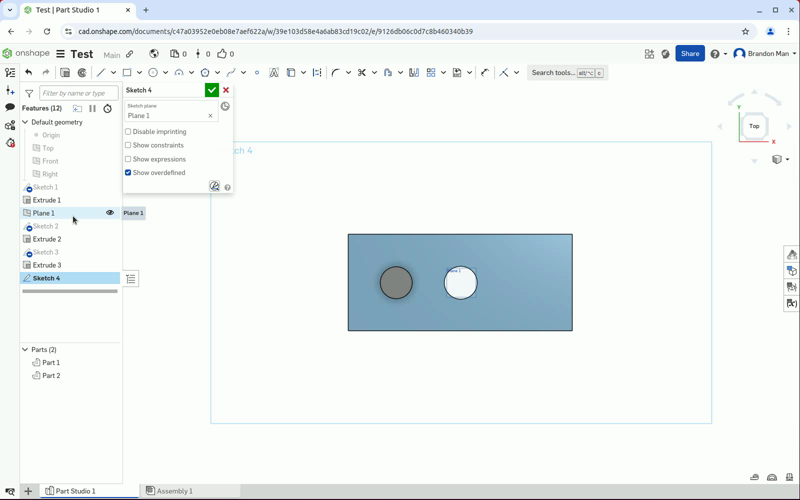
mouse_move(73, 352)
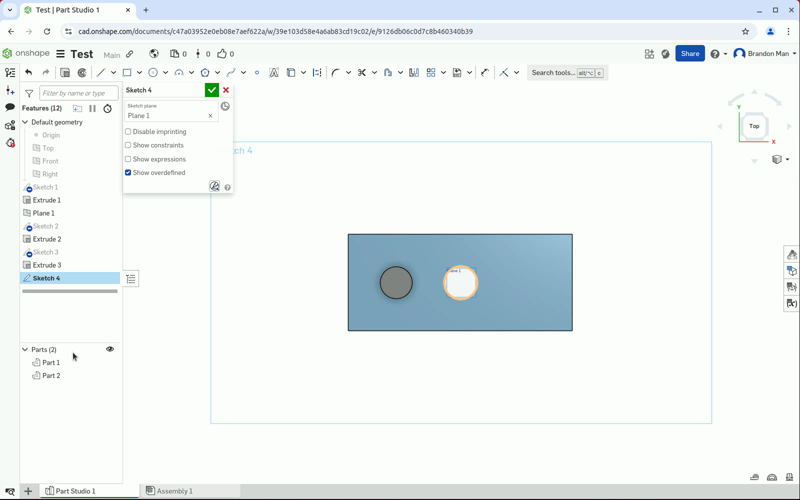
key(y)
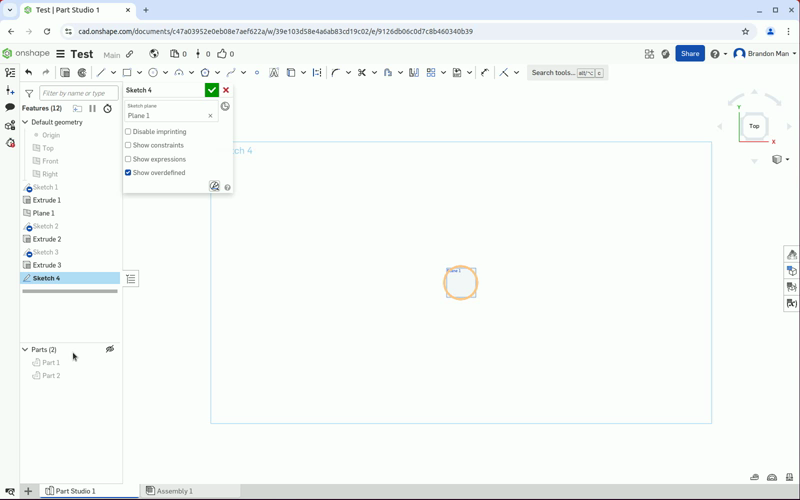
key(c)
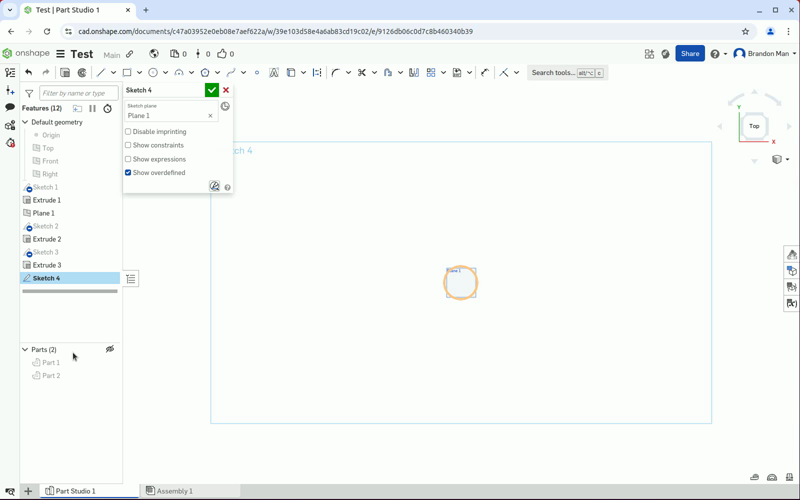
key_down(shift)
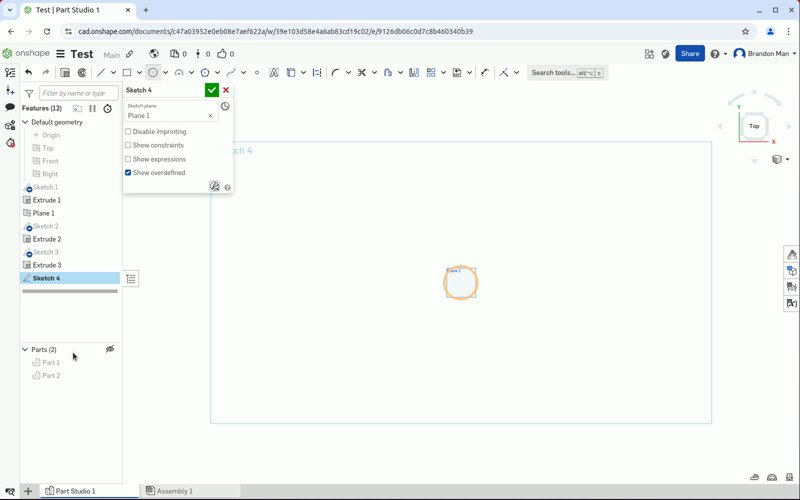
mouse_move(525, 282)
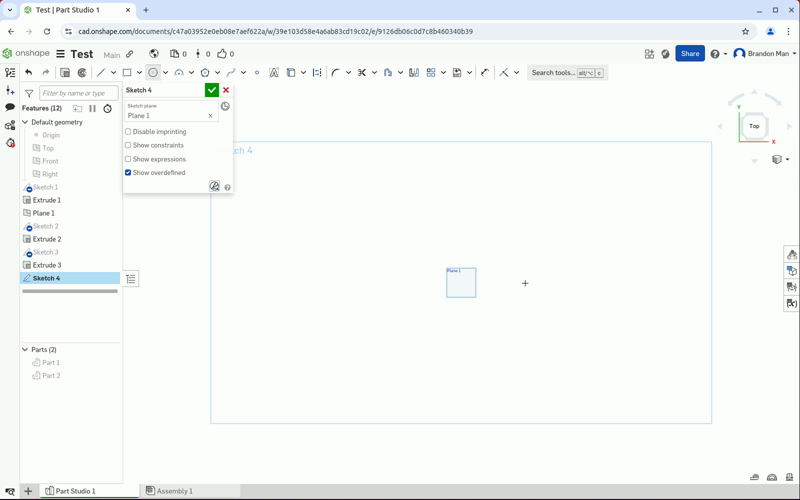
click(525, 282)
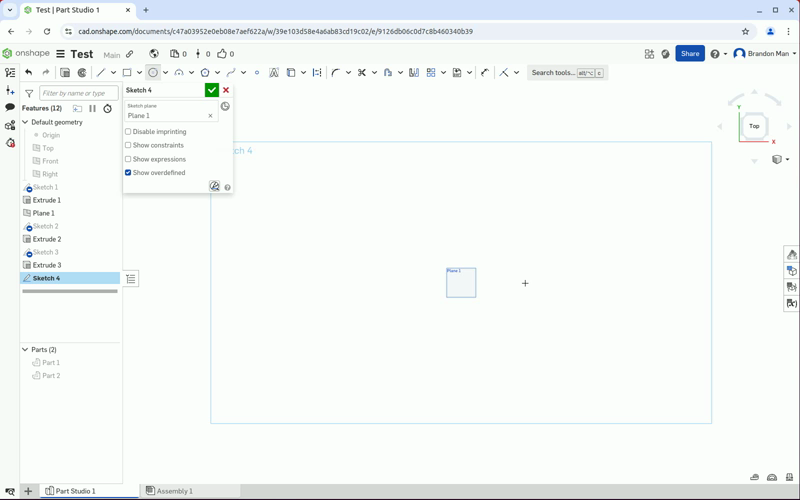
key_up(shift)
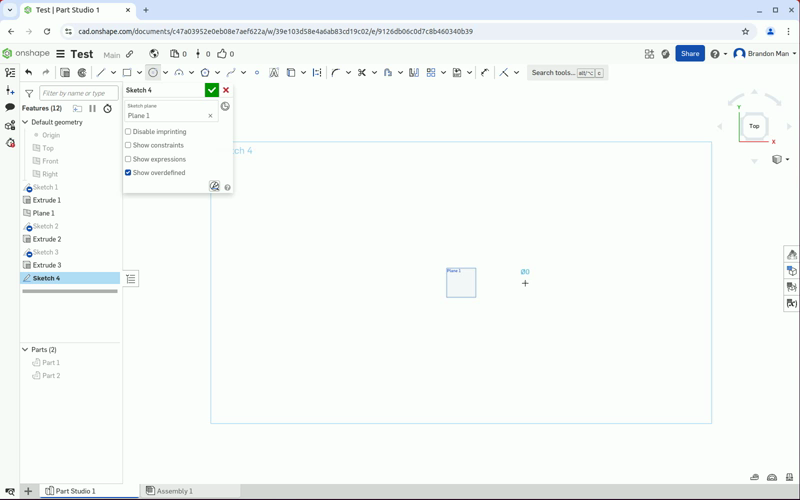
mouse_move(541, 282)
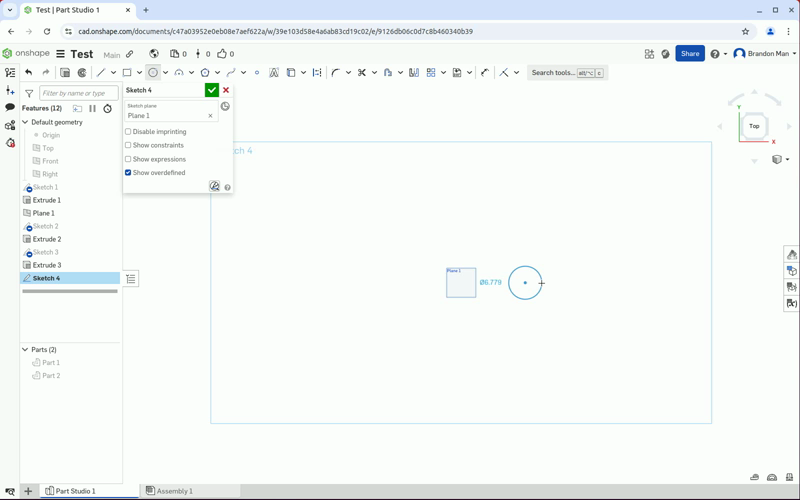
click(541, 282)
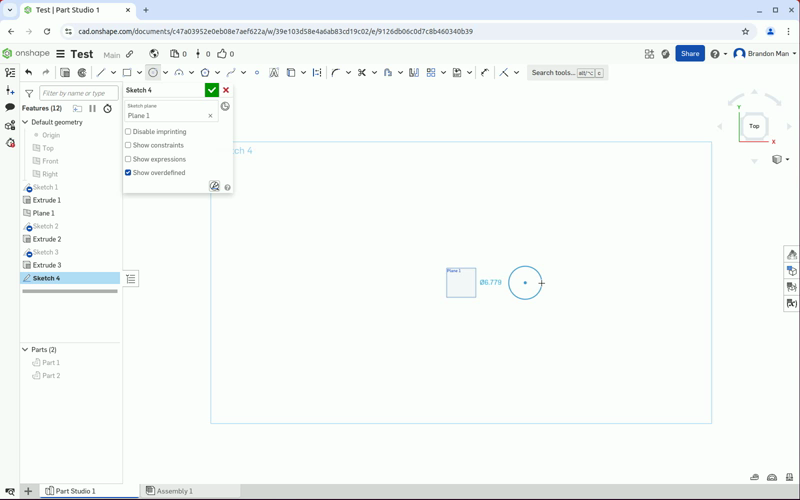
key(esc)
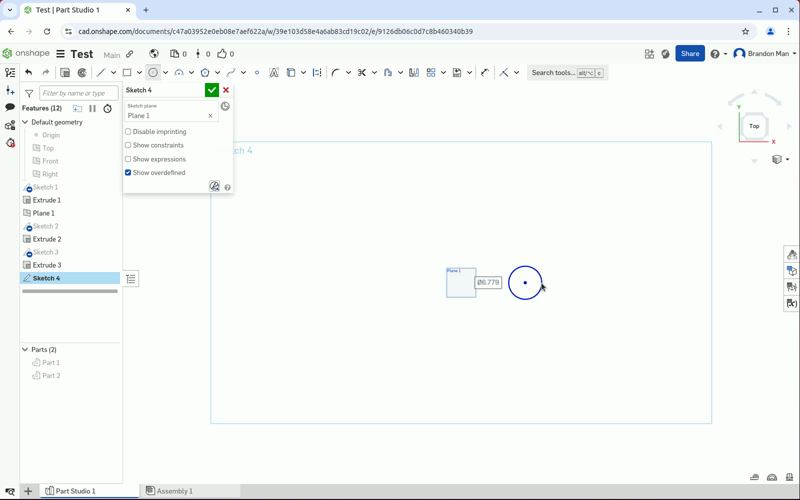
mouse_move(528, 269)
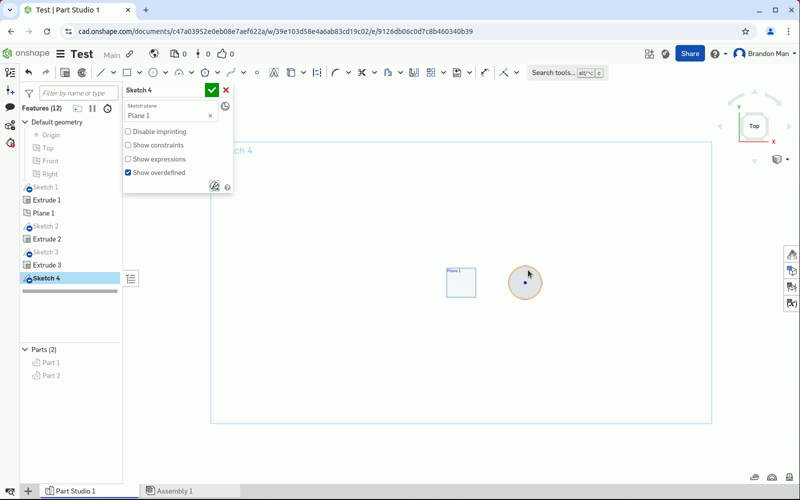
scroll(6)
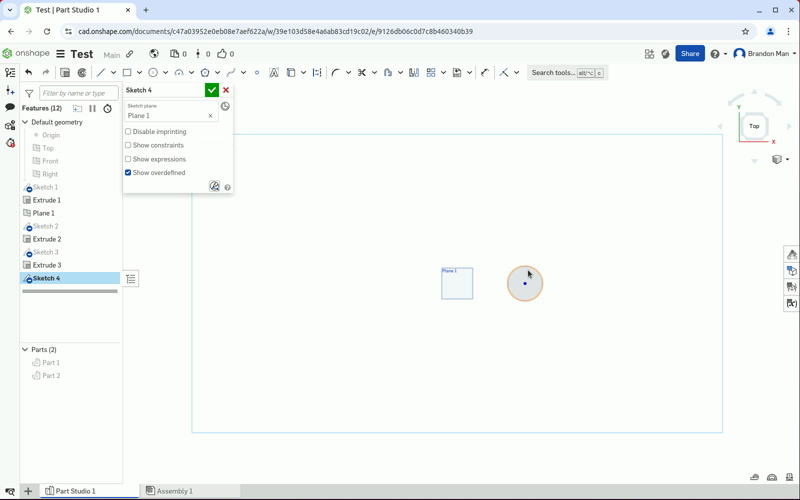
scroll(6)
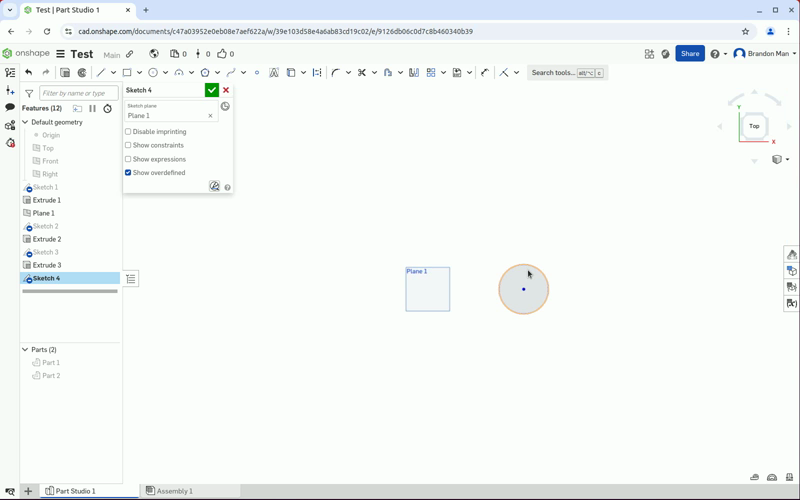
scroll(6)
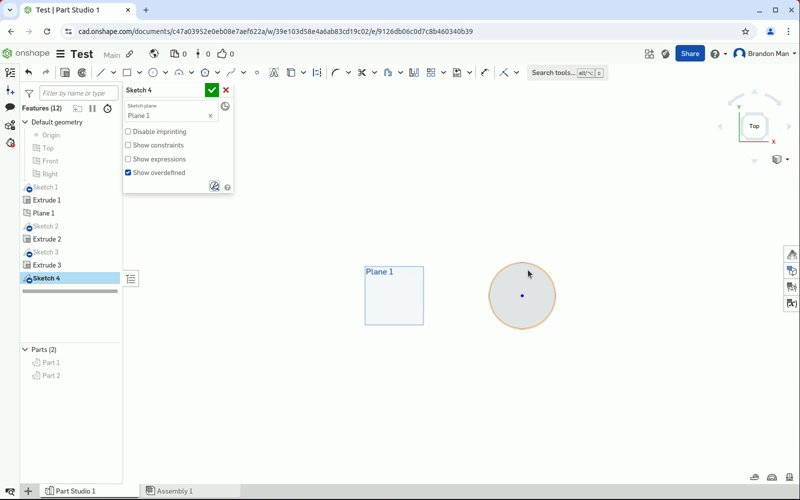
scroll(6)
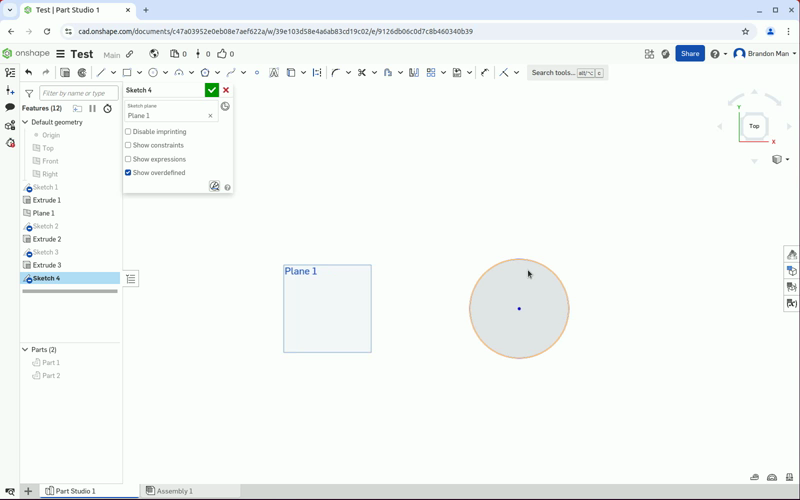
scroll(6)
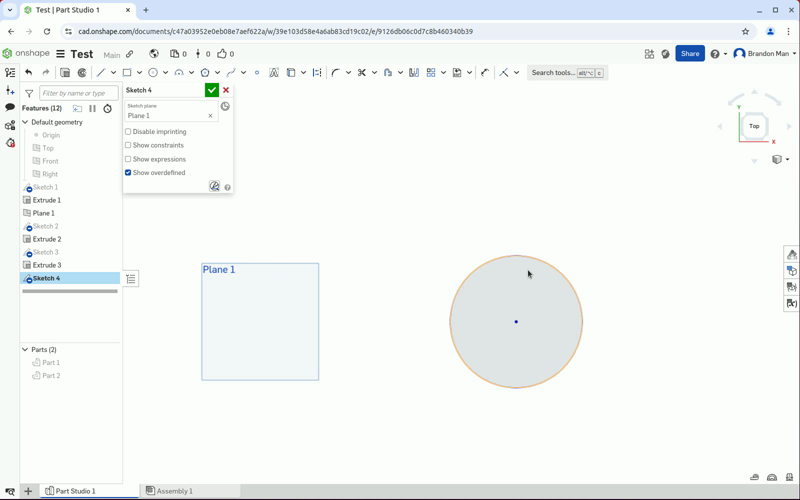
scroll(6)
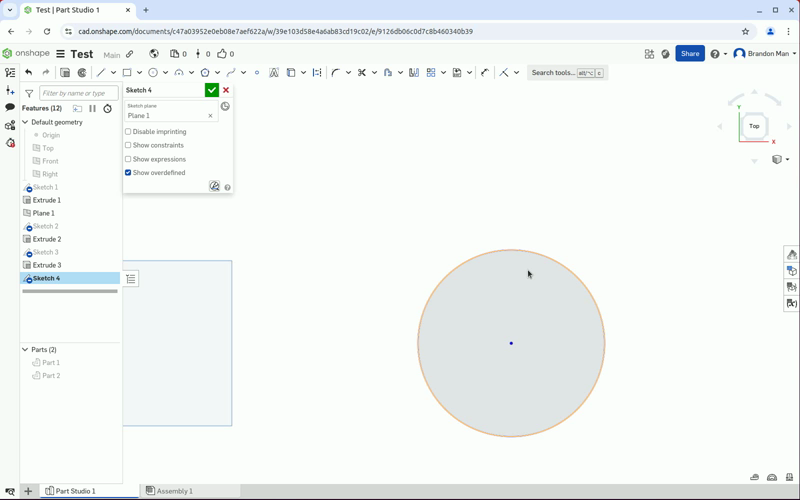
scroll(6)
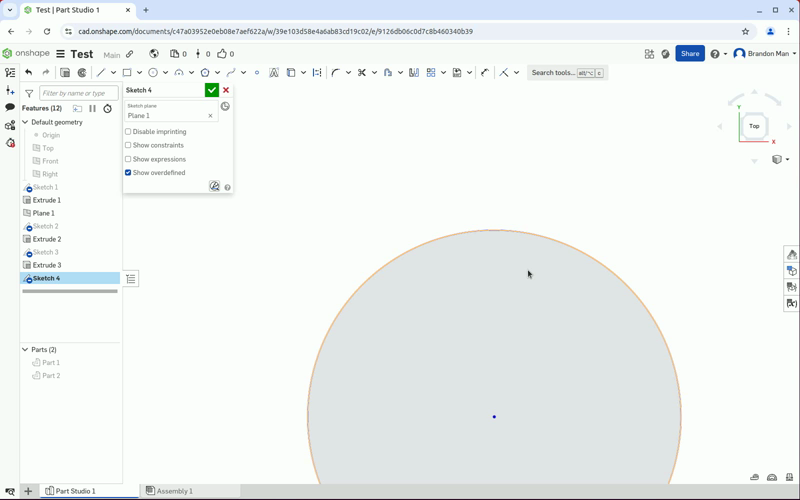
click(528, 269)
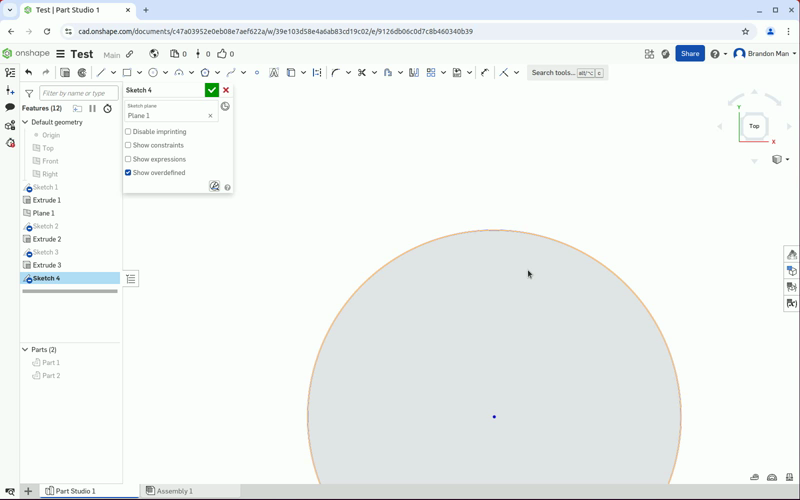
scroll(-6)
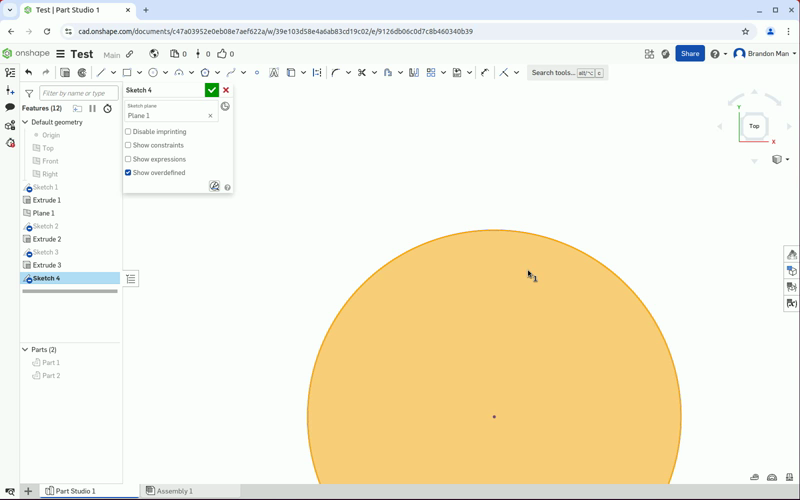
scroll(-6)
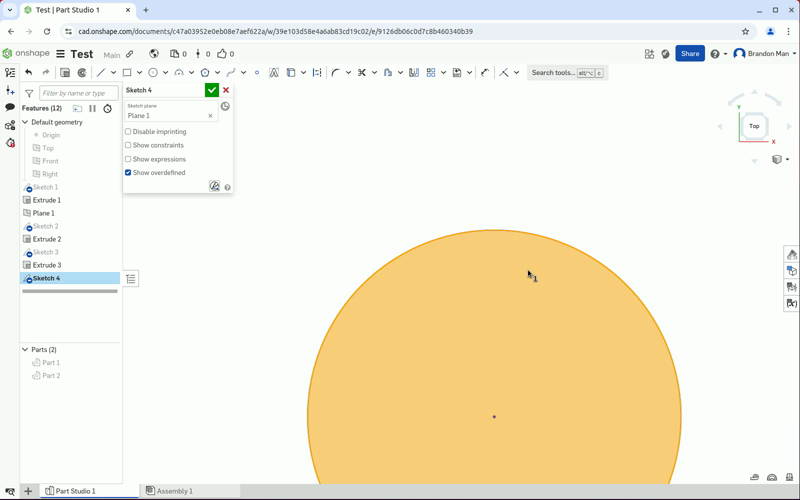
scroll(-6)
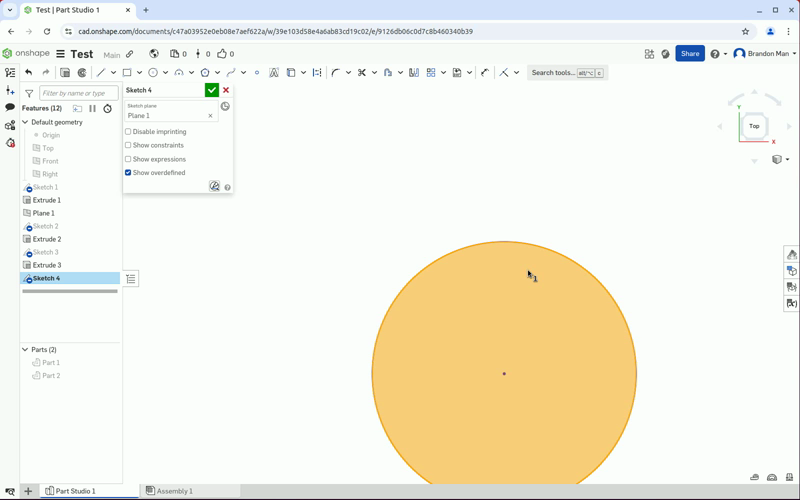
scroll(-6)
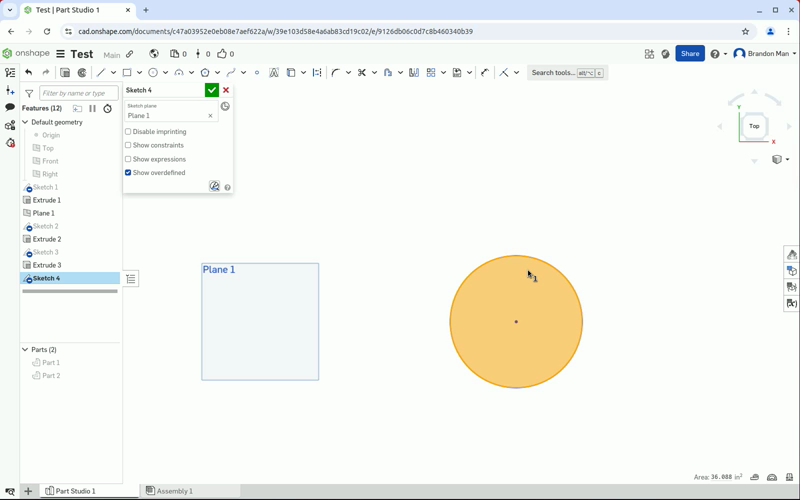
scroll(-6)
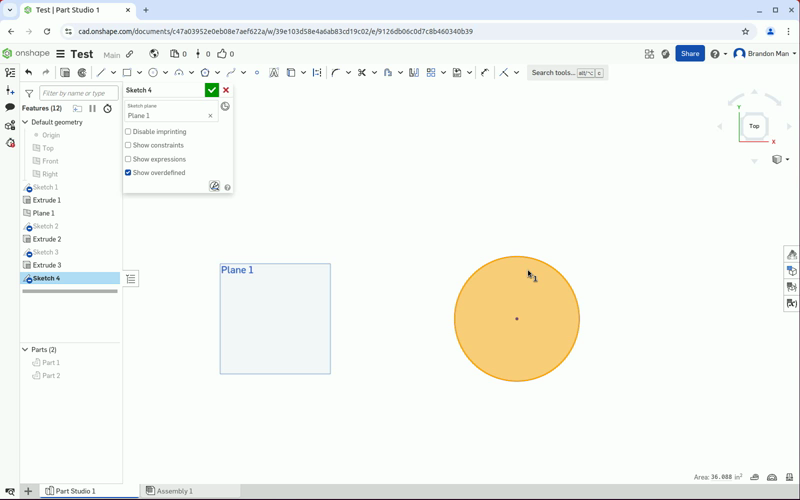
scroll(-6)
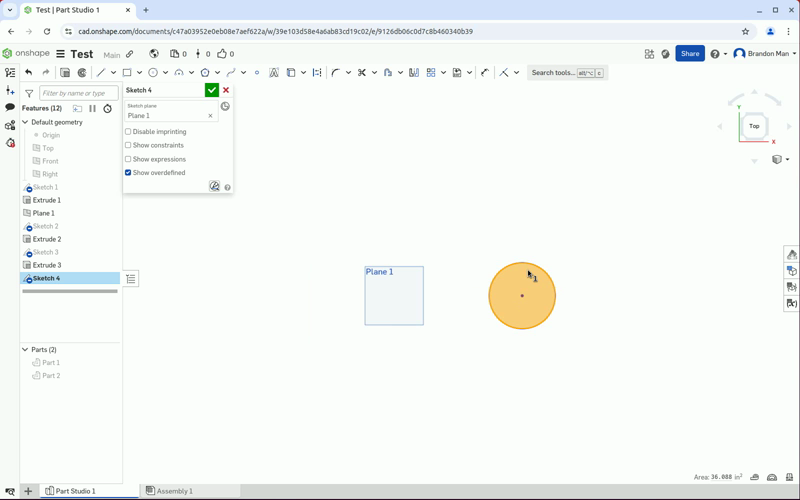
scroll(-6)
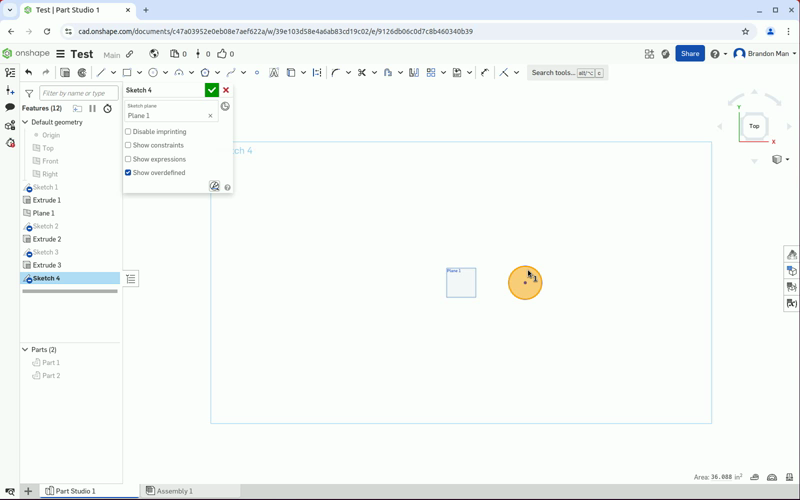
mouse_move(73, 352)
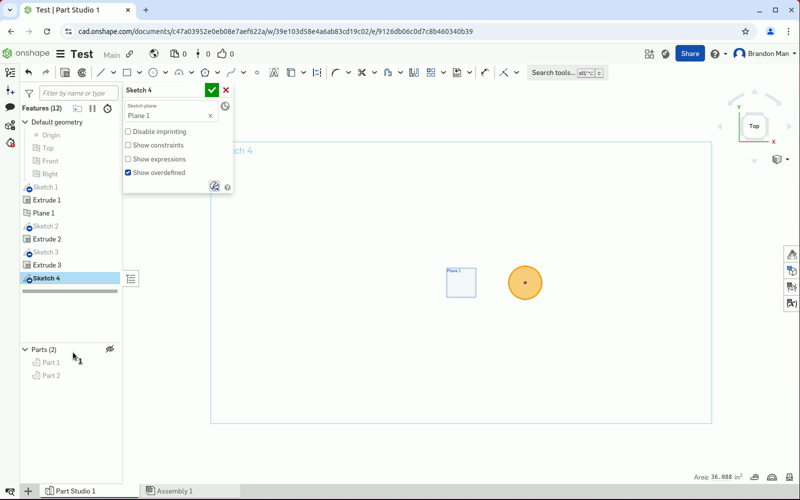
key(shift+y)
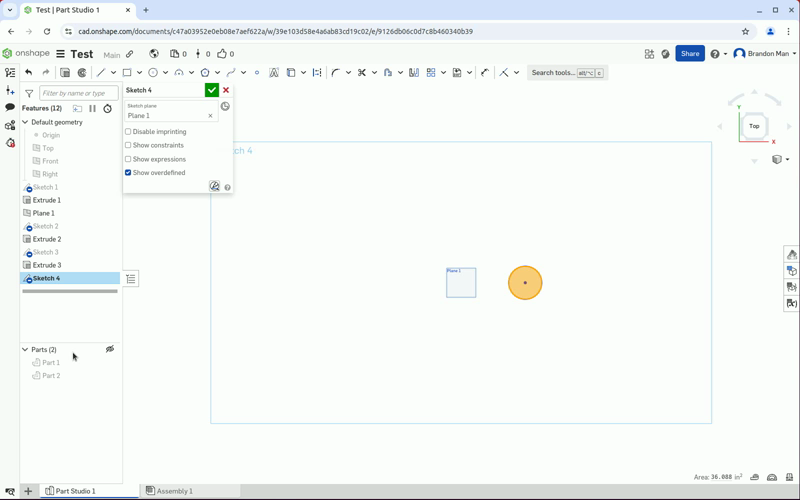
key(shift+e)
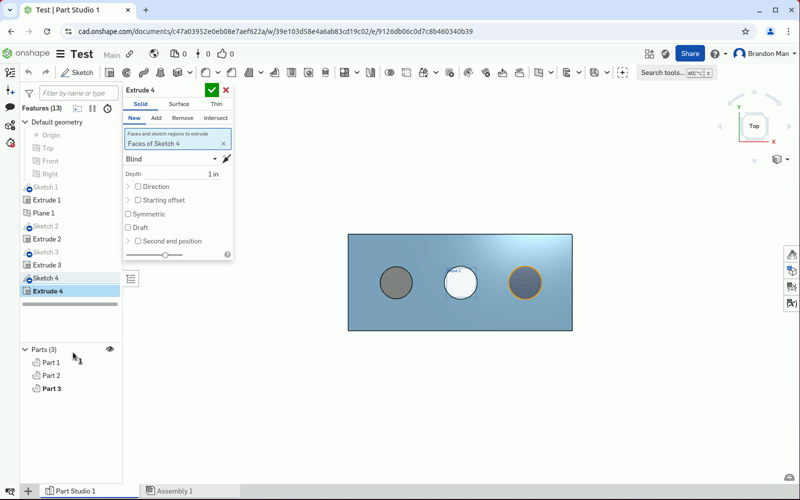
mouse_move(143, 106)
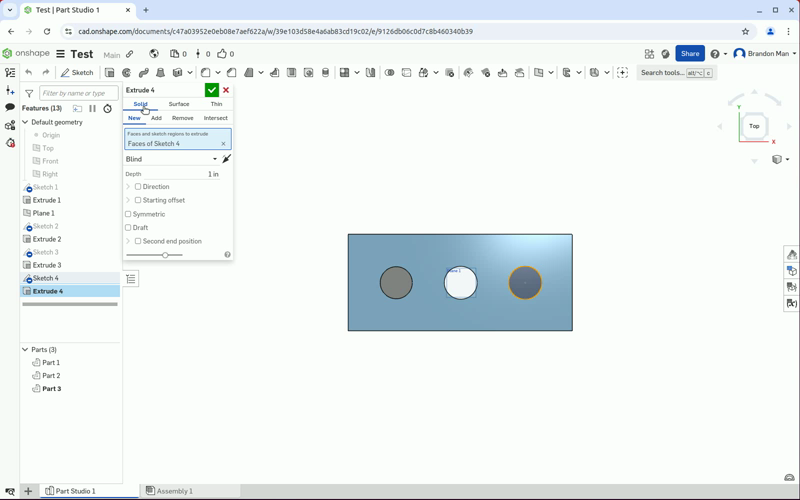
click(143, 106)
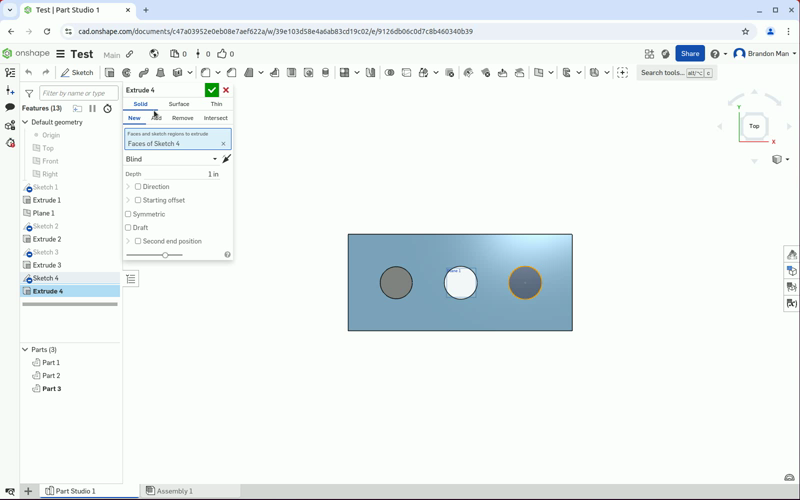
mouse_move(186, 120)
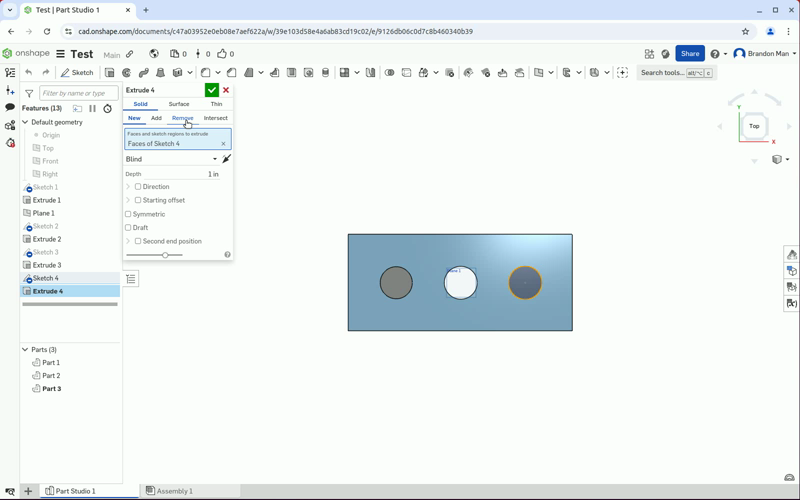
click(186, 120)
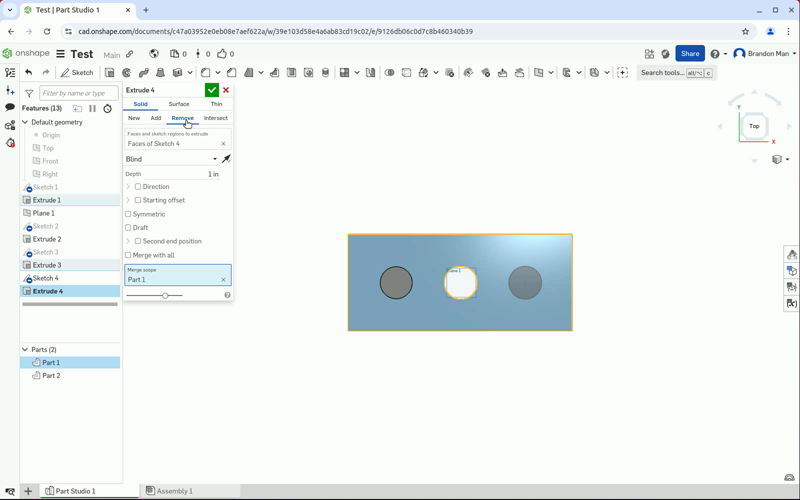
key(tab, 4)
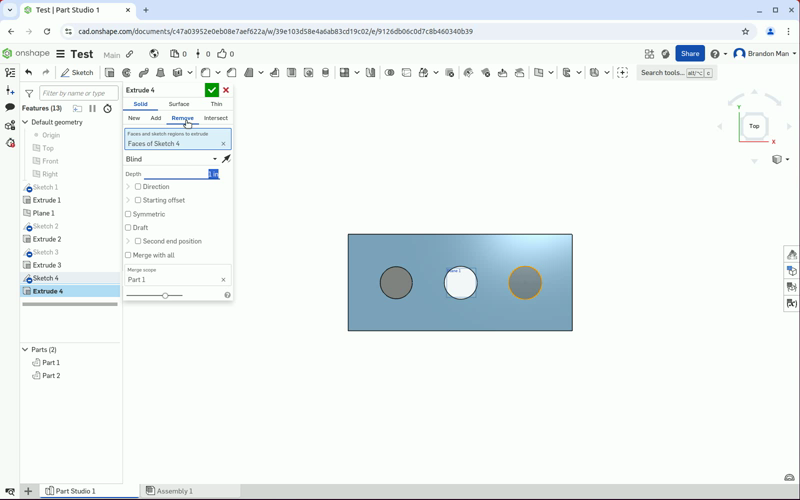
text(3.37)
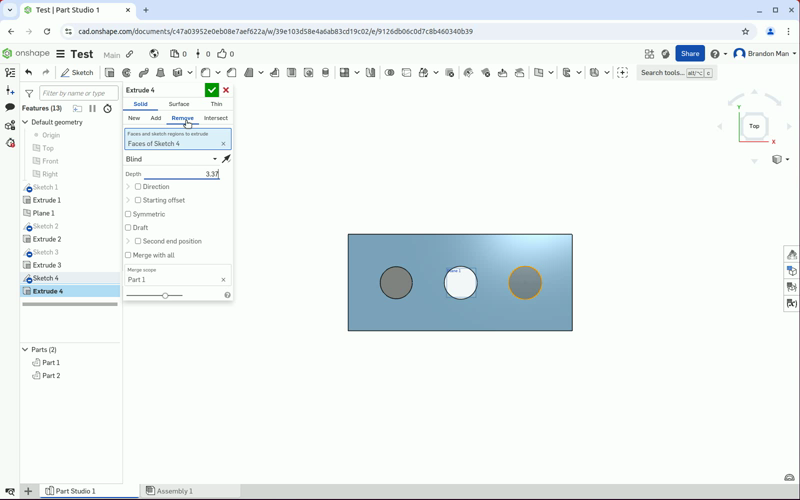
key(tab, 6)
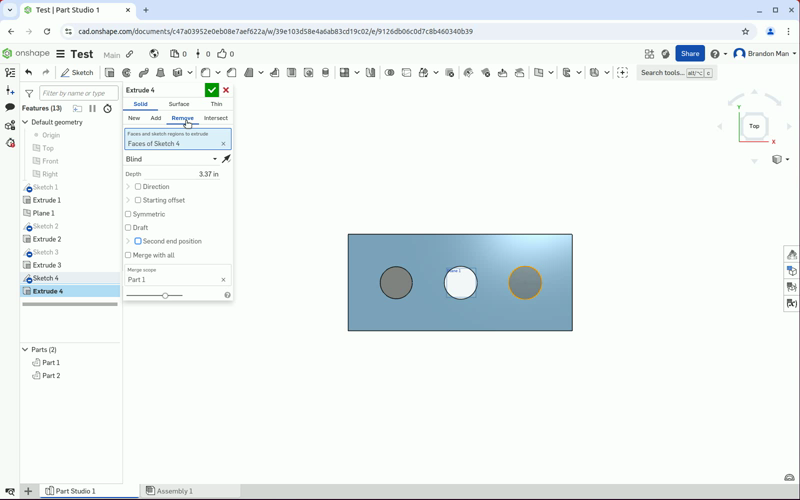
key(space)
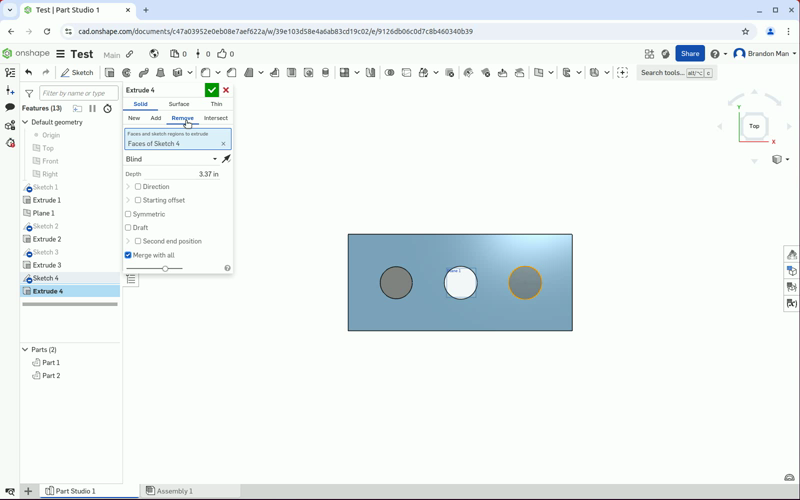
key(enter)
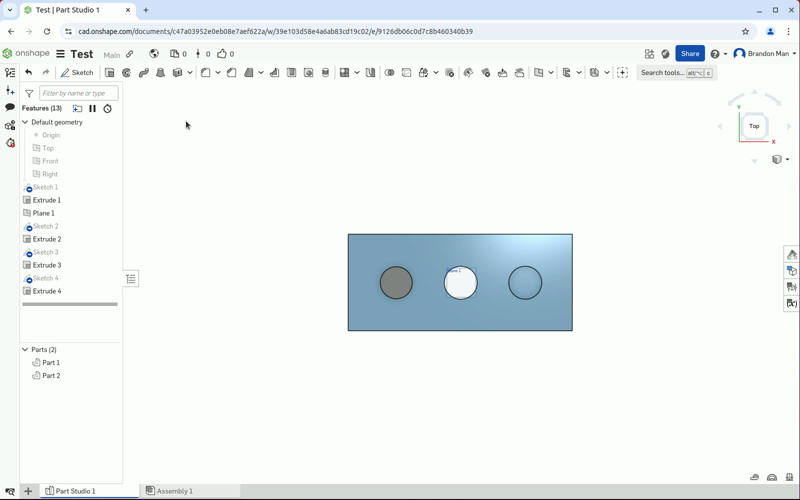
key(shift+h)
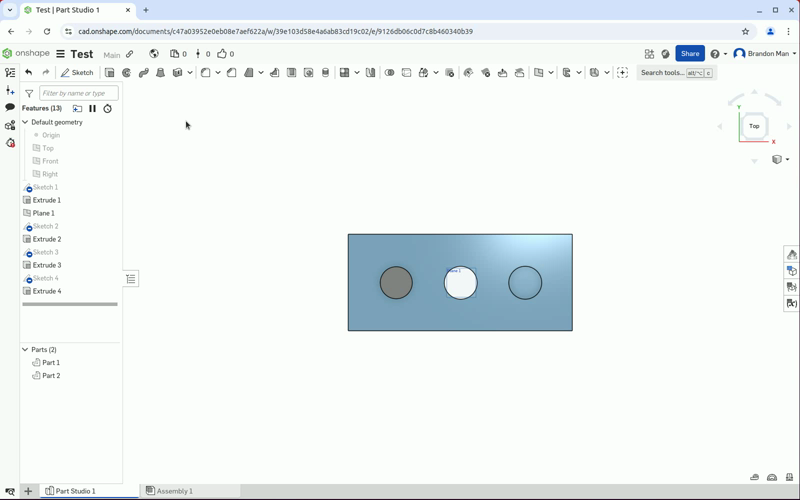
key(shift+h)
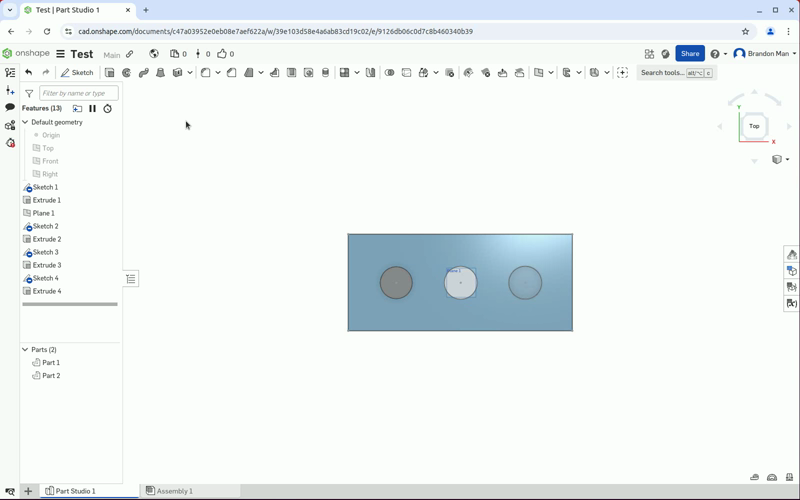
key(shift+7)
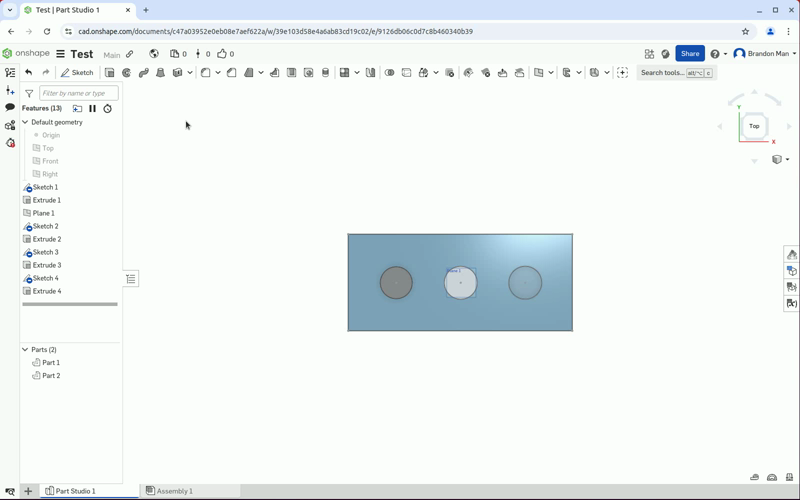
key(up, 3)
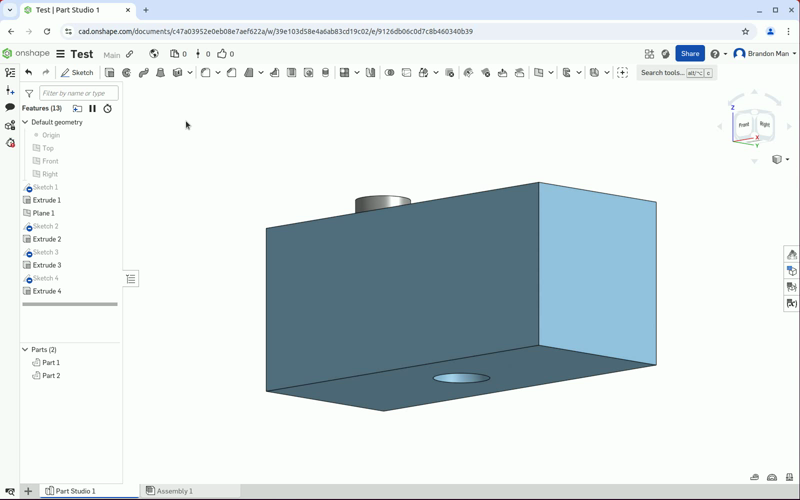
key(left, 3)
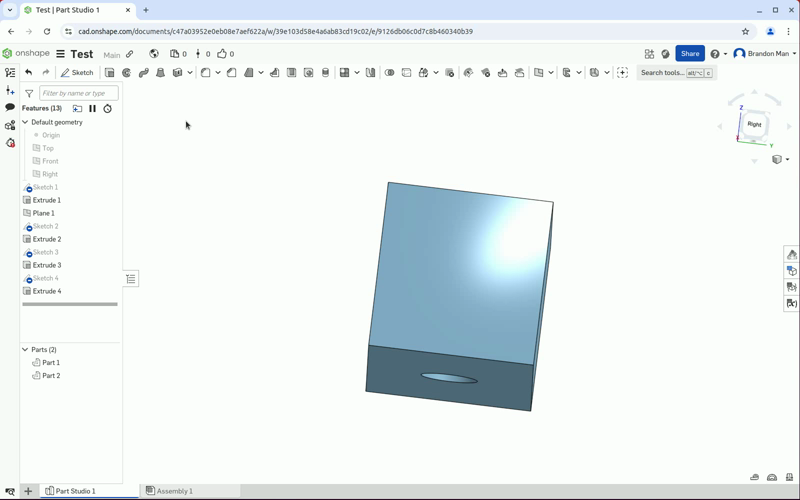
key(right, 3)
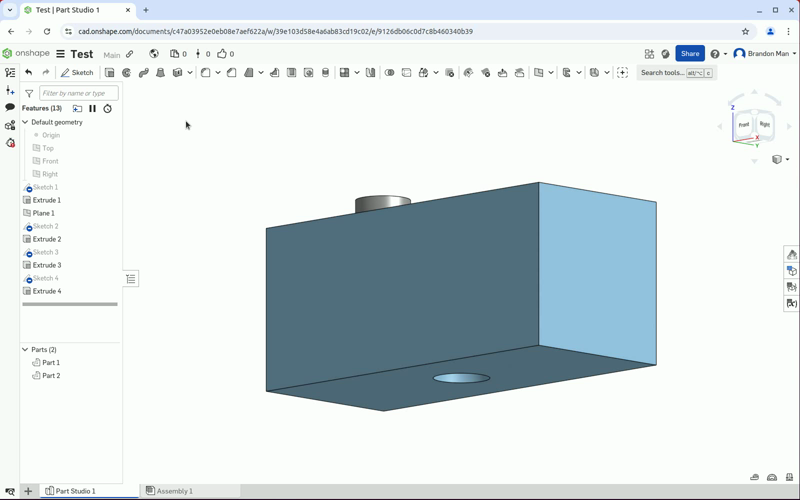
key(down, 3)
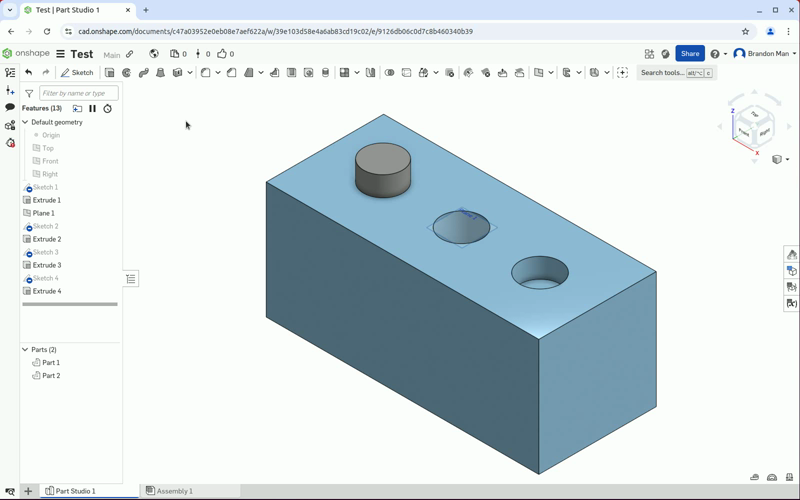
mouse_move(73, 189)
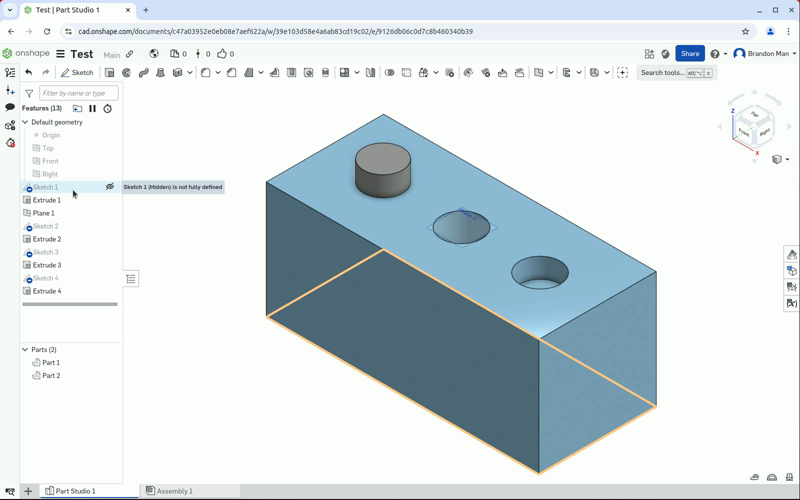
click(73, 189)